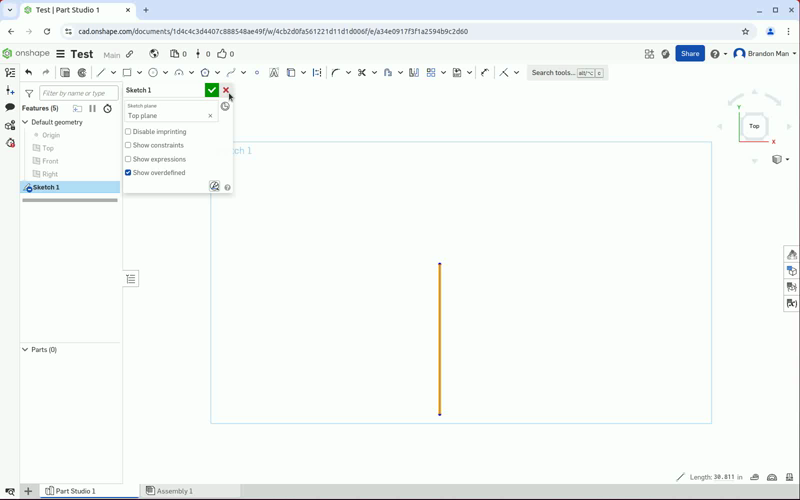
key(shift+h)
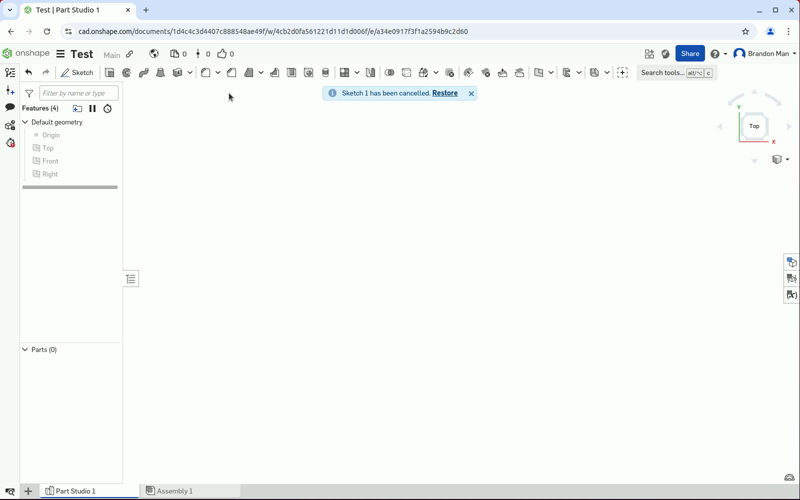
mouse_move(73, 352)
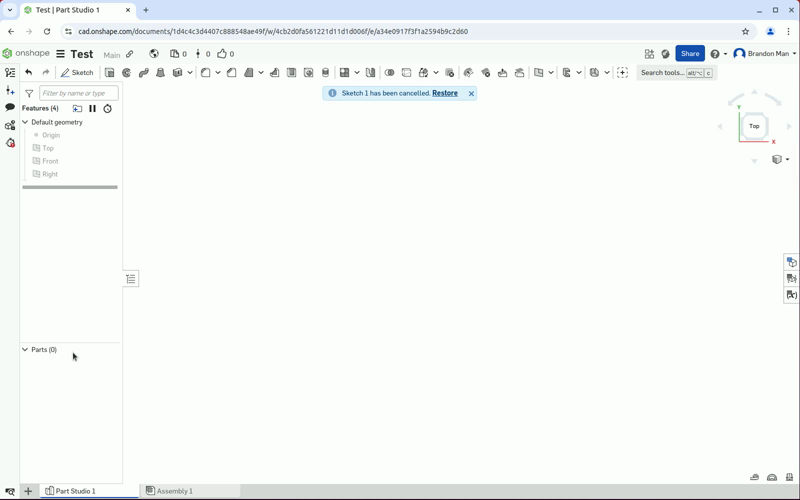
key(y)
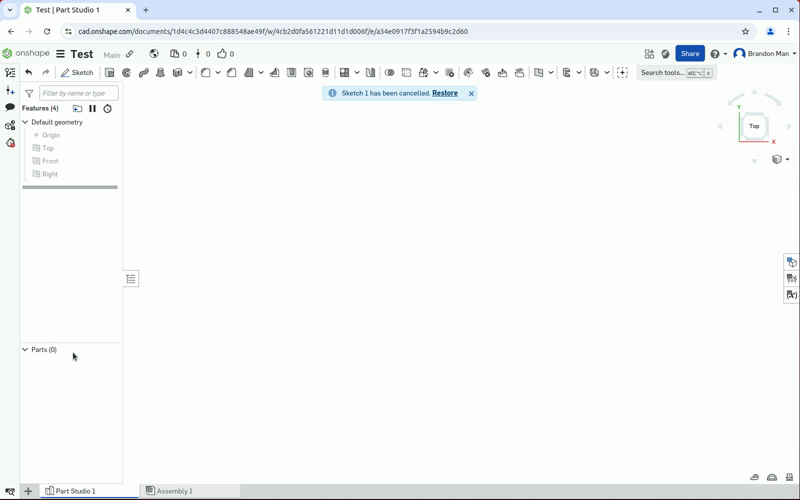
key(shift+p)
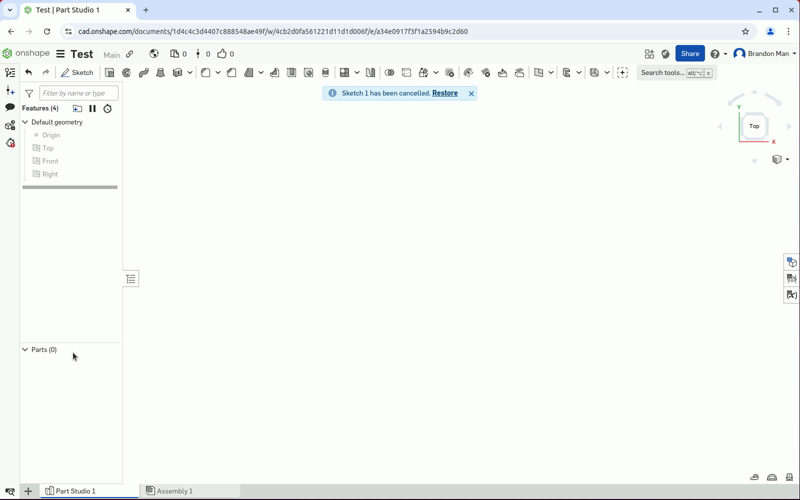
key(space)
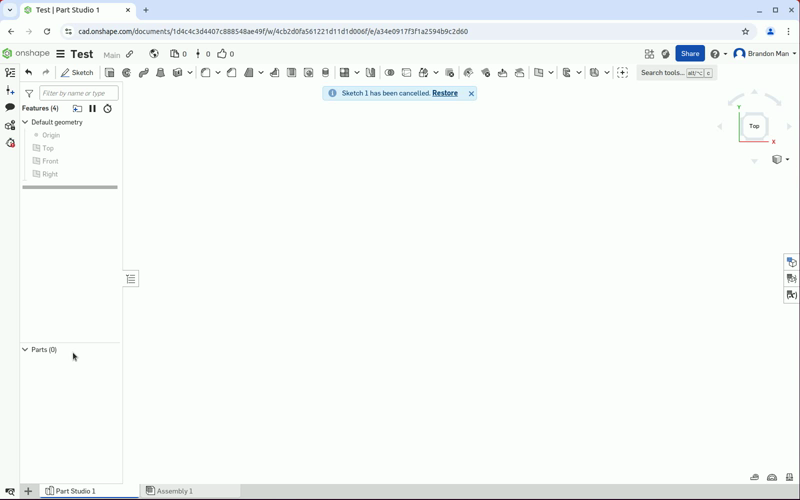
key_down(shift)
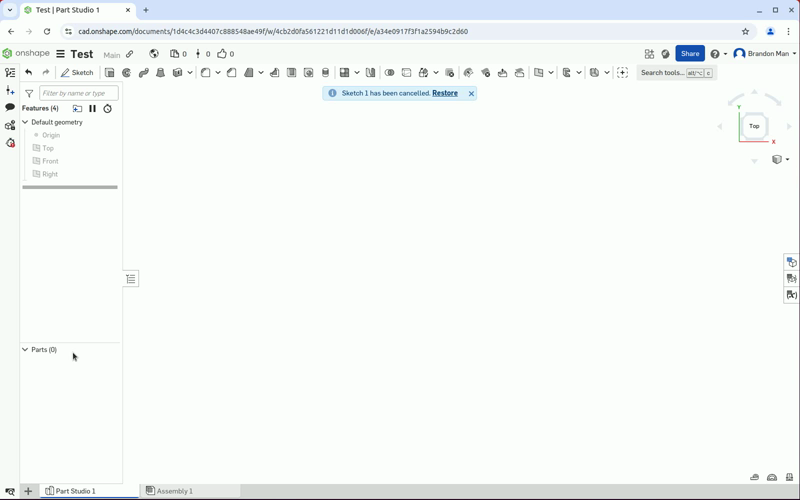
key(up)
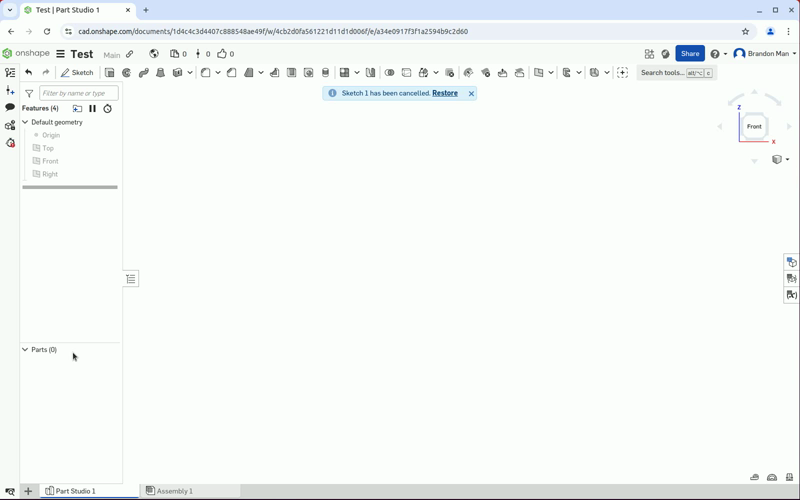
key_up(shift)
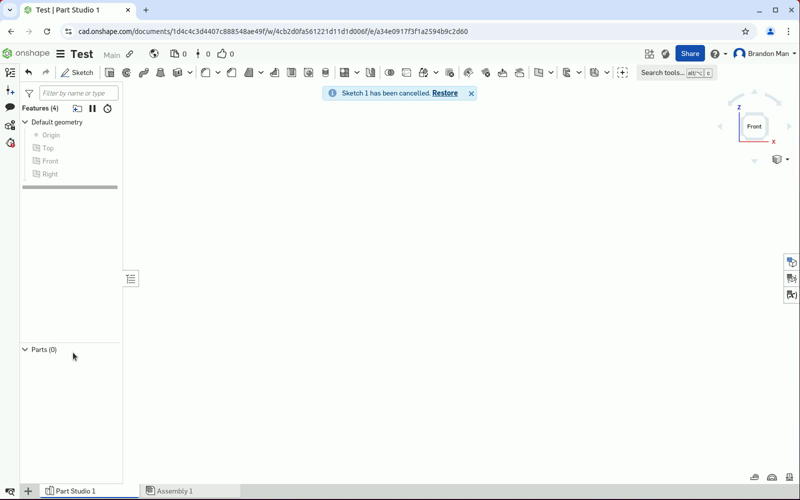
mouse_move(73, 352)
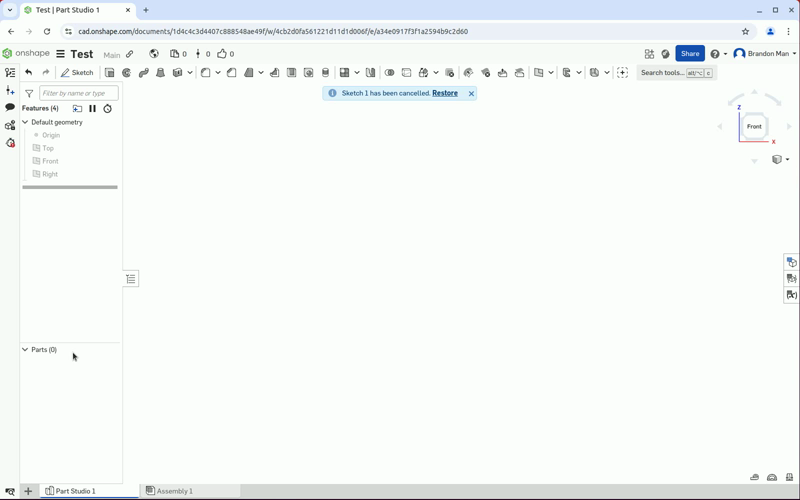
key(shift+y)
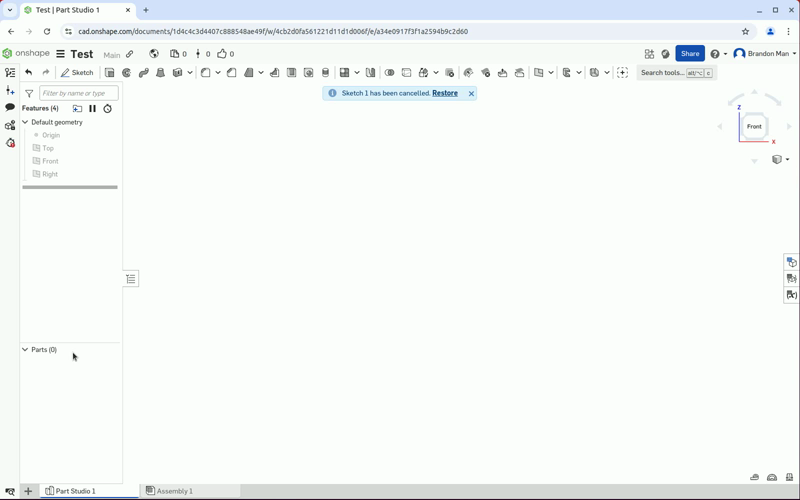
key(shift+s)
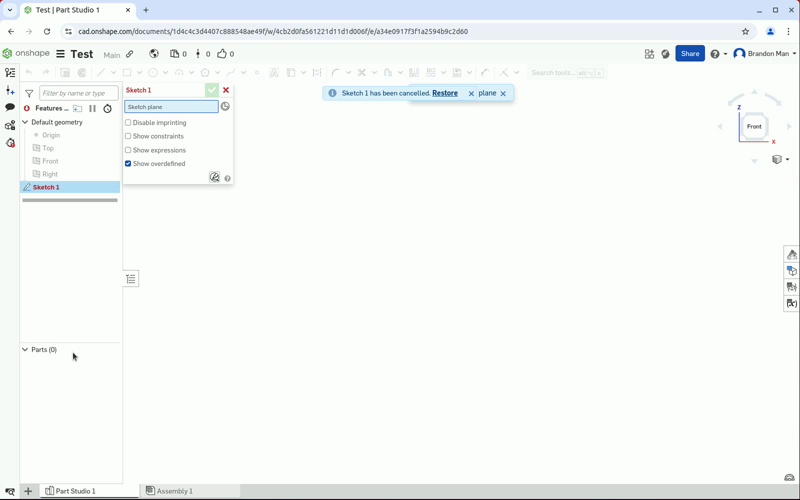
mouse_move(73, 163)
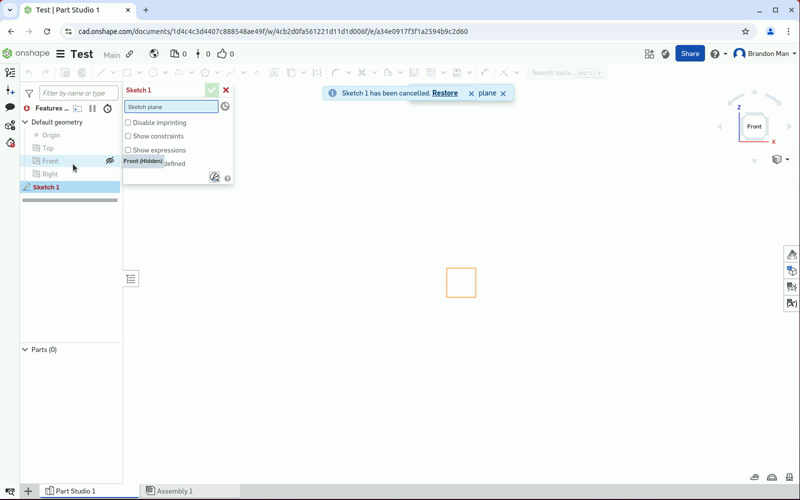
click(73, 163)
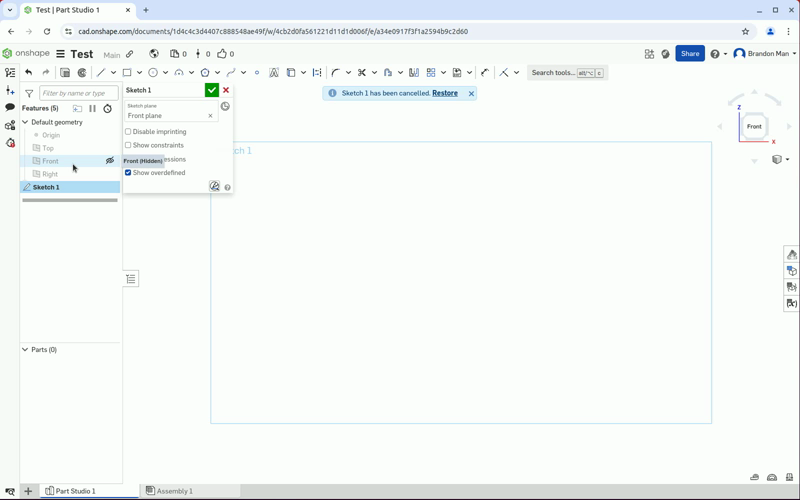
mouse_move(73, 352)
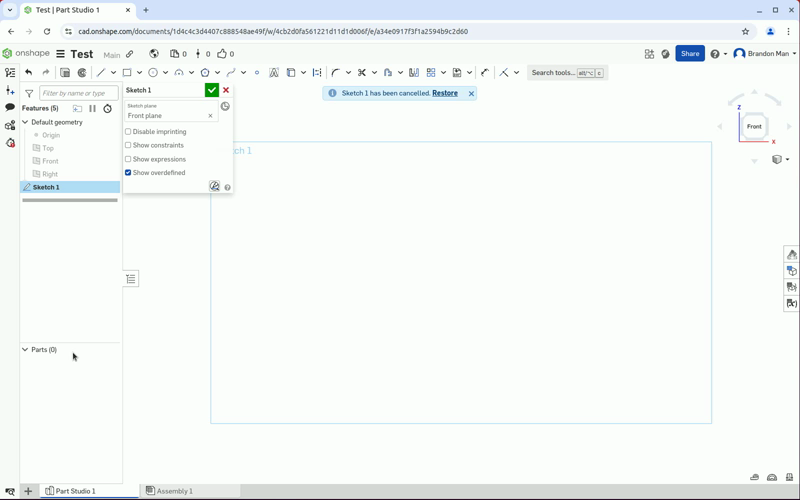
key(y)
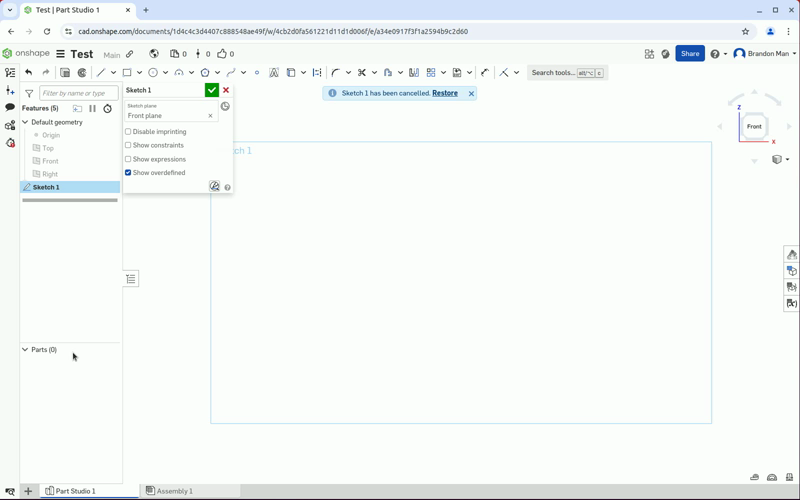
key(l)
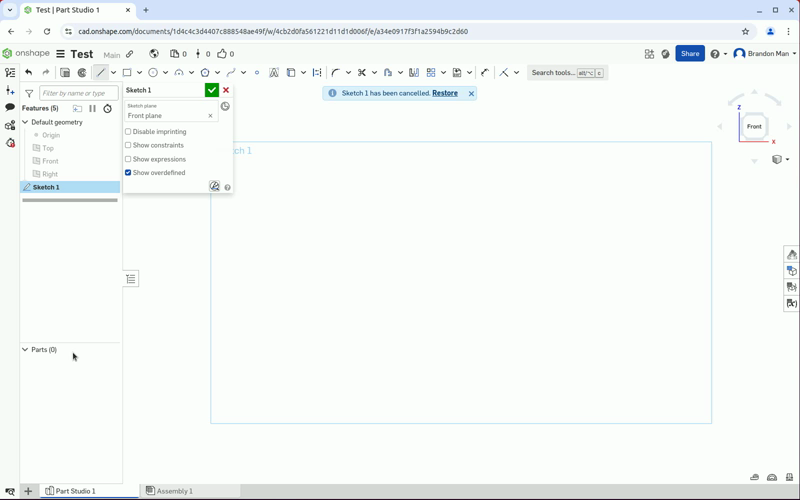
key_down(shift)
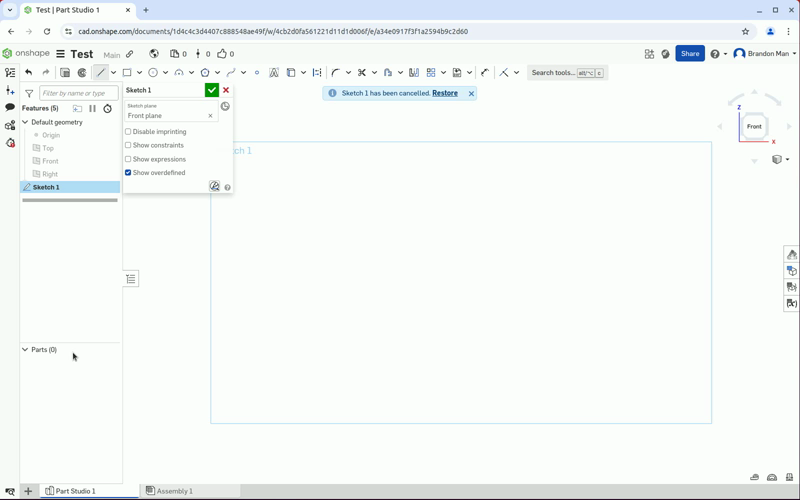
mouse_move(368, 261)
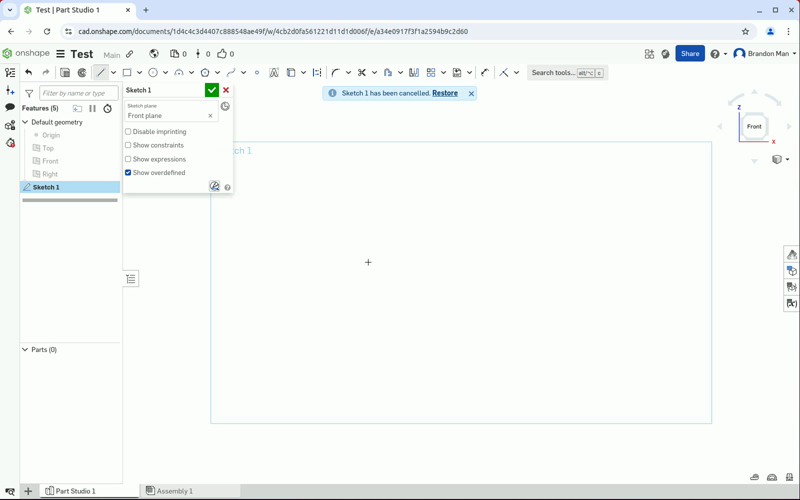
click(368, 261)
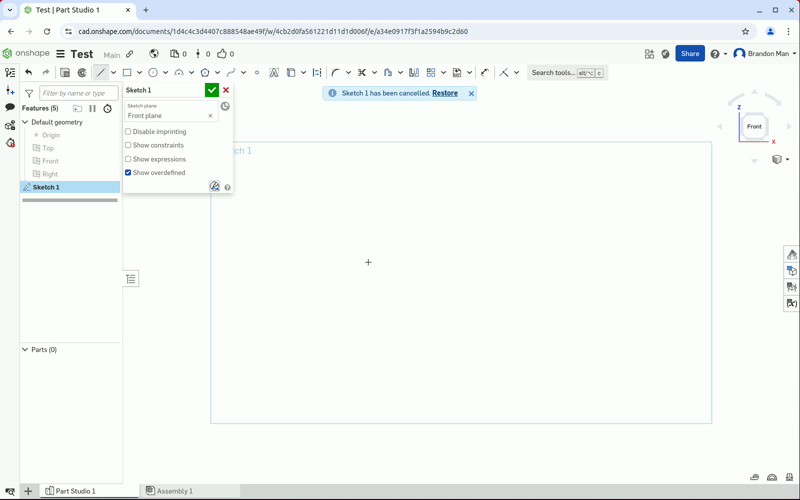
key_up(shift)
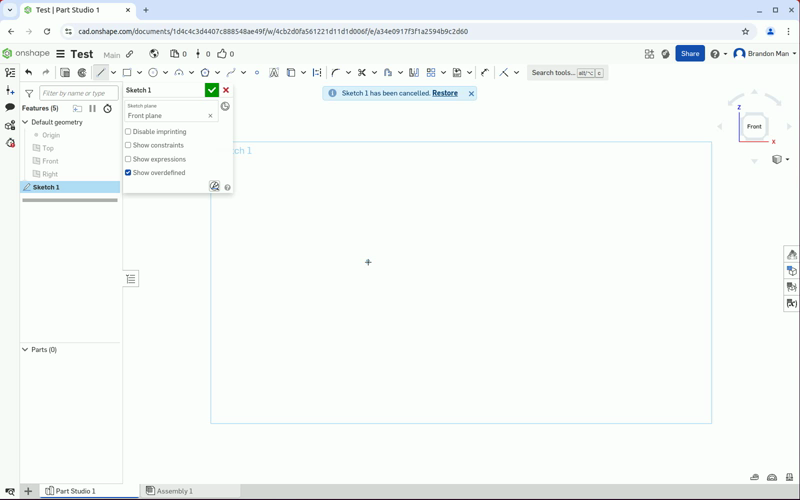
key_down(shift)
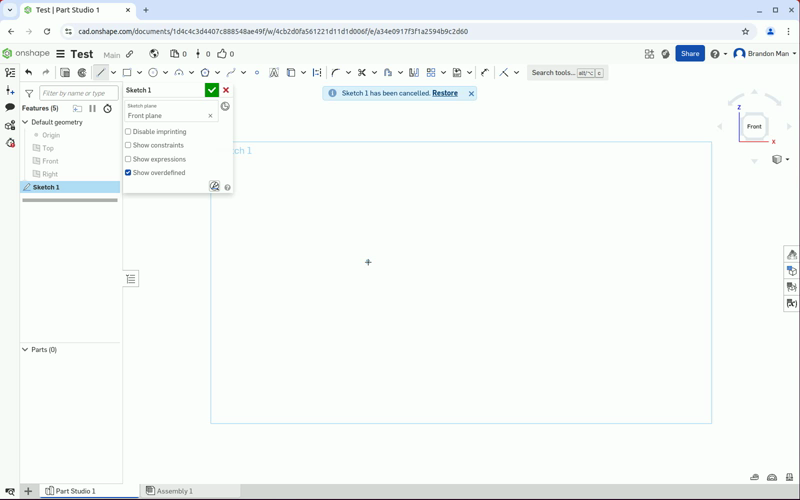
mouse_move(398, 261)
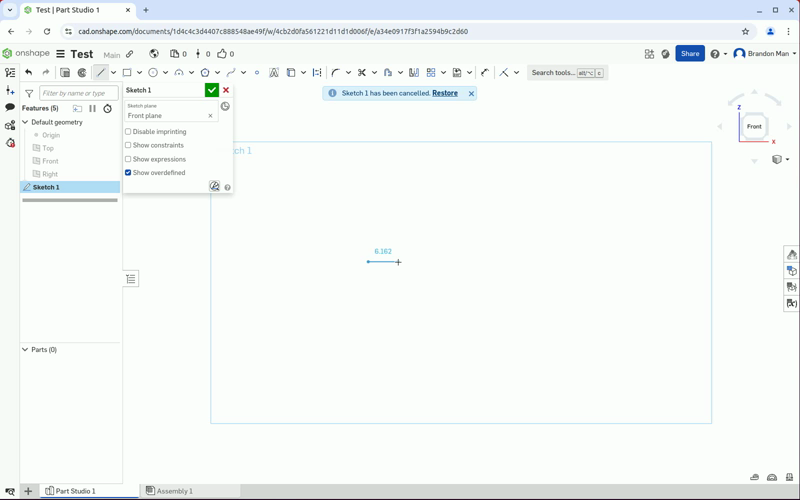
mouse_move(387, 261)
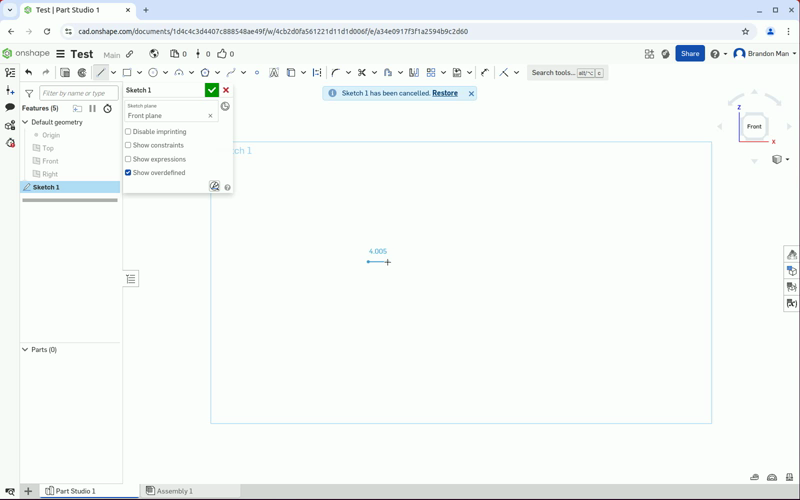
click(387, 261)
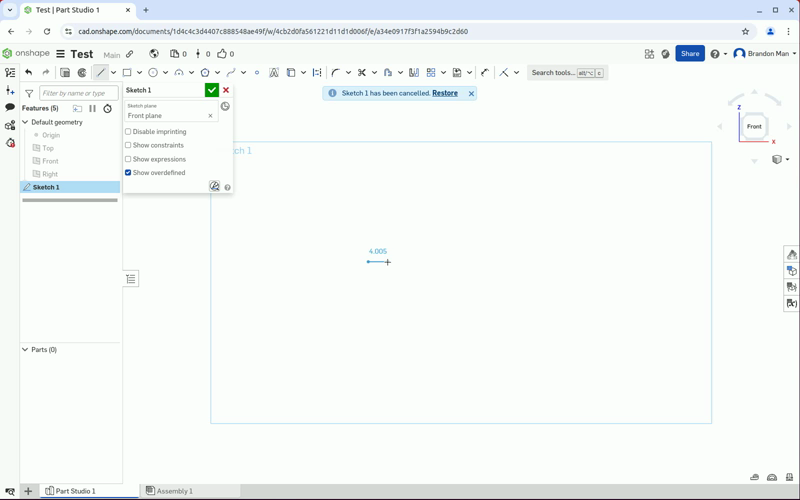
key_up(shift)
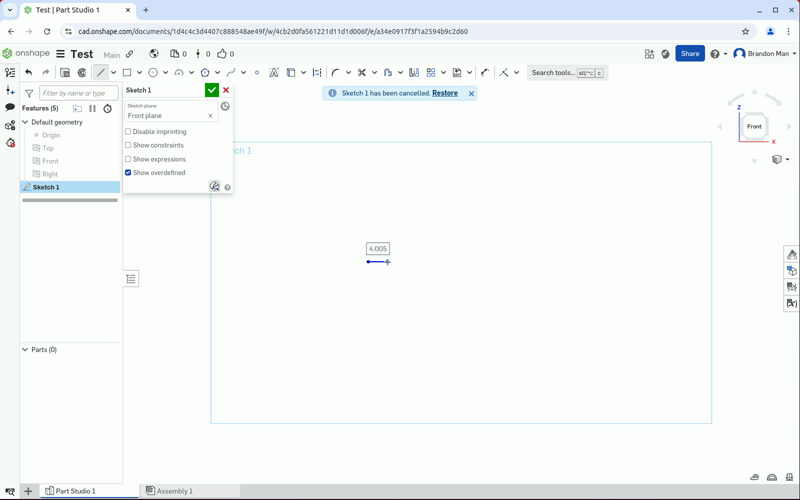
key_down(shift)
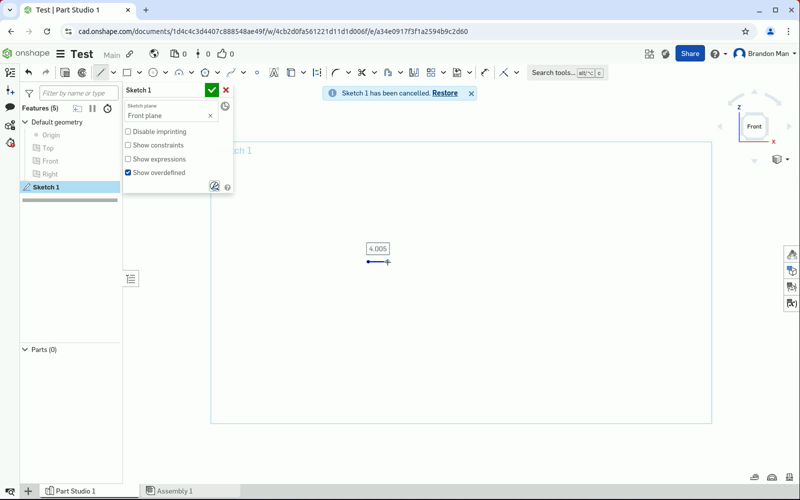
mouse_move(417, 261)
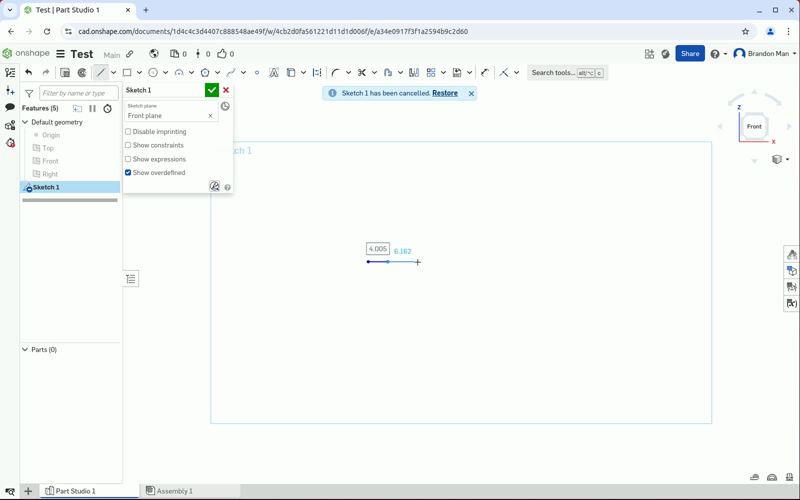
mouse_move(387, 242)
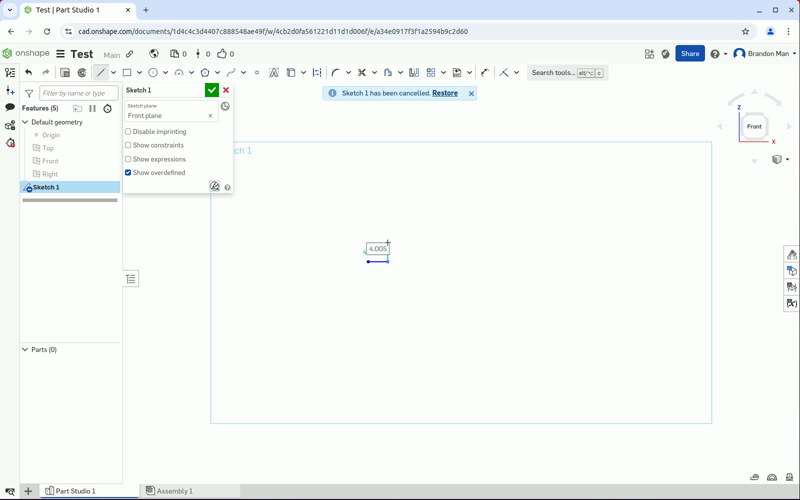
click(387, 242)
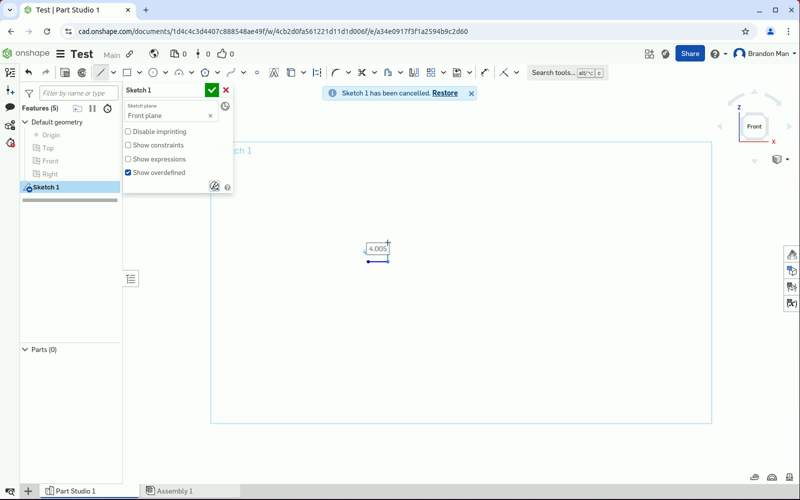
key_up(shift)
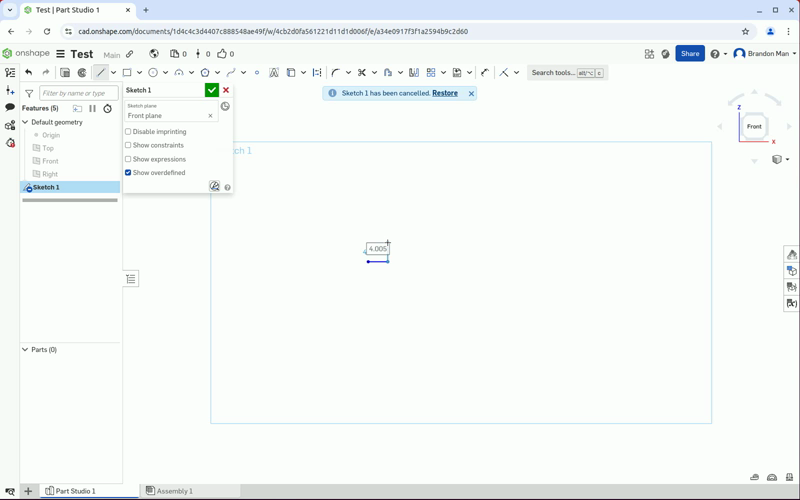
key_down(shift)
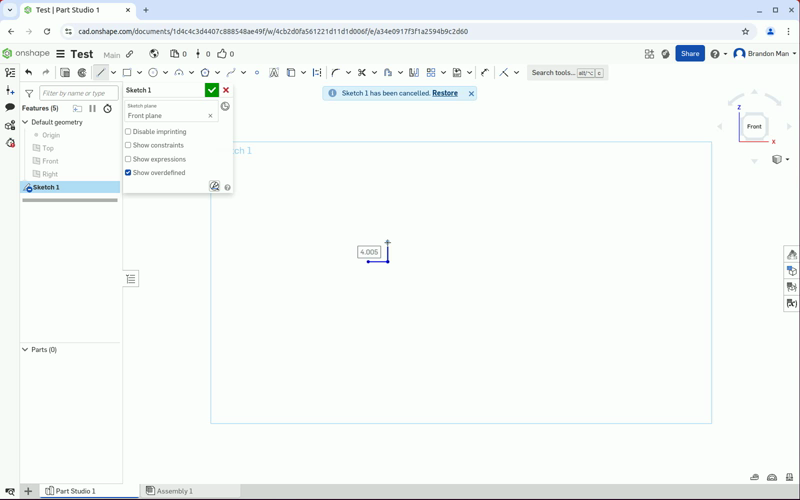
mouse_move(417, 242)
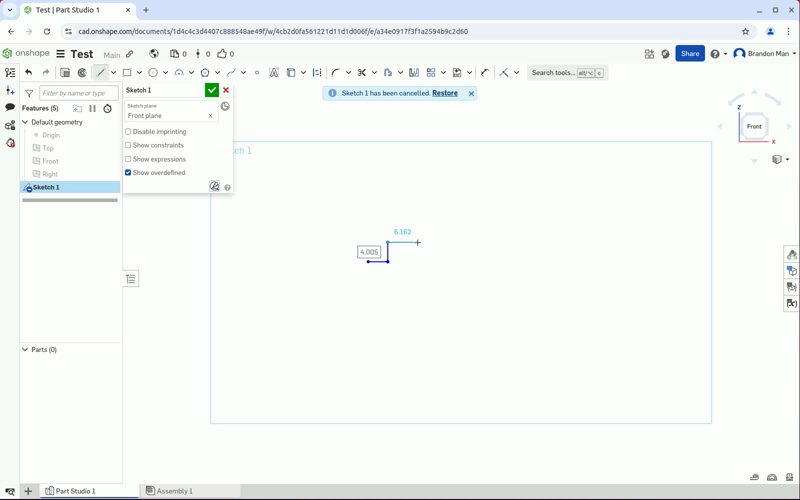
mouse_move(368, 242)
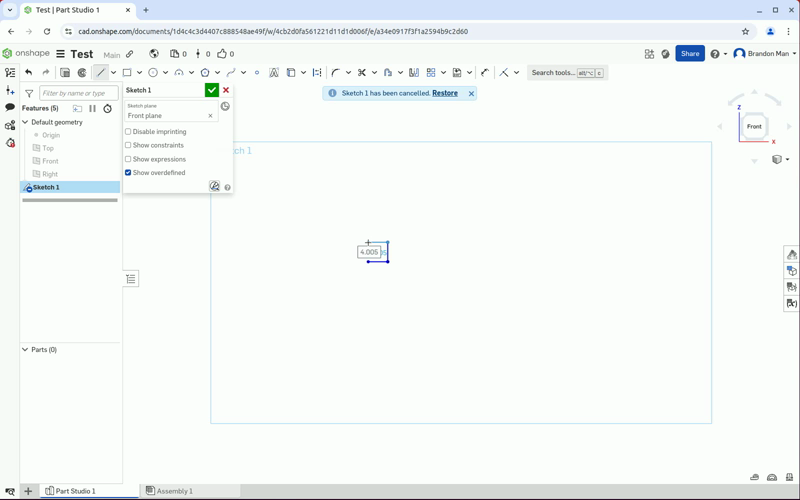
click(368, 242)
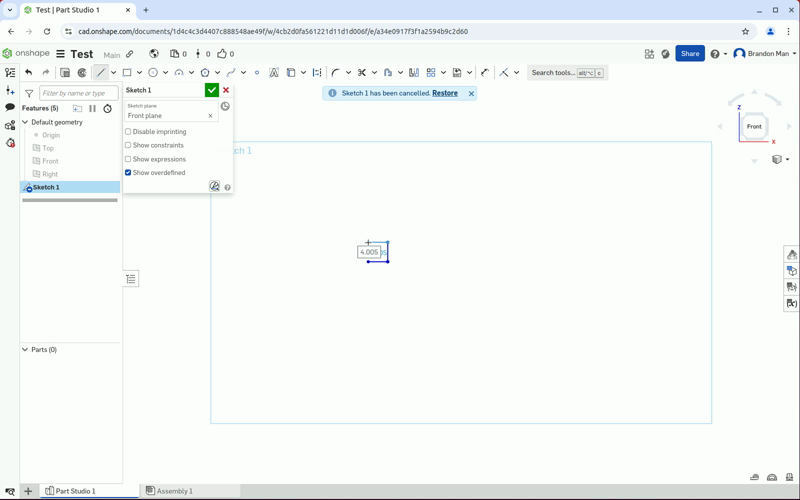
key_up(shift)
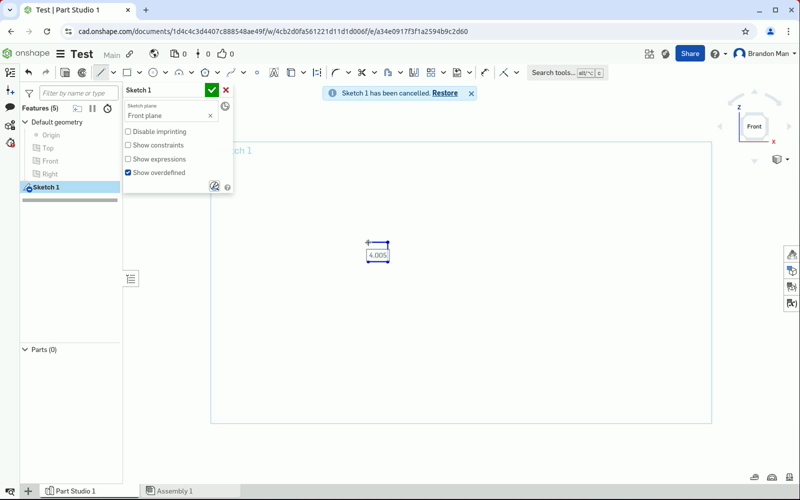
mouse_move(398, 242)
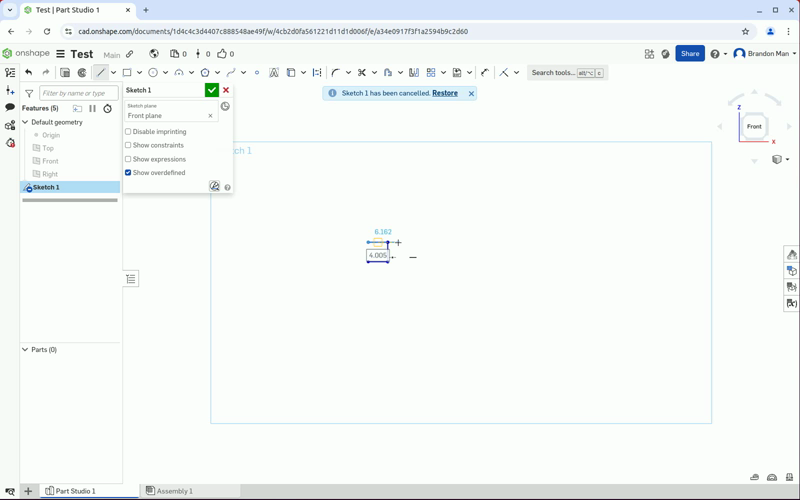
key_down(shift)
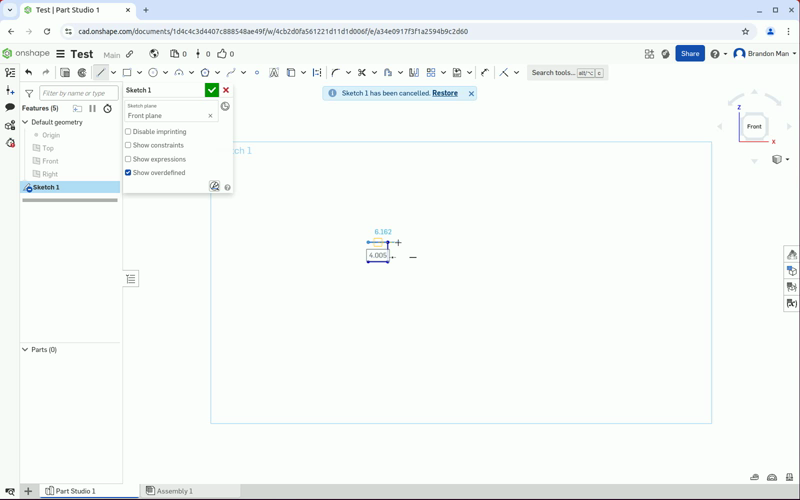
mouse_move(368, 261)
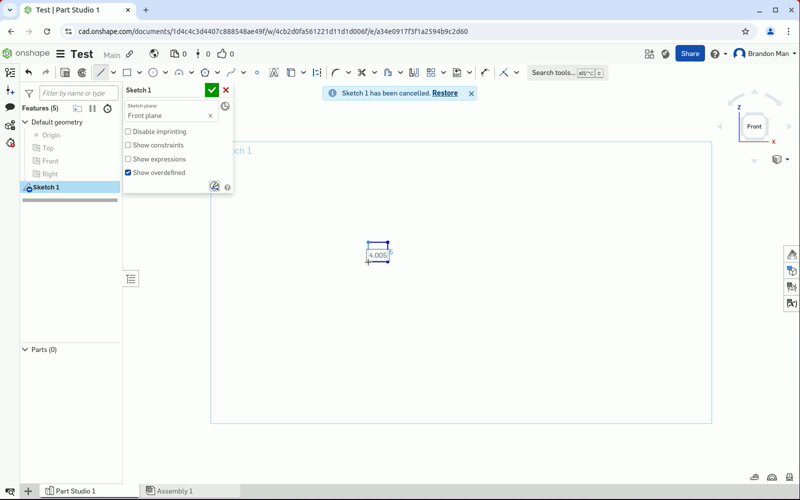
key_up(shift)
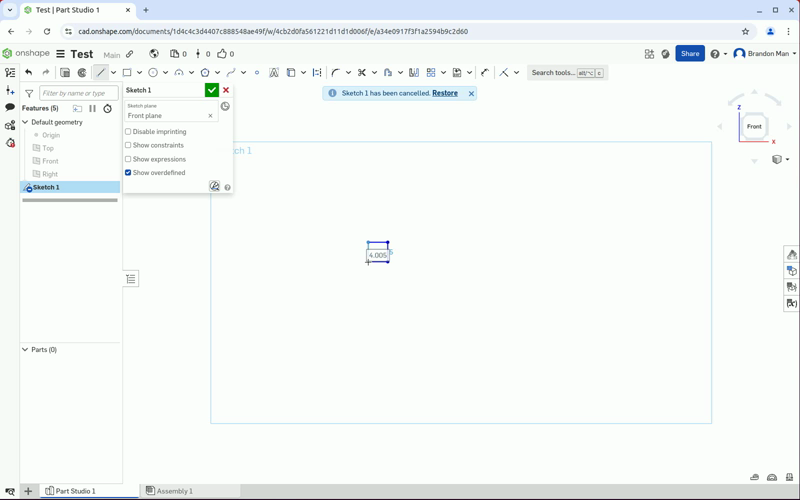
click(368, 261)
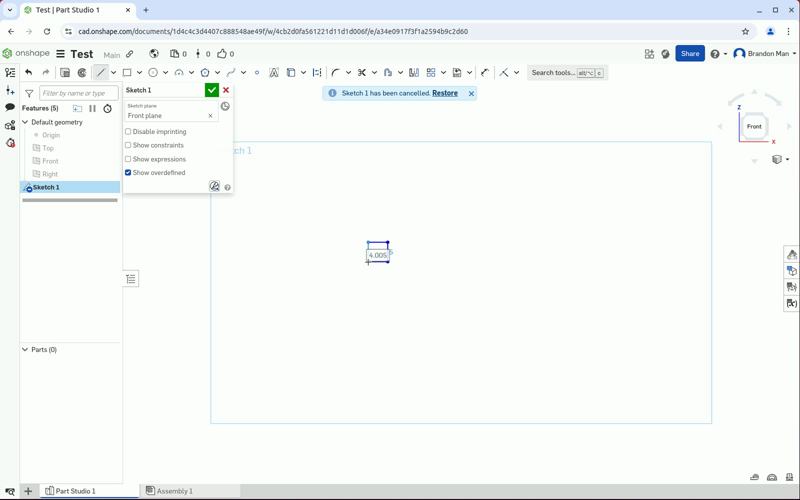
key(esc)
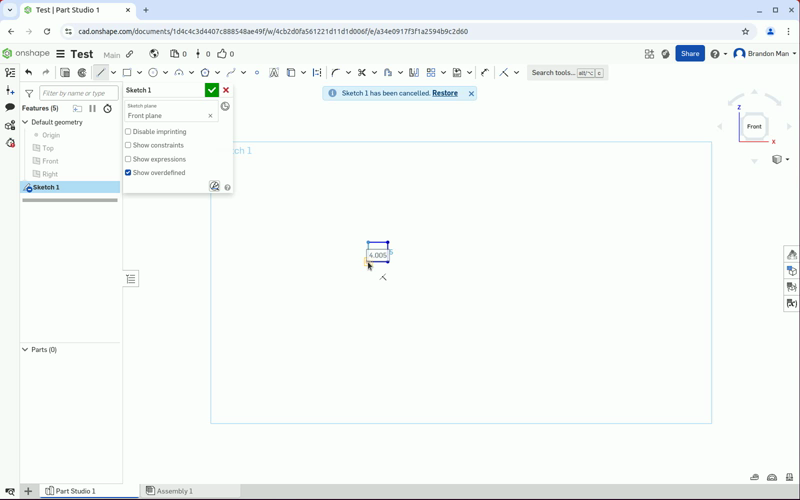
mouse_move(376, 243)
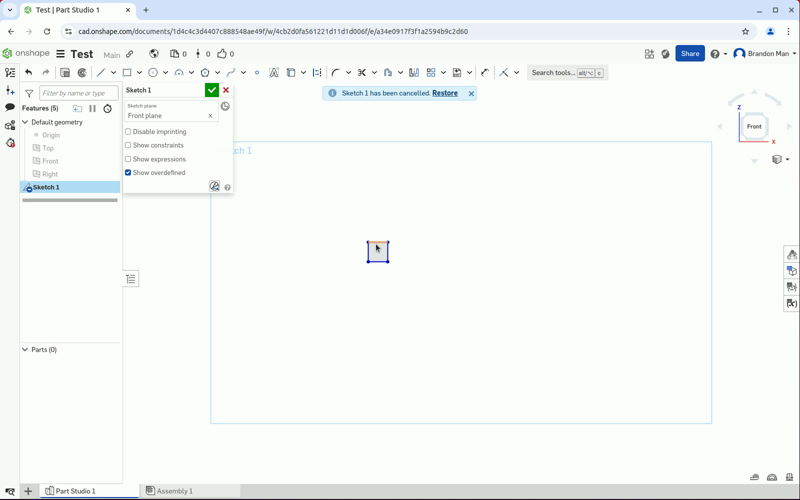
scroll(6)
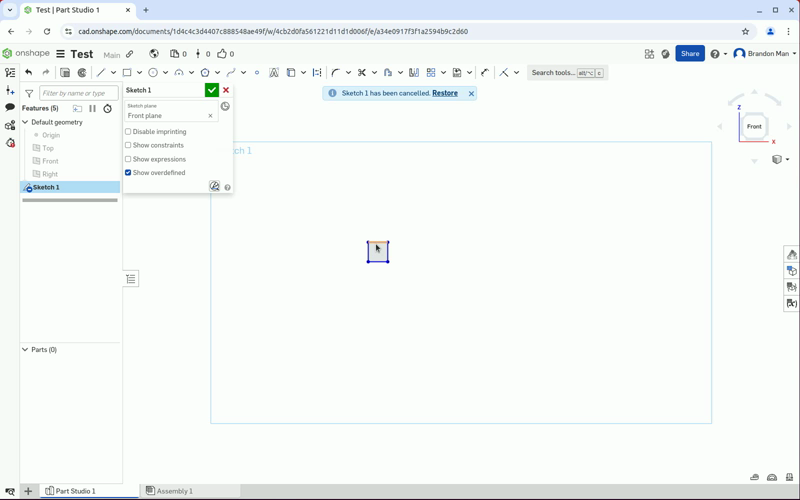
scroll(6)
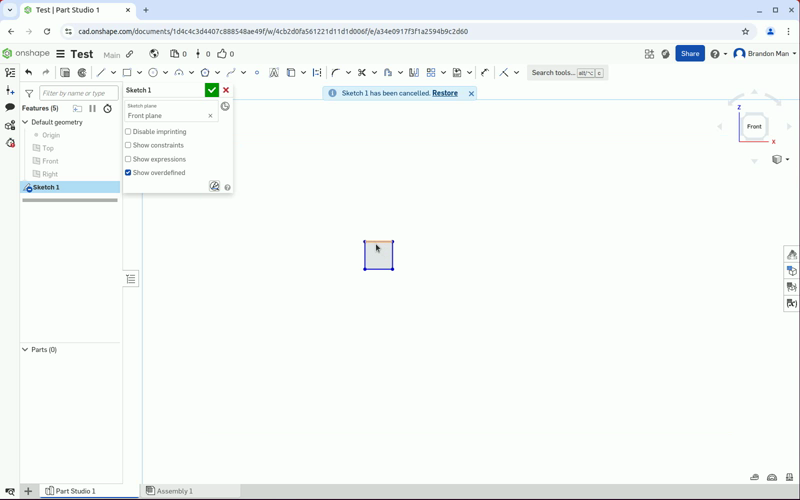
scroll(6)
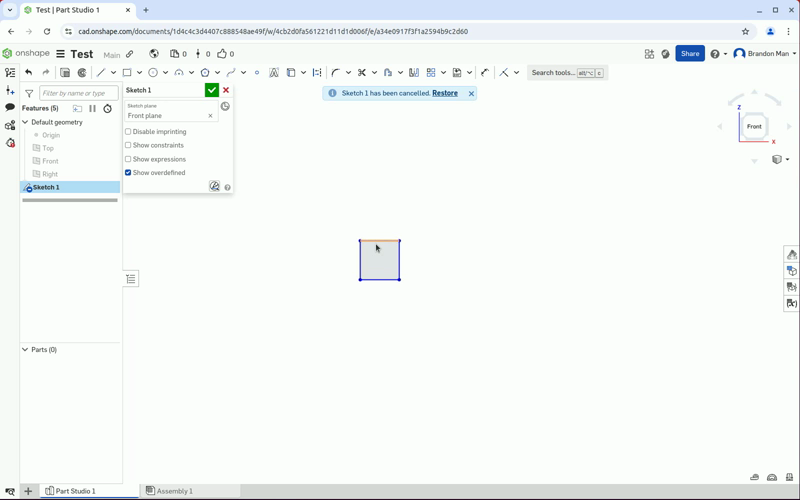
scroll(6)
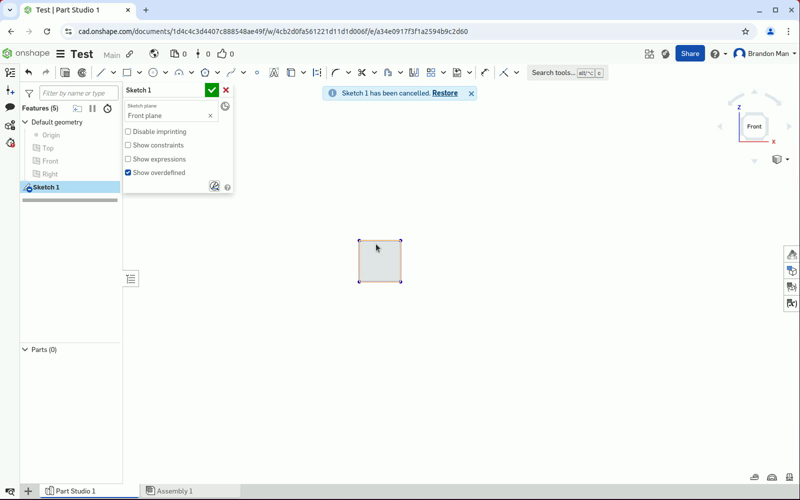
scroll(6)
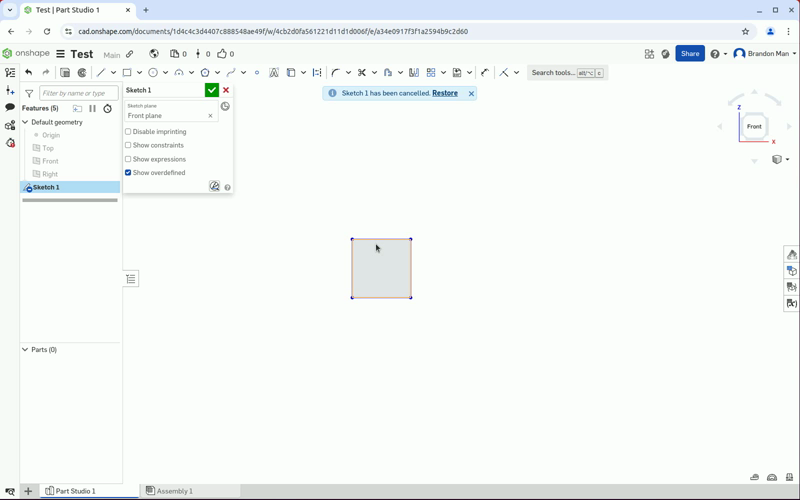
scroll(6)
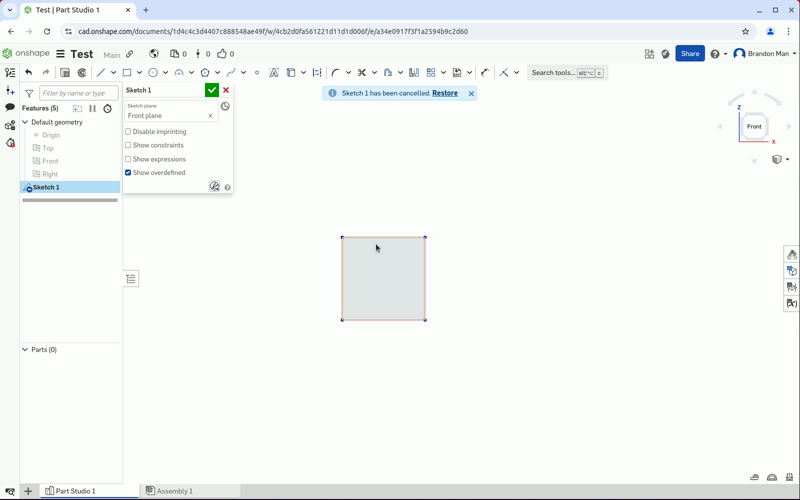
scroll(6)
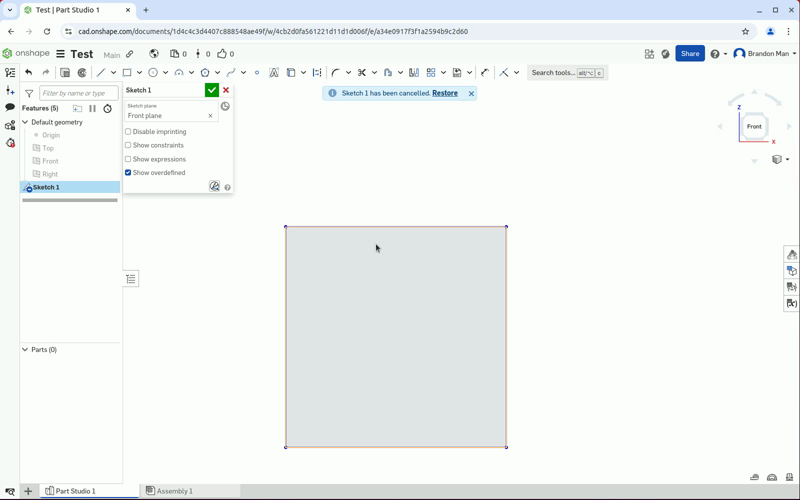
click(376, 243)
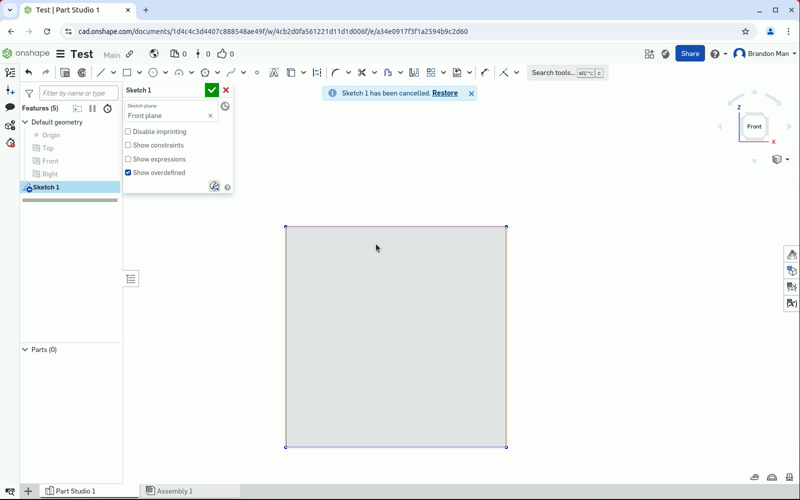
scroll(-6)
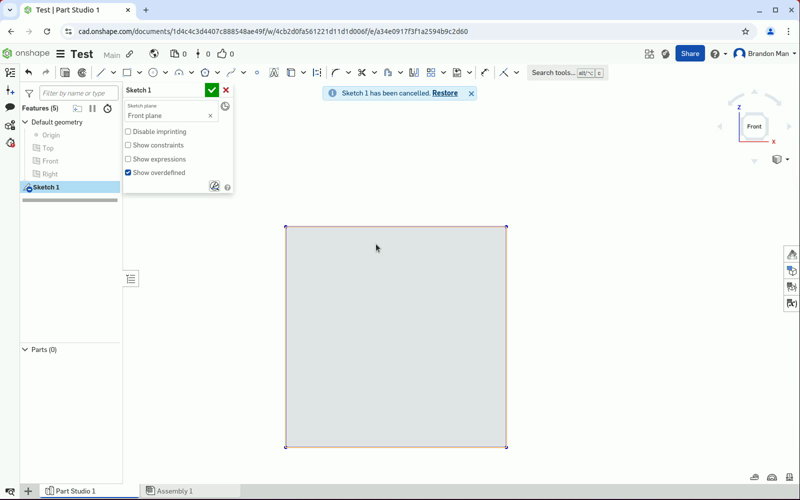
scroll(-6)
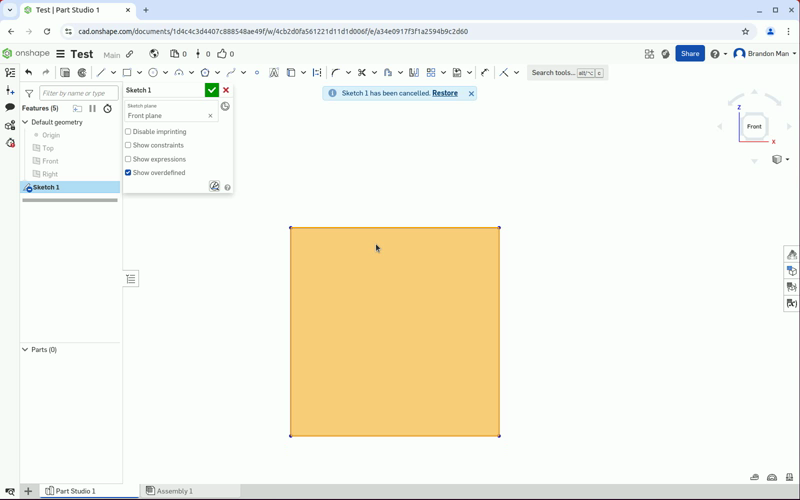
scroll(-6)
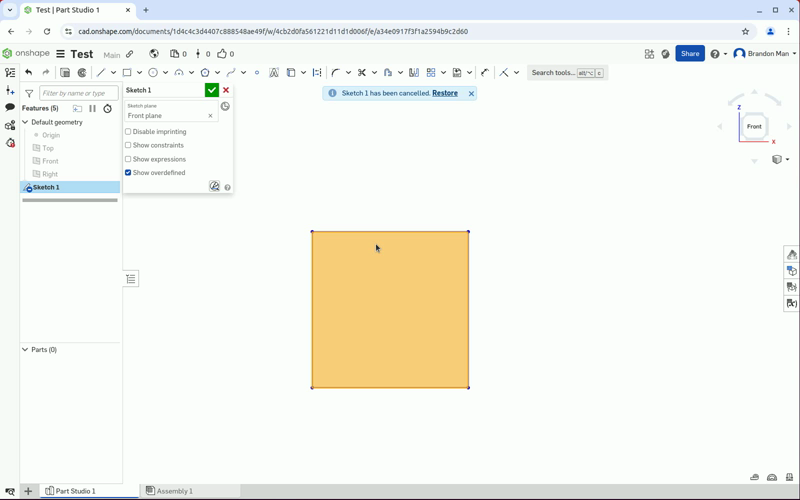
scroll(-6)
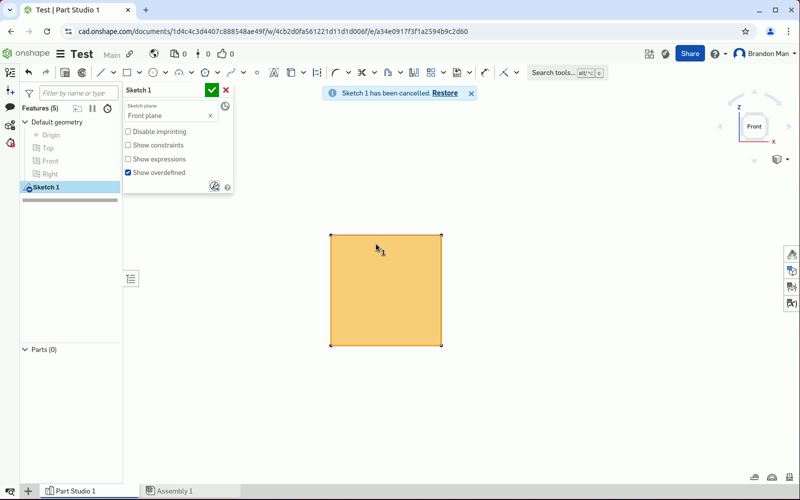
scroll(-6)
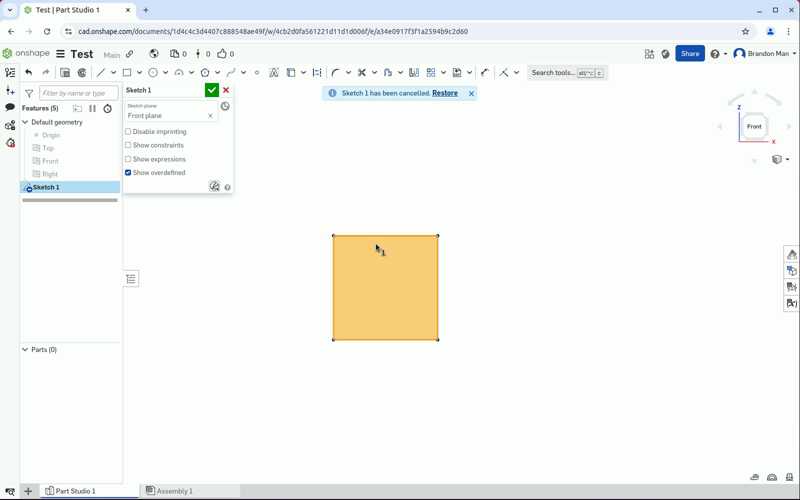
scroll(-6)
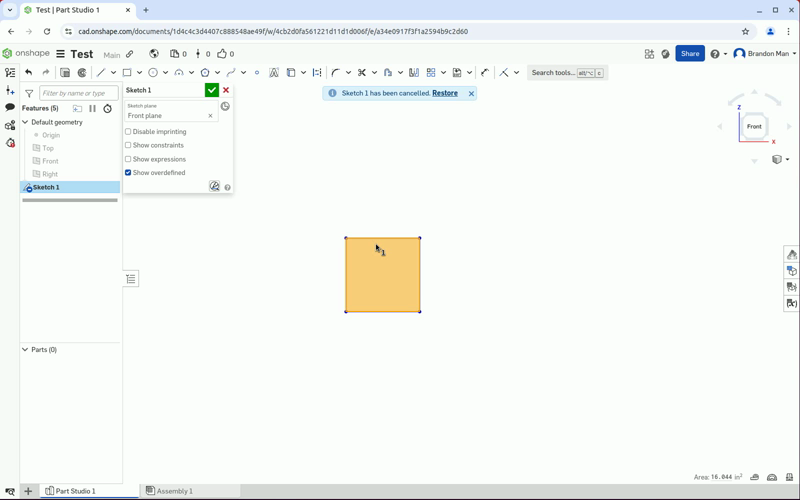
scroll(-6)
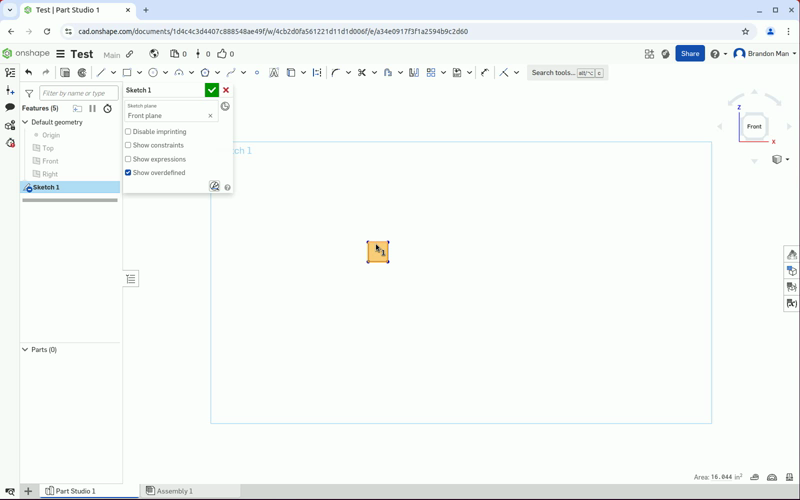
mouse_move(73, 352)
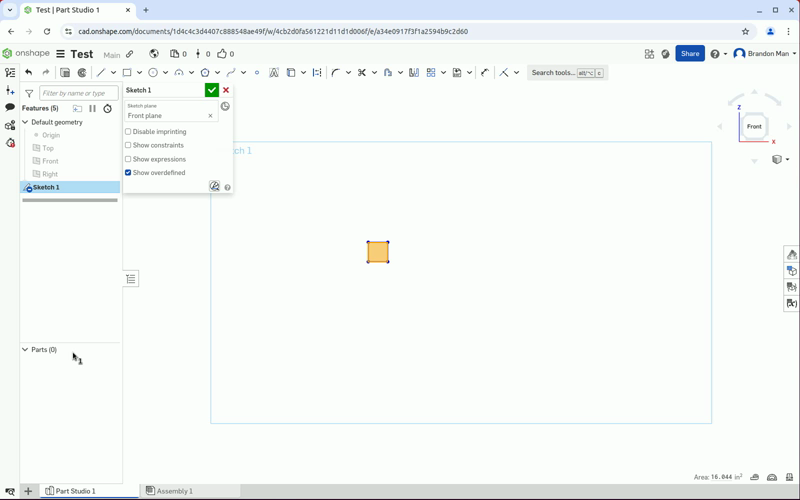
key(shift+y)
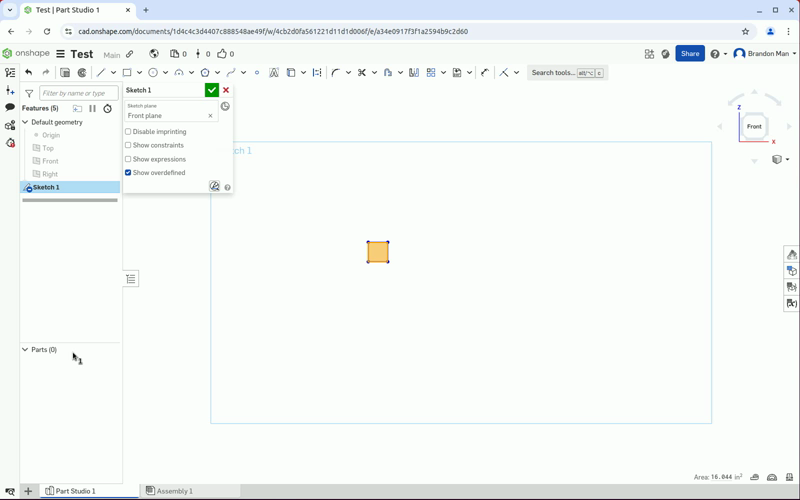
key(shift+e)
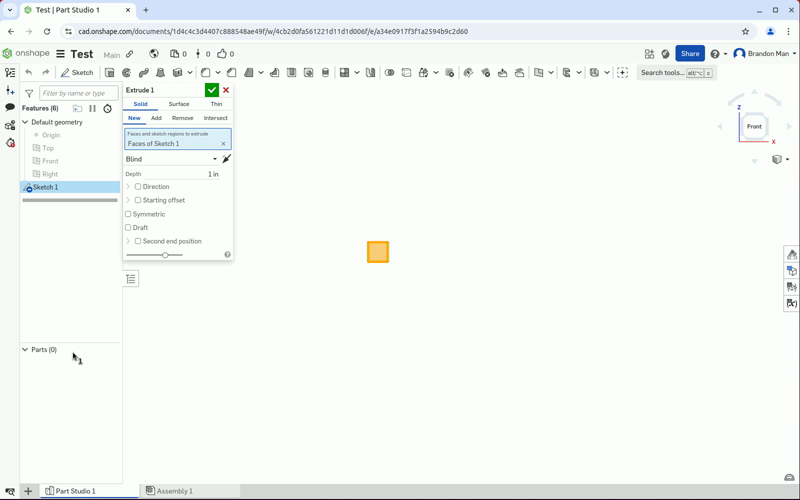
mouse_move(143, 106)
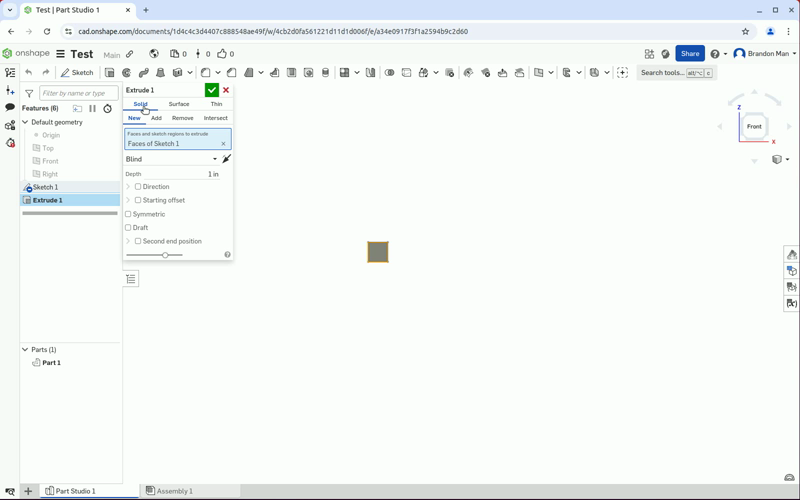
click(143, 106)
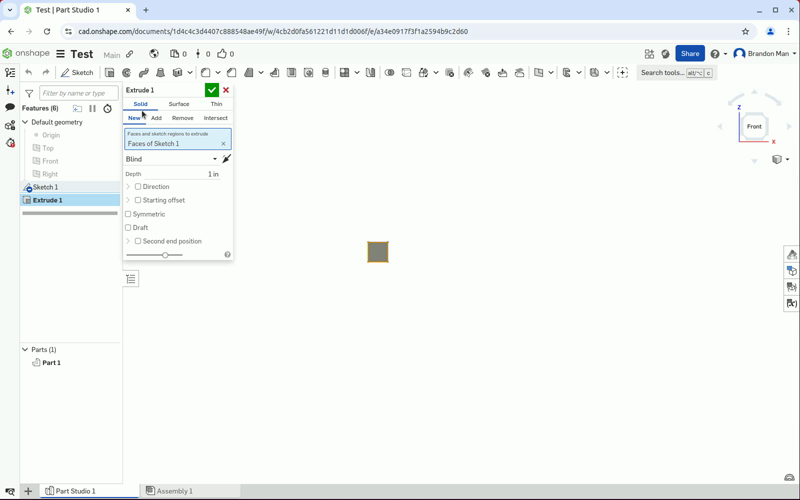
mouse_move(137, 120)
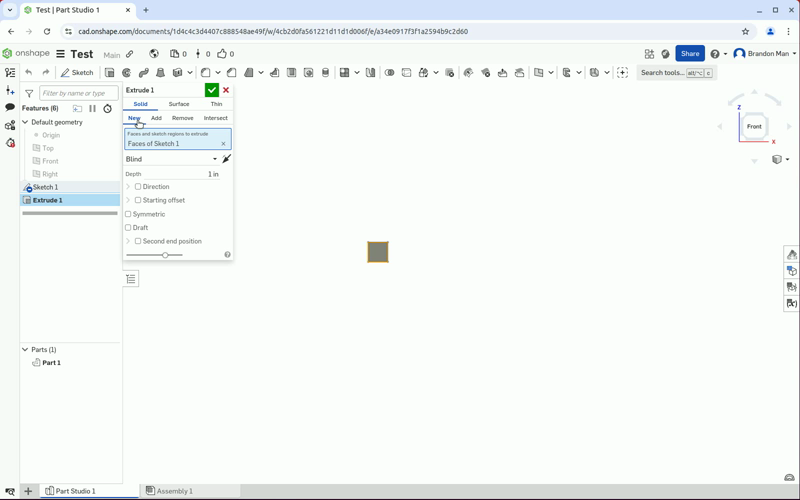
click(137, 120)
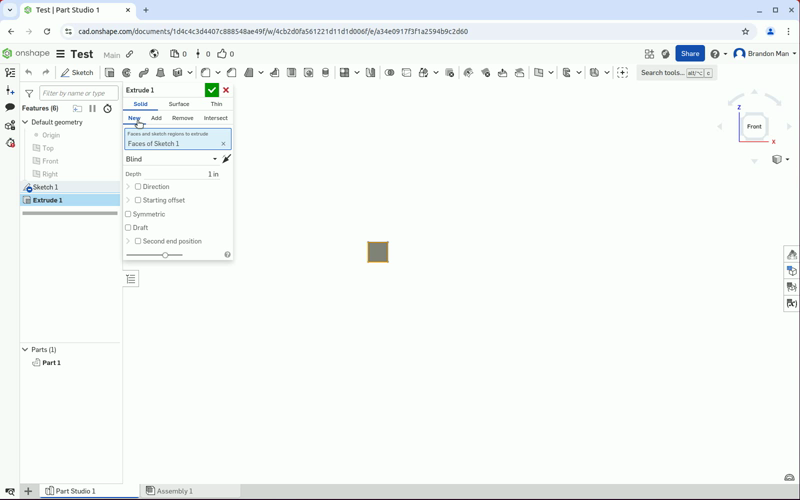
key(tab, 4)
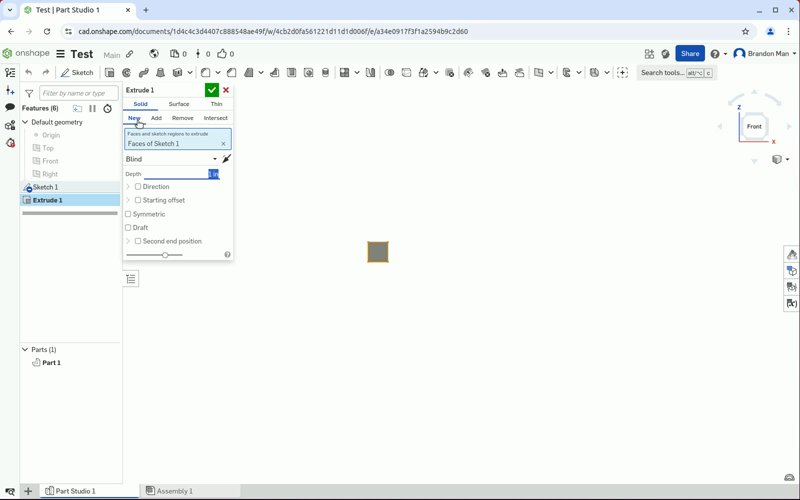
text(5.296)
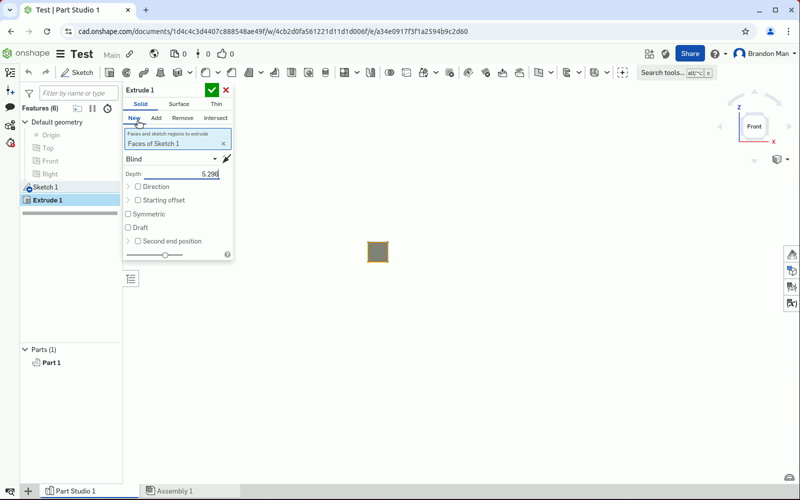
key(enter)
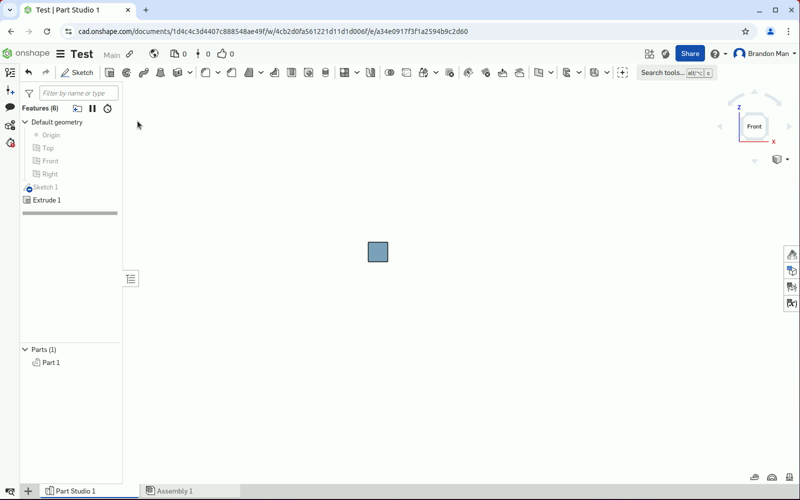
key(shift+h)
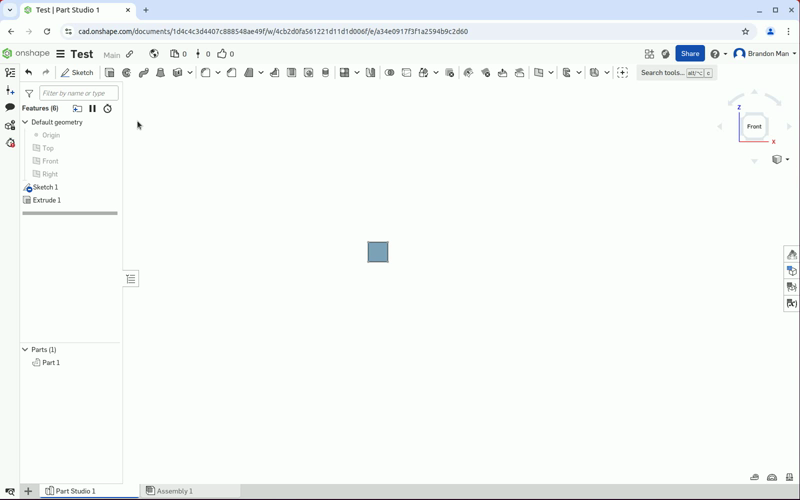
key(shift+h)
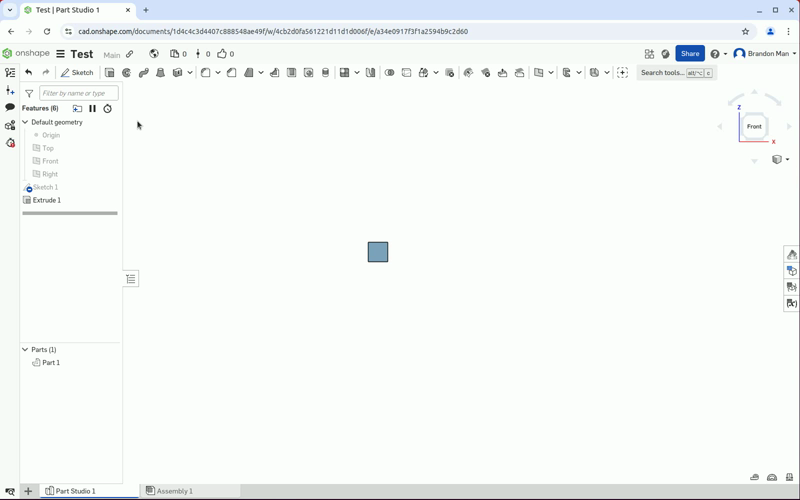
mouse_move(73, 189)
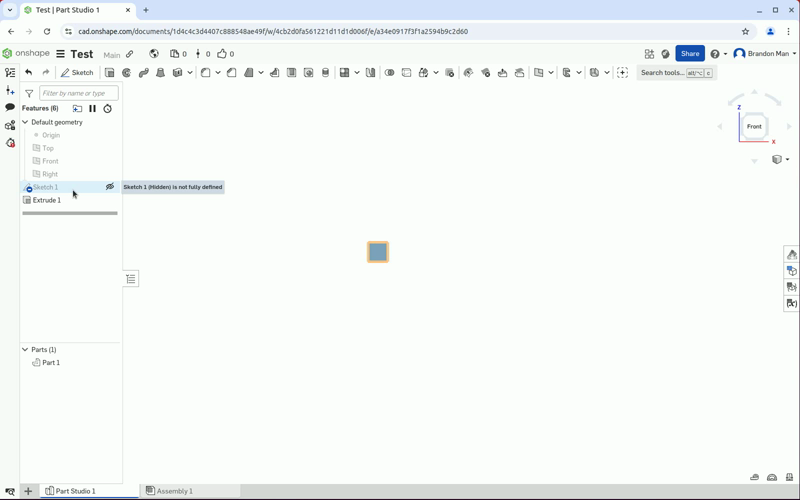
click(73, 189)
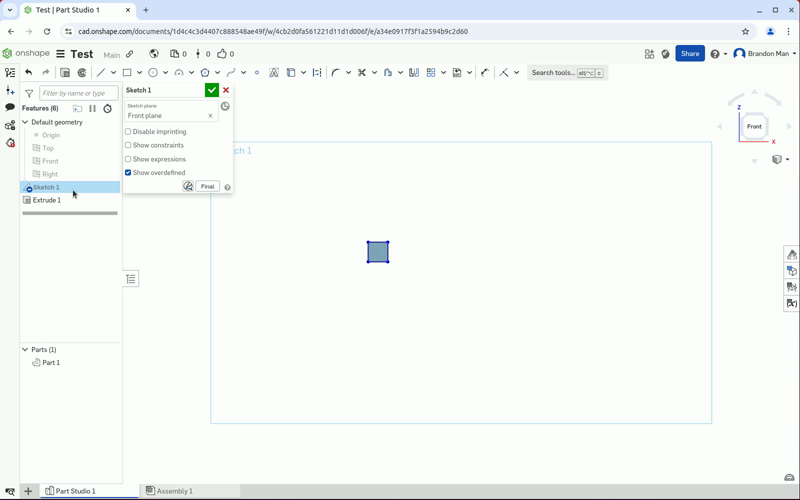
mouse_move(229, 92)
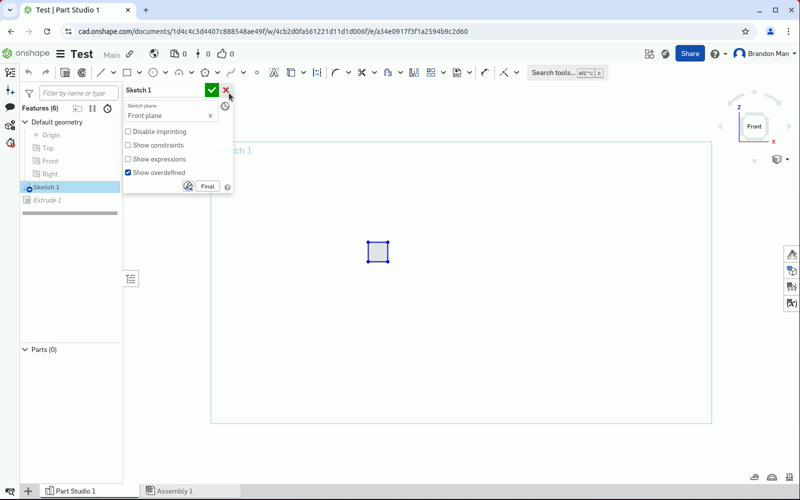
click(229, 92)
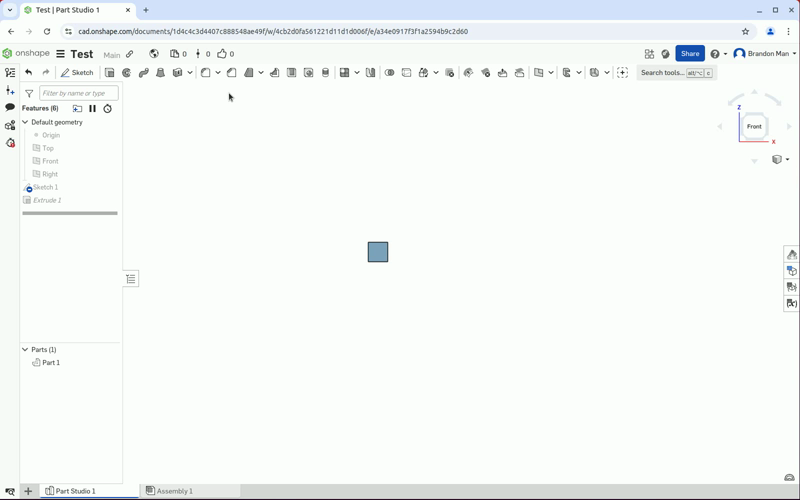
mouse_move(73, 352)
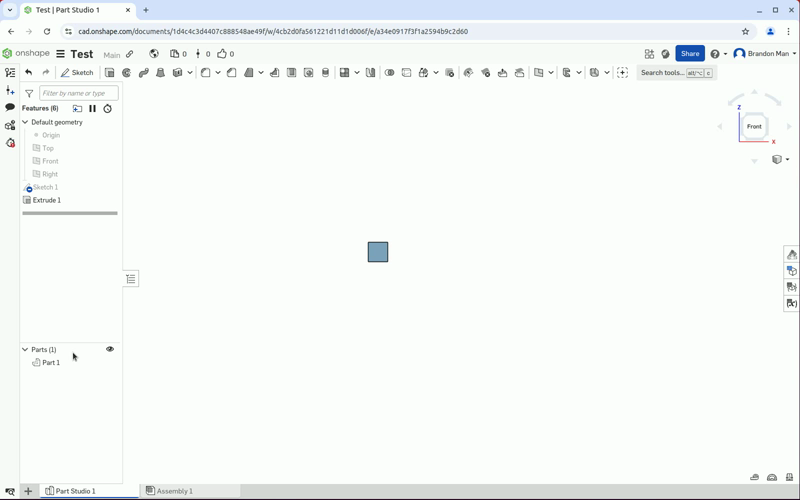
key(y)
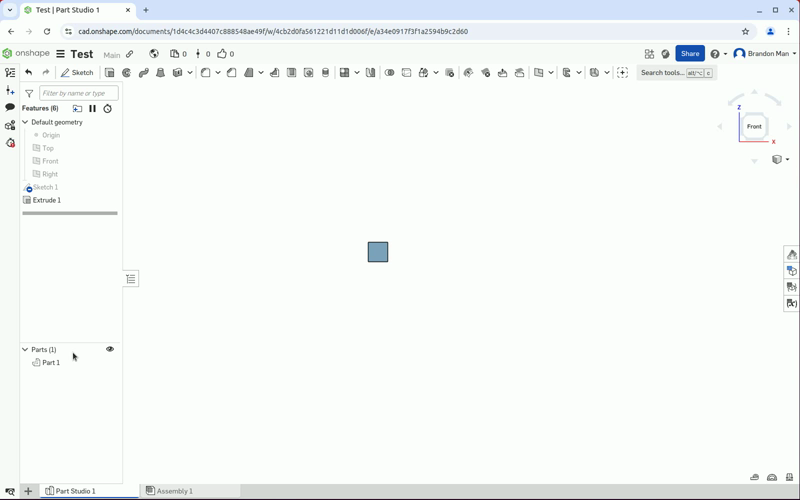
key(shift+p)
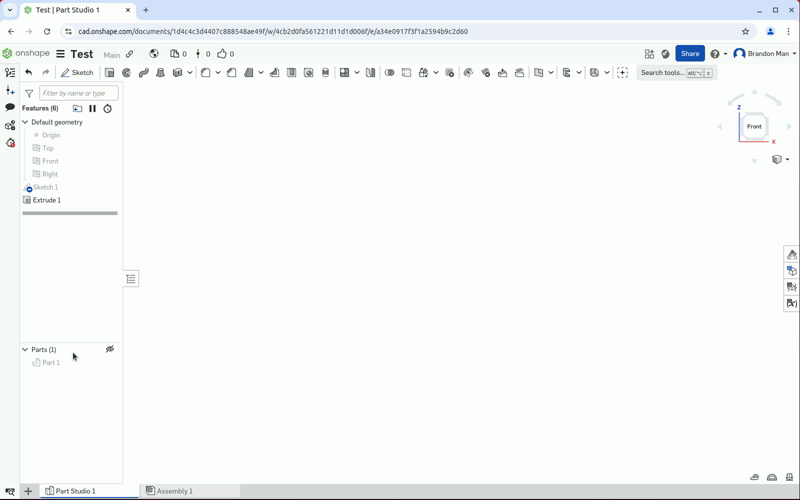
key(space)
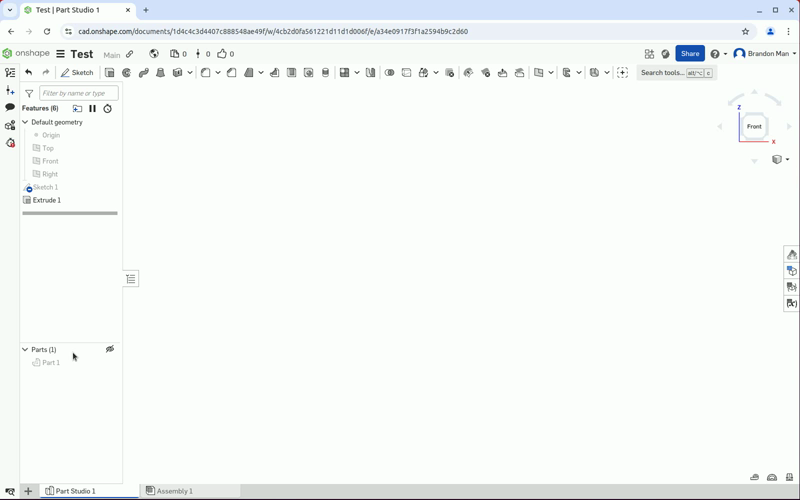
key_down(shift)
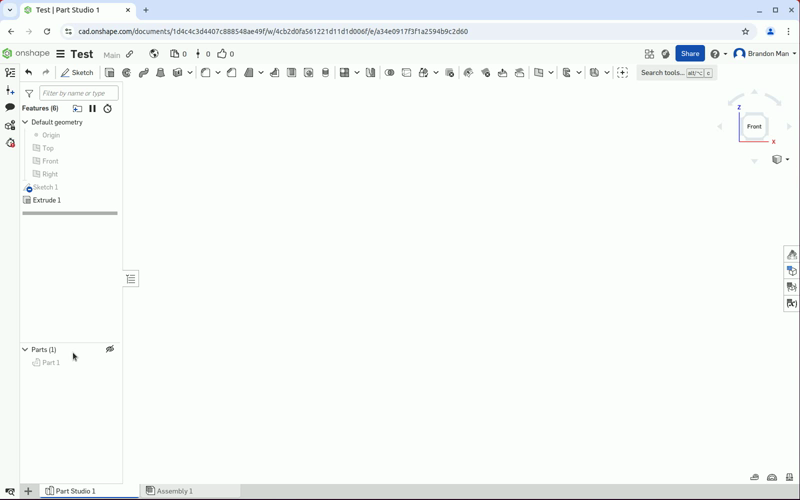
key(down)
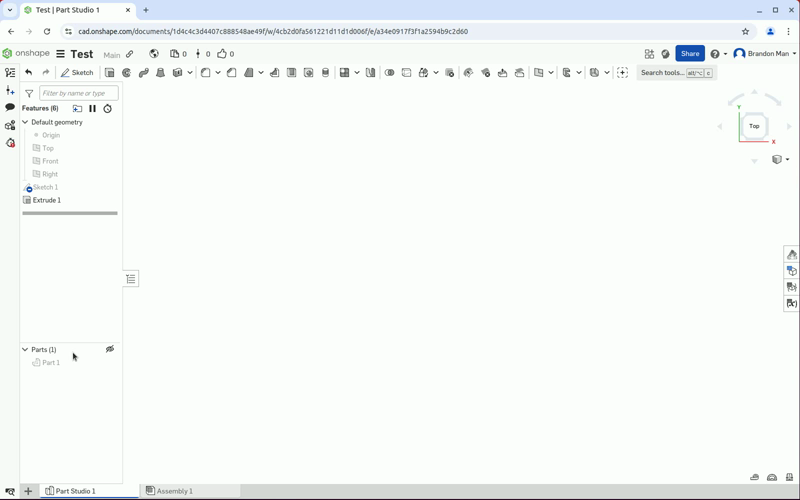
key_up(shift)
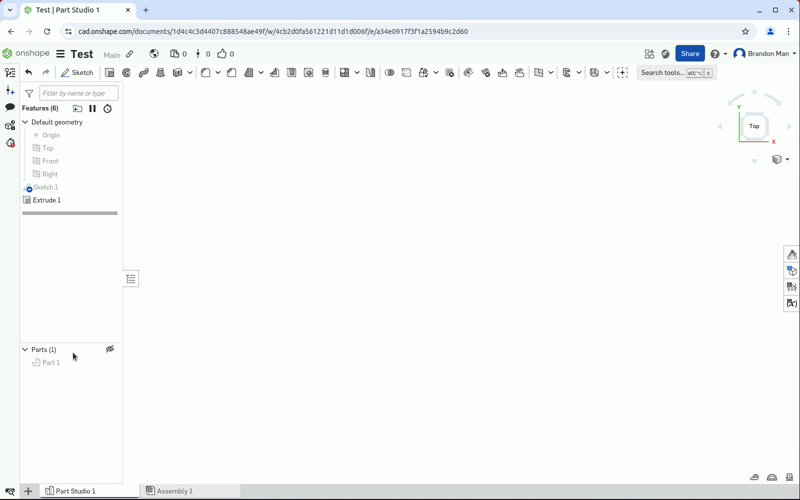
mouse_move(73, 352)
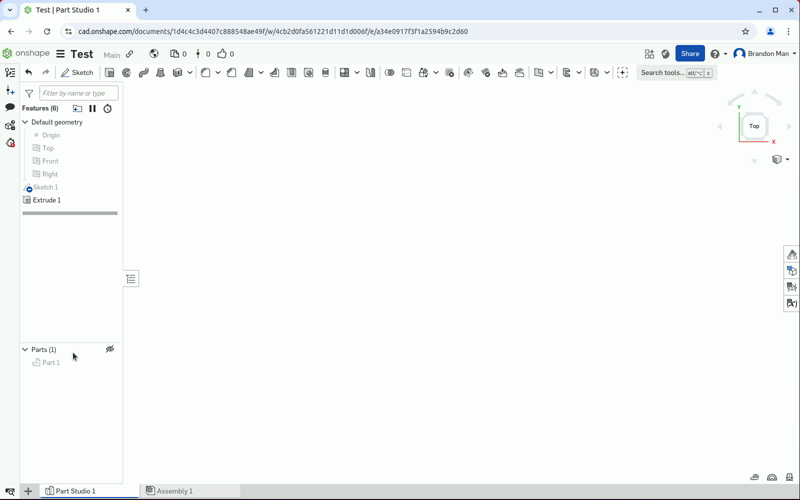
key(shift+y)
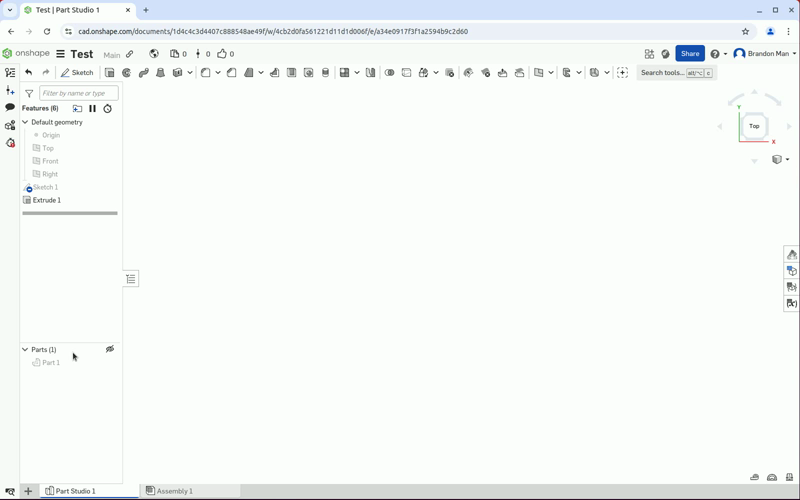
key(shift+s)
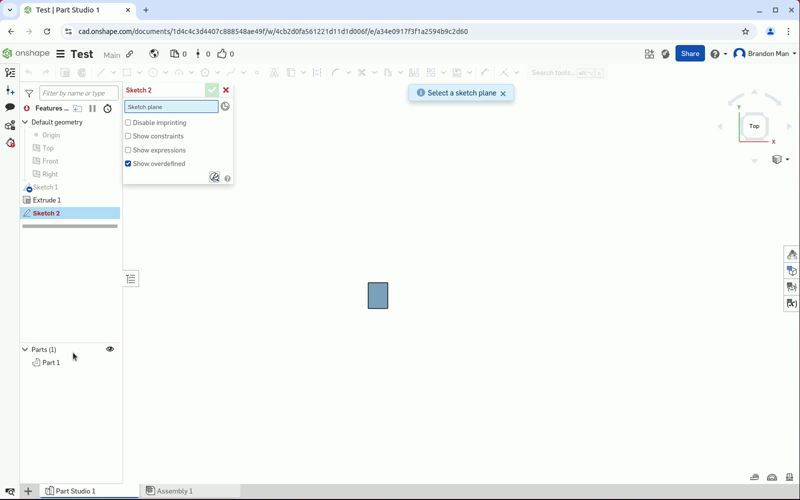
mouse_move(73, 150)
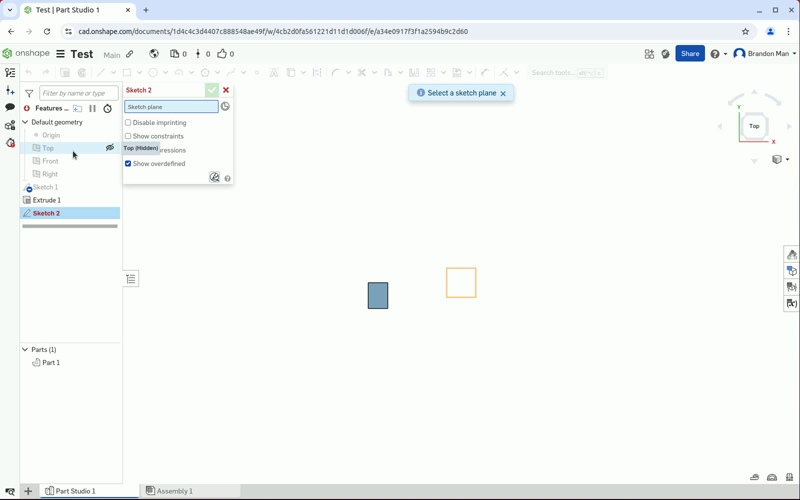
click(73, 150)
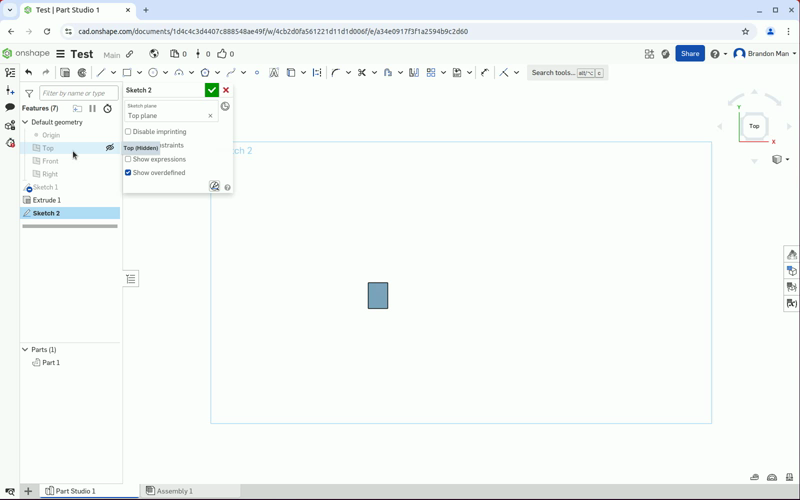
mouse_move(73, 352)
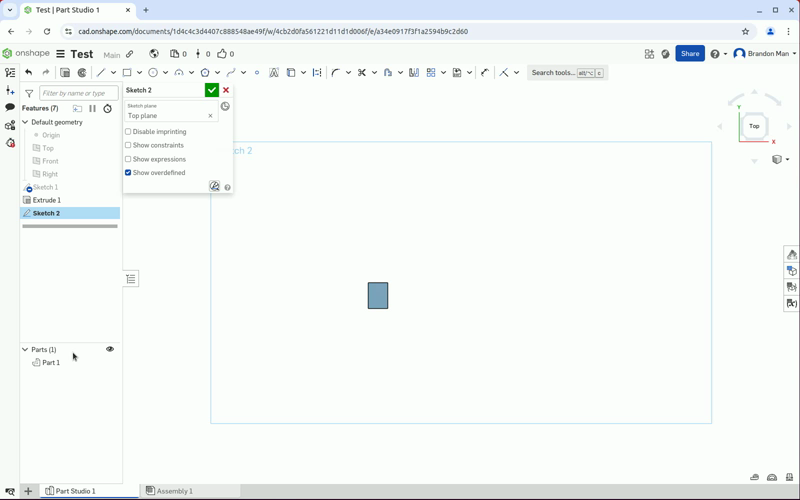
key(y)
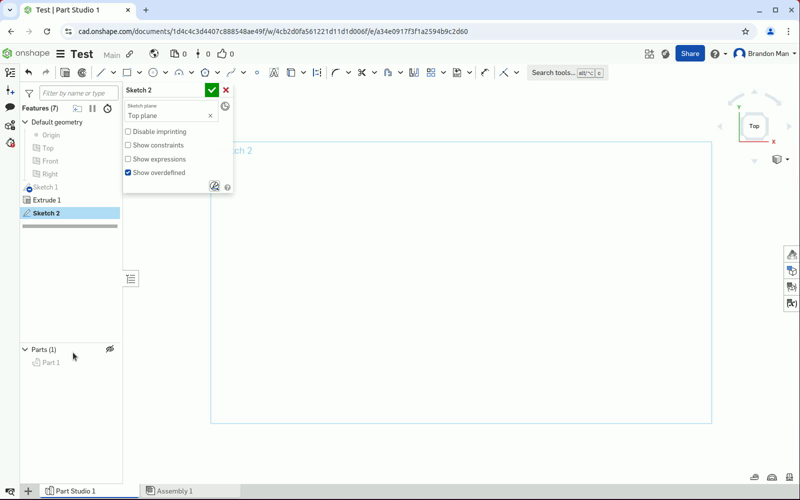
key(l)
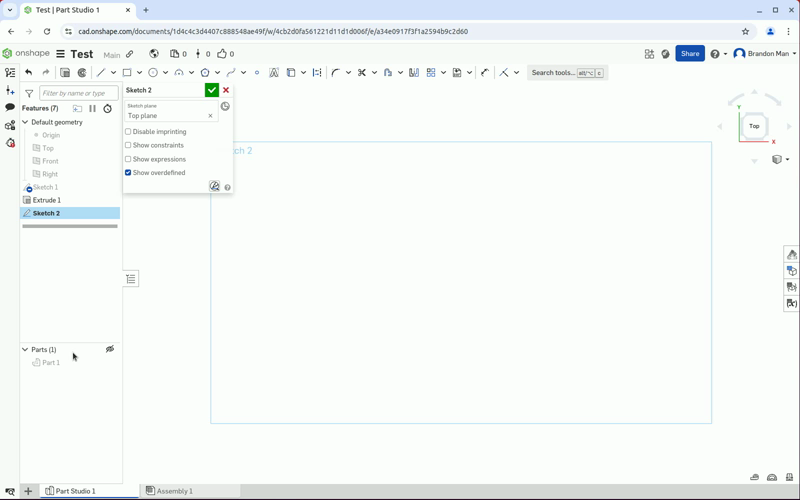
key_down(shift)
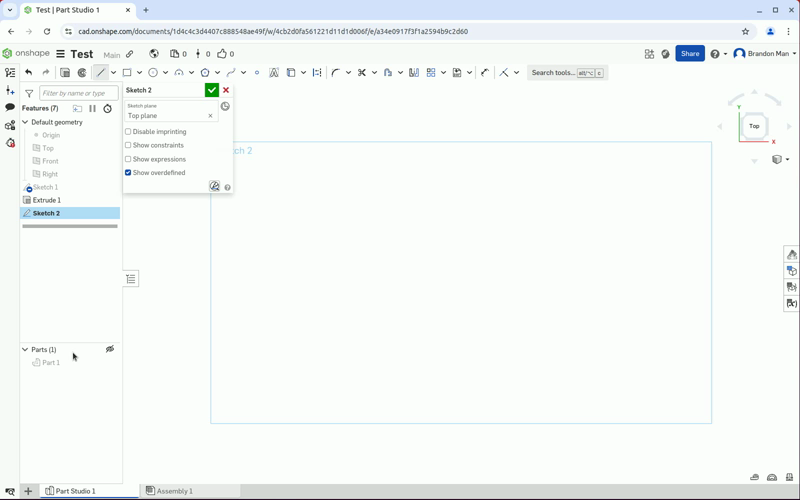
mouse_move(361, 332)
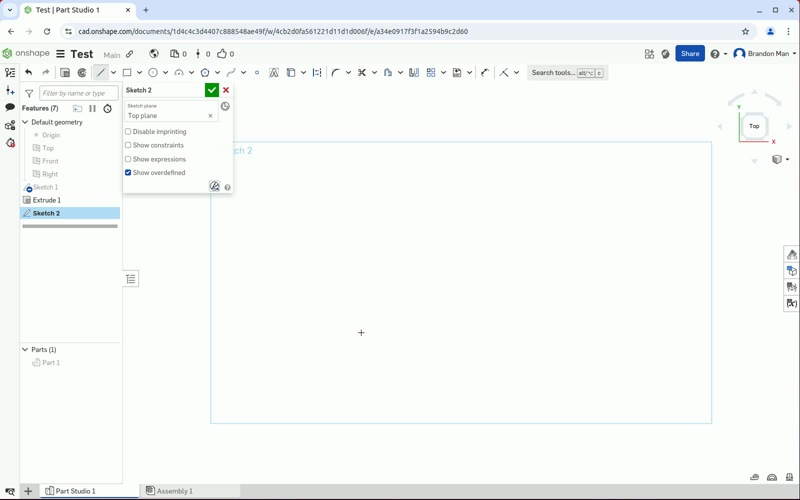
click(361, 332)
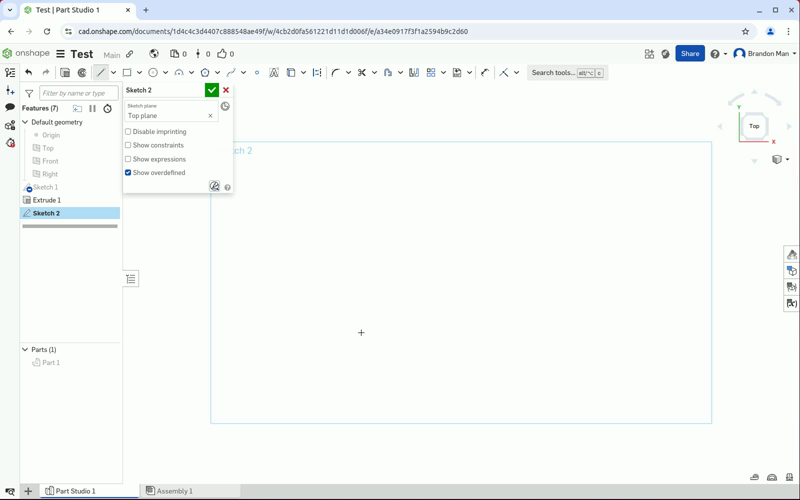
key_up(shift)
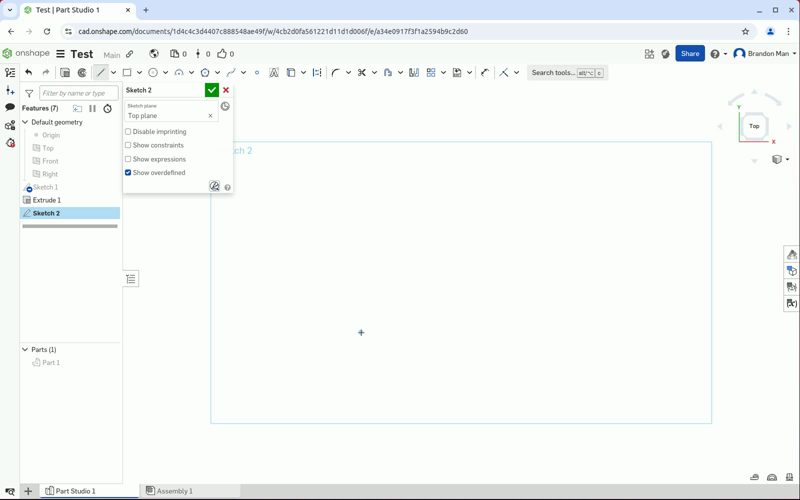
key_down(shift)
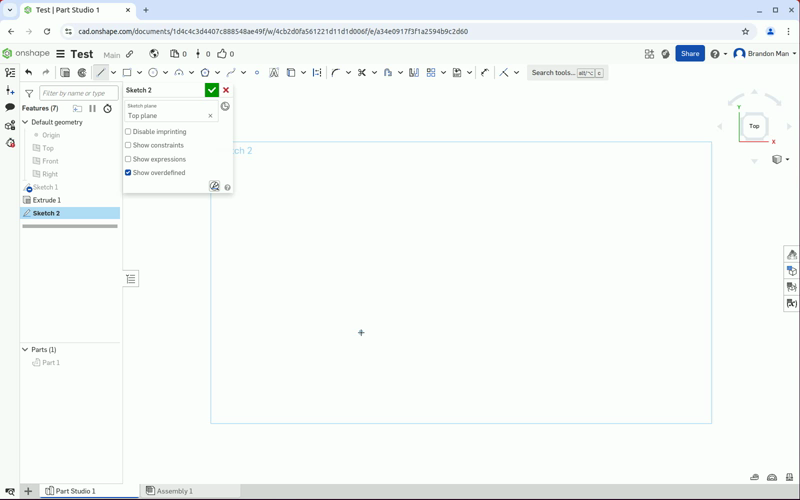
mouse_move(391, 332)
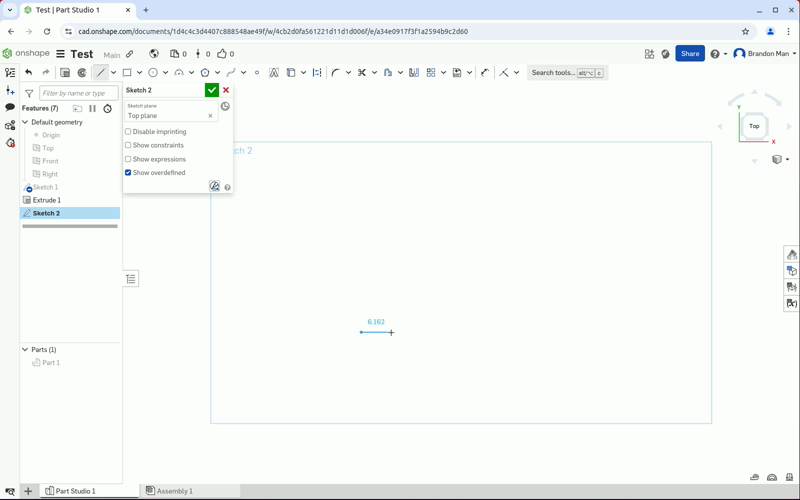
mouse_move(380, 332)
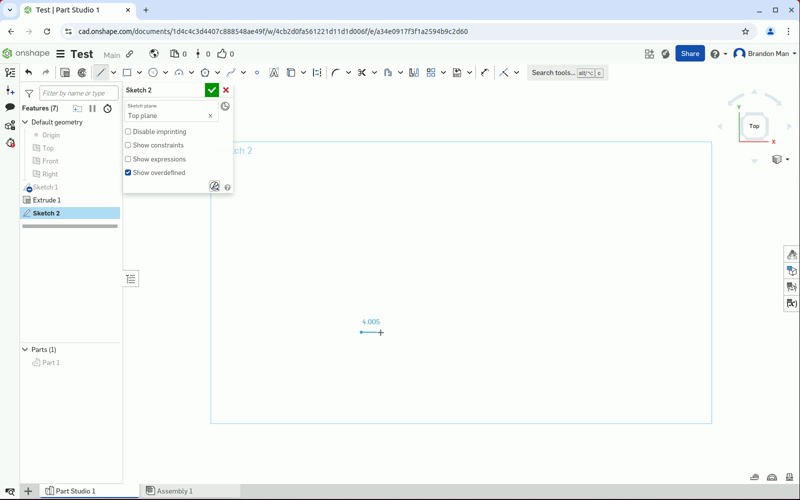
click(380, 332)
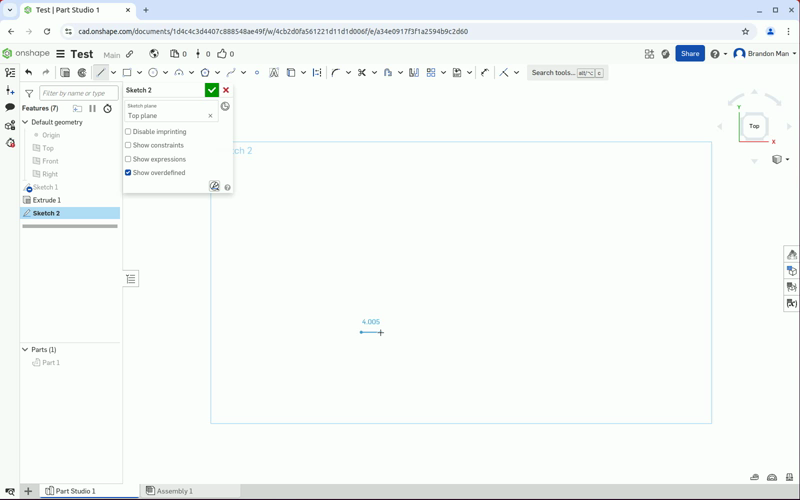
key_up(shift)
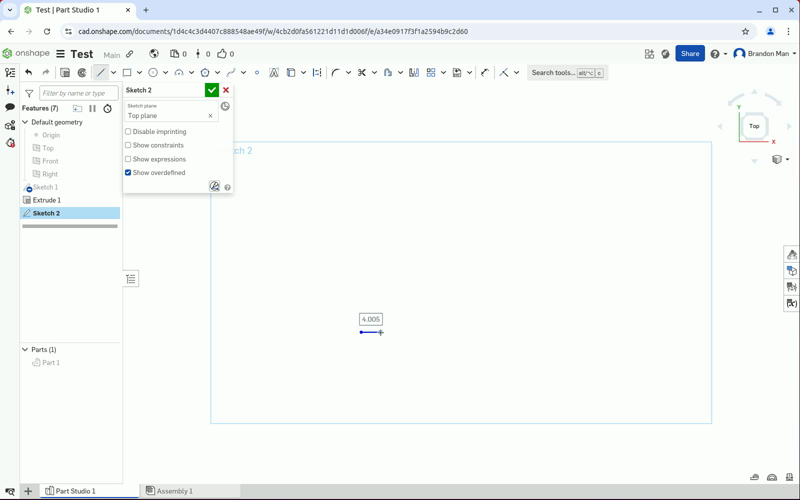
key_down(shift)
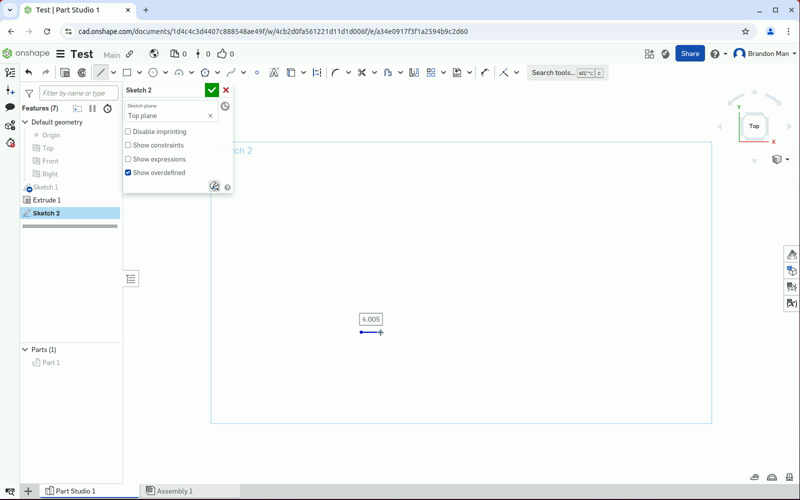
mouse_move(410, 332)
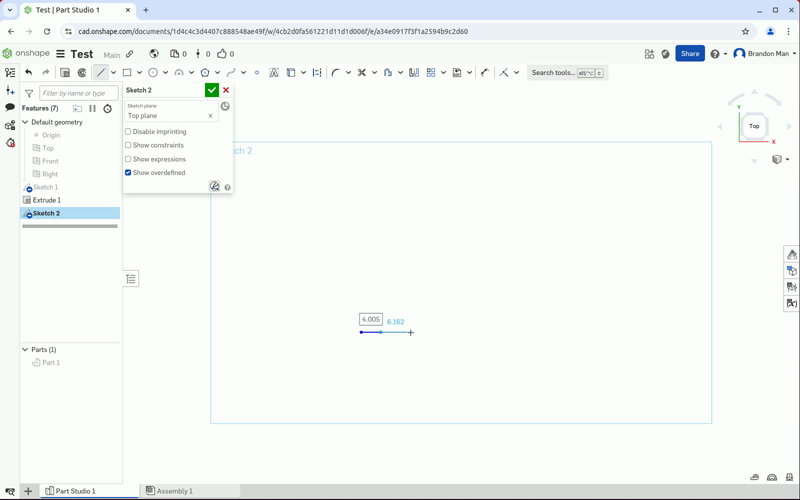
mouse_move(380, 312)
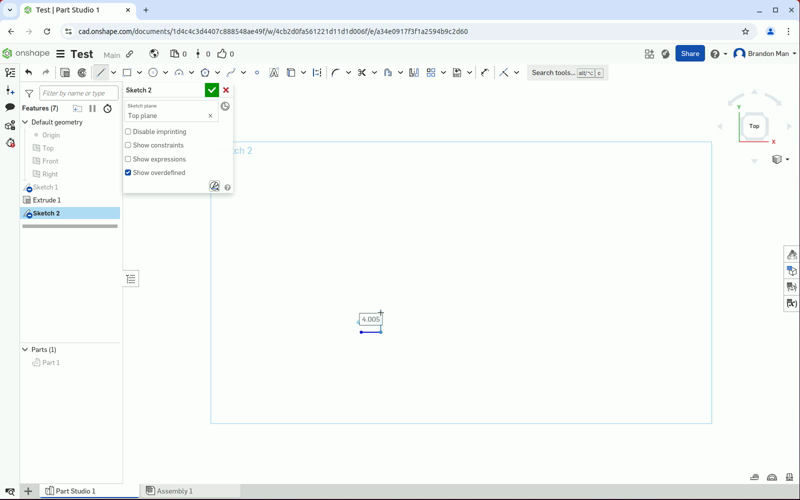
click(380, 312)
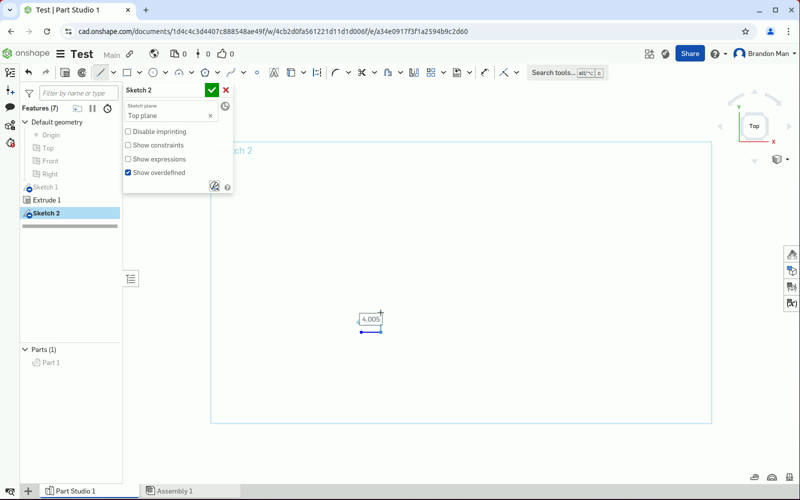
key_up(shift)
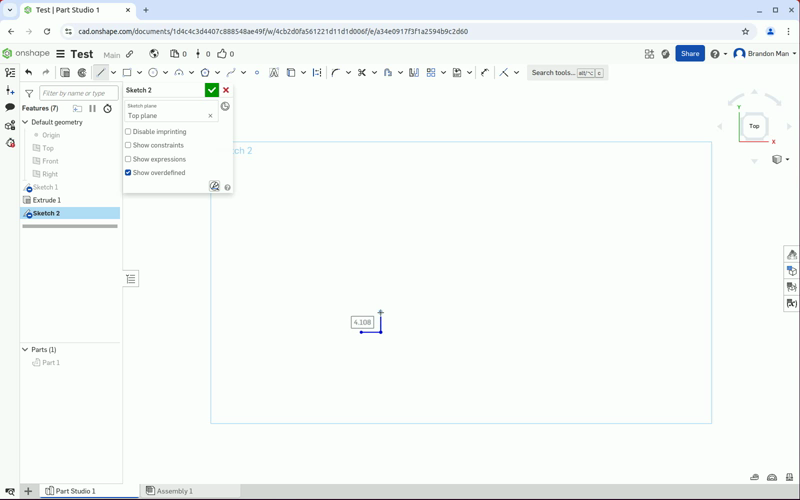
key_down(shift)
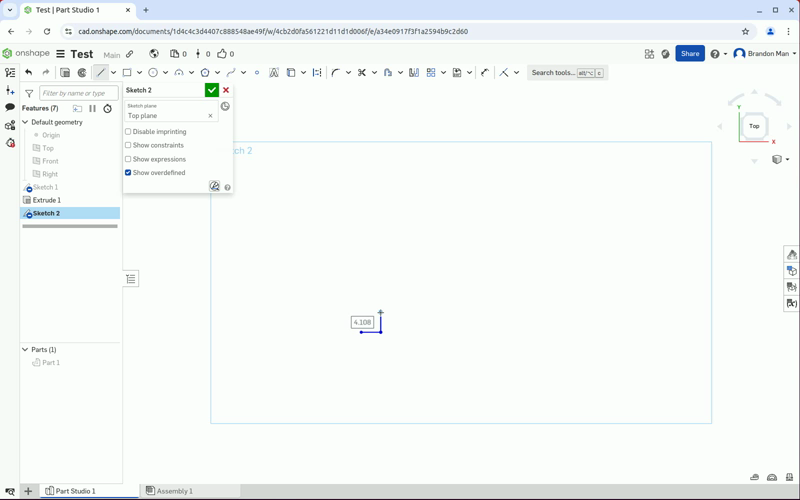
mouse_move(410, 312)
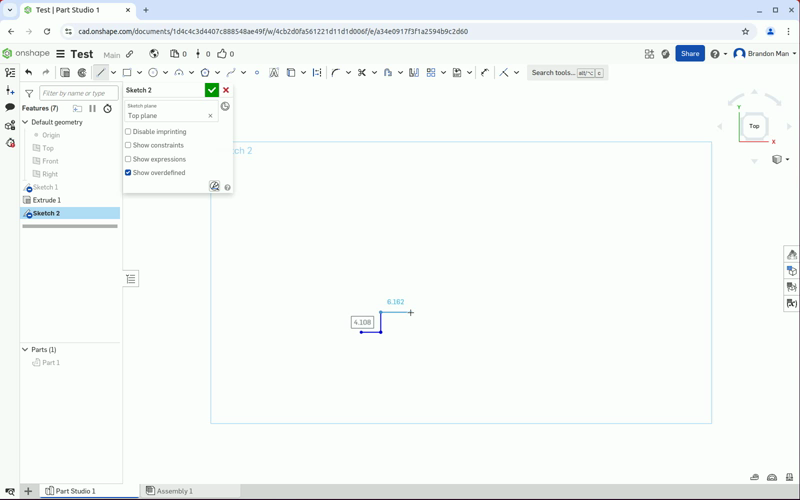
mouse_move(361, 312)
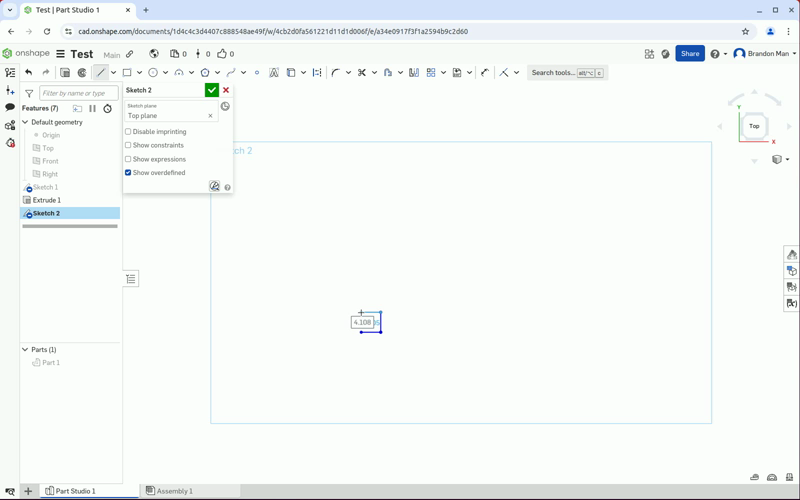
click(361, 312)
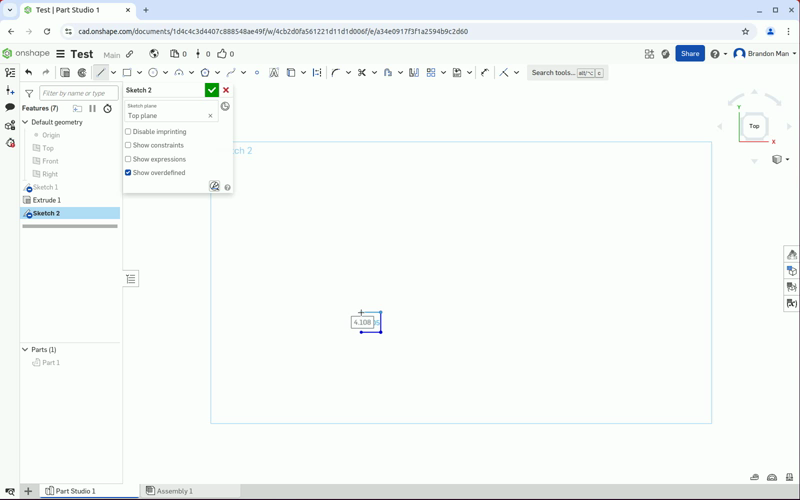
key_up(shift)
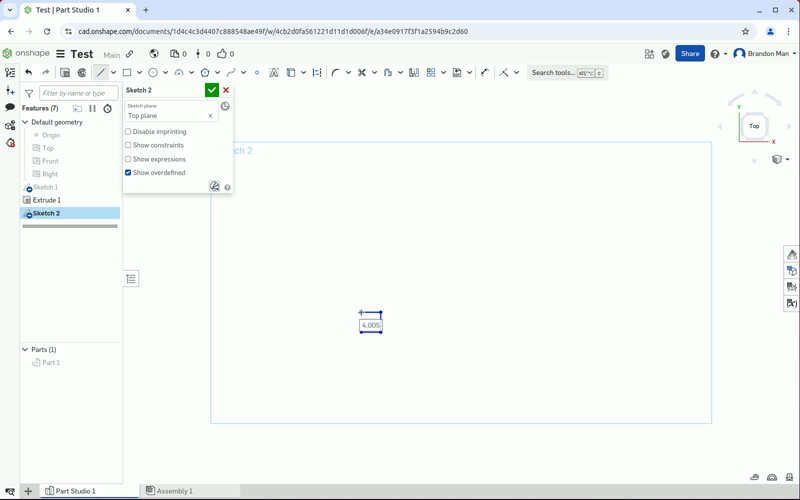
mouse_move(391, 312)
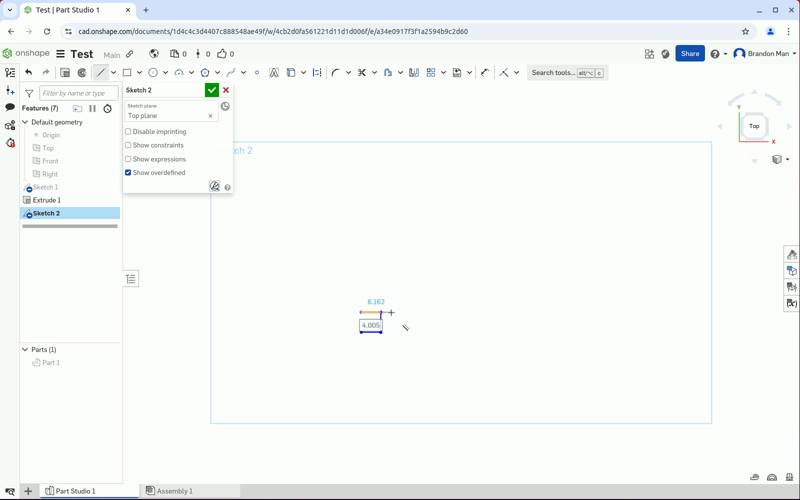
key_down(shift)
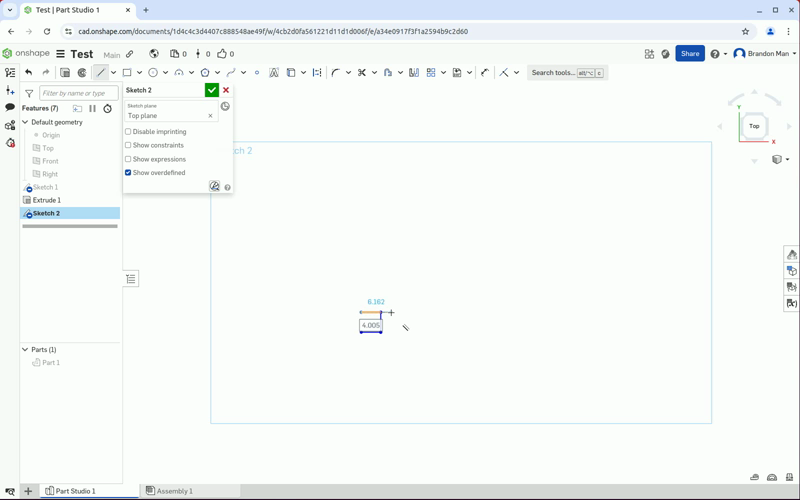
mouse_move(361, 332)
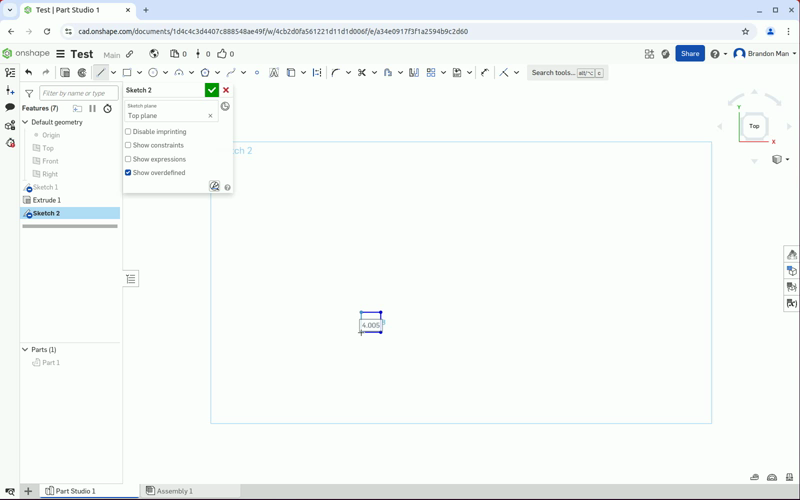
key_up(shift)
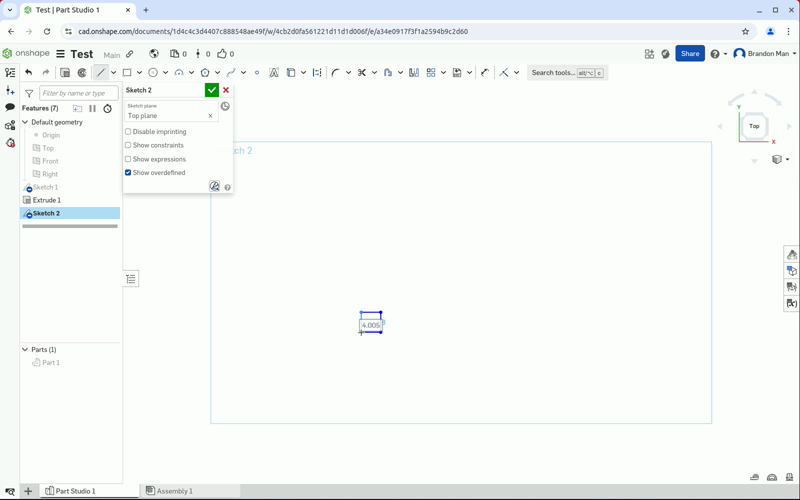
click(361, 332)
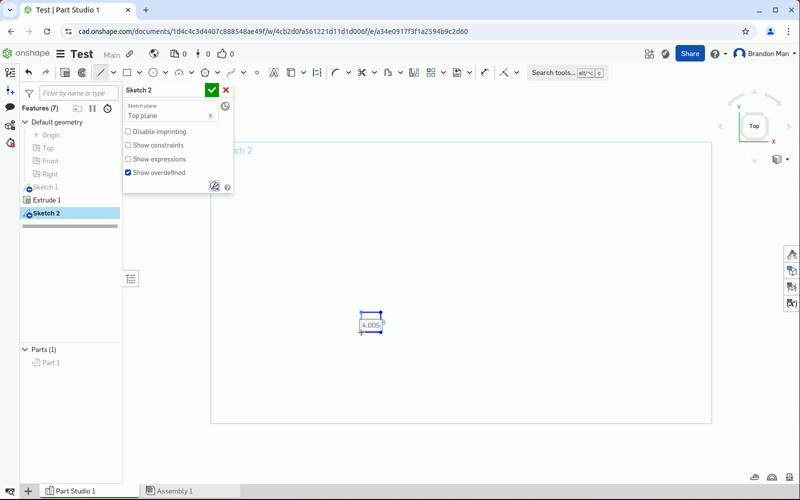
key(esc)
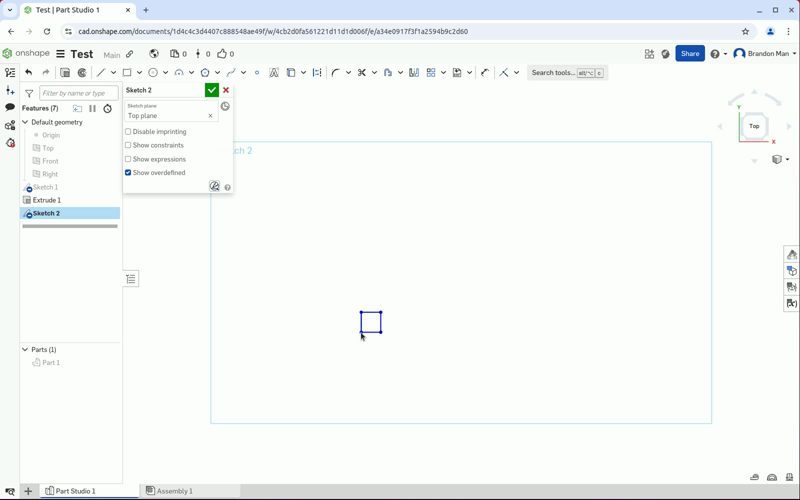
mouse_move(380, 322)
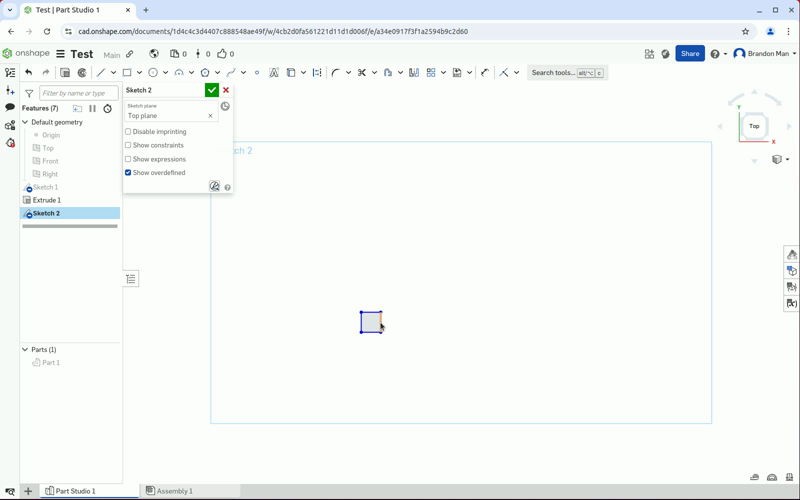
scroll(6)
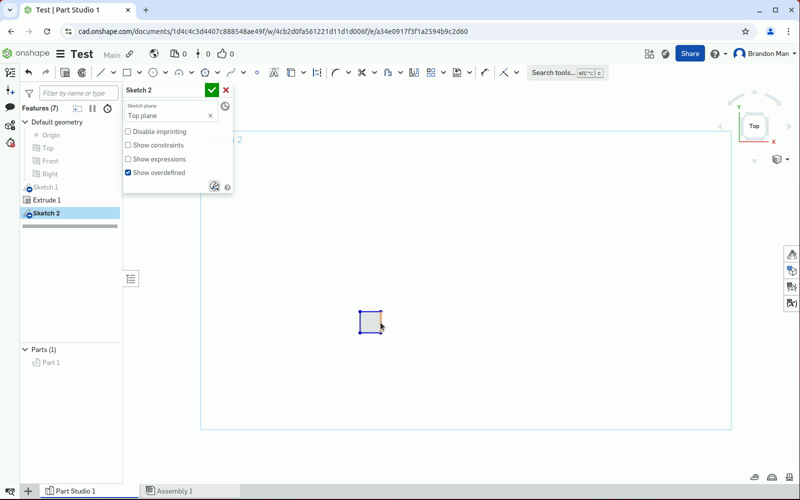
scroll(6)
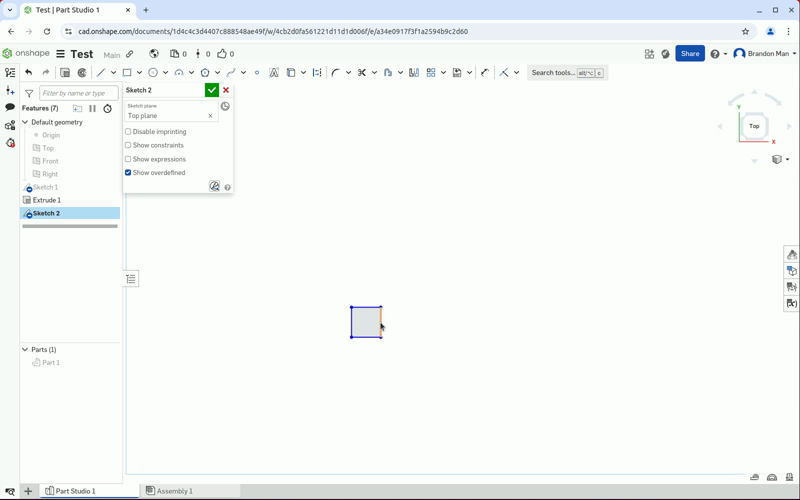
scroll(6)
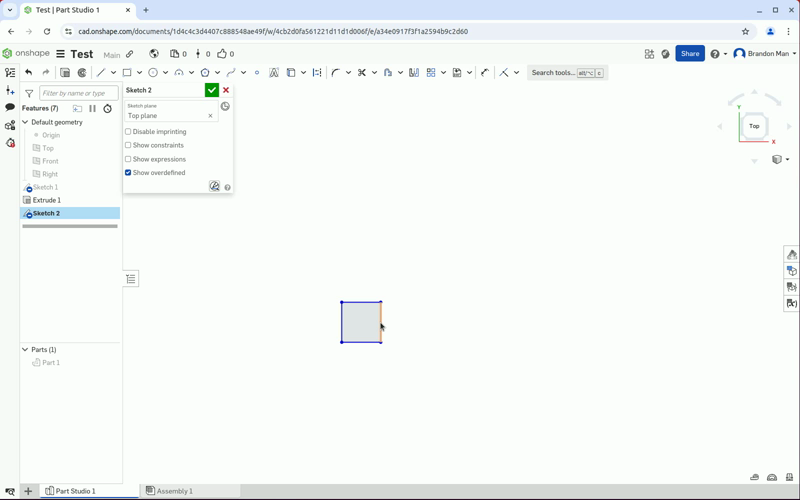
scroll(6)
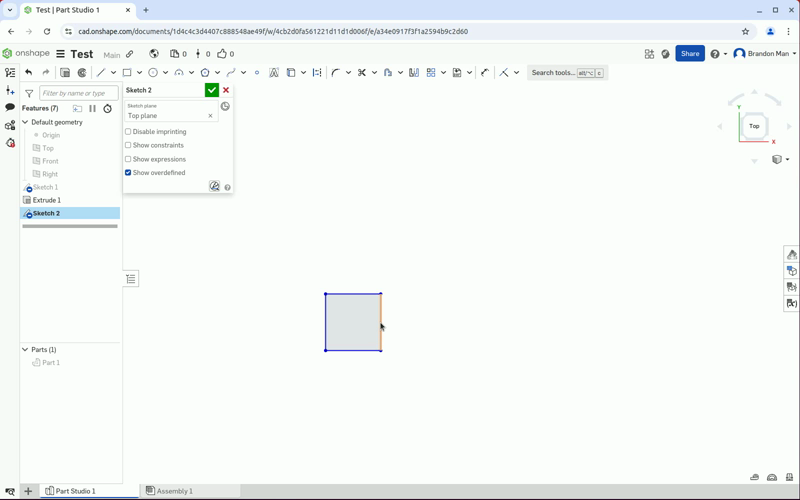
scroll(6)
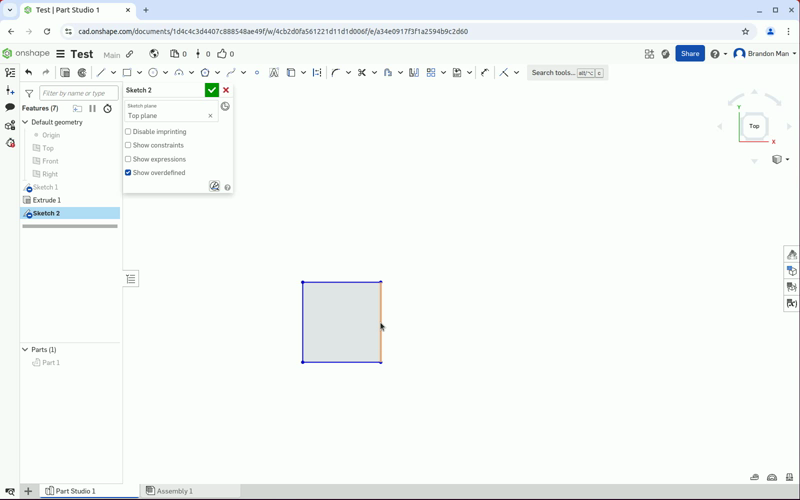
scroll(6)
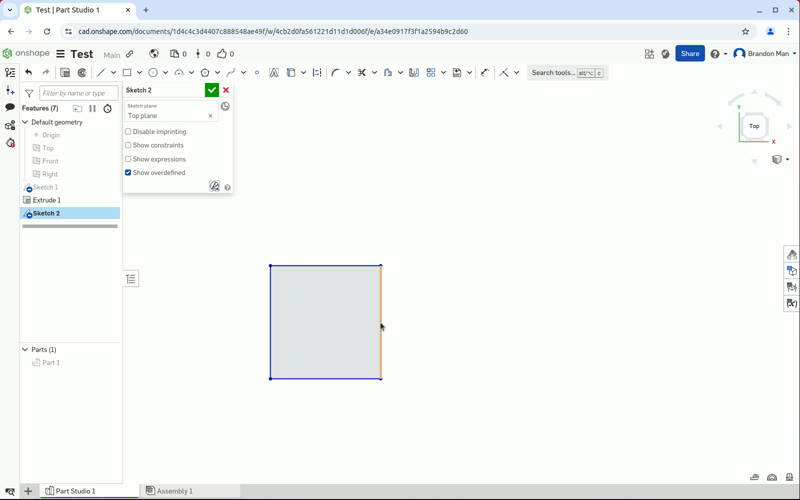
scroll(6)
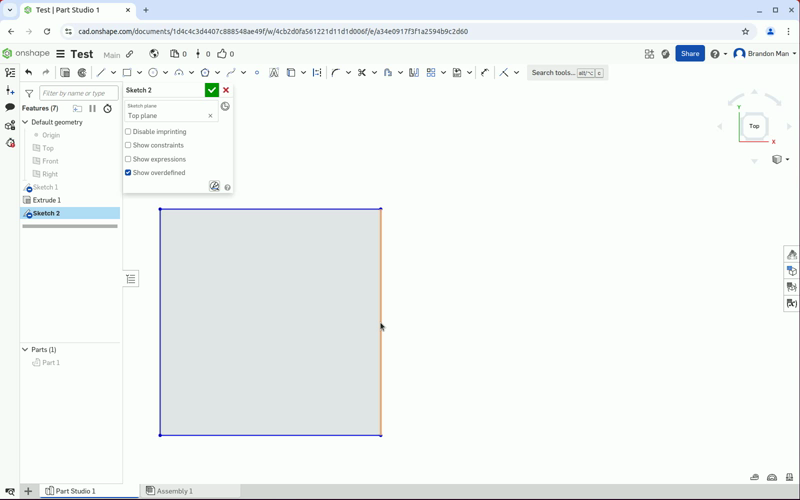
click(380, 322)
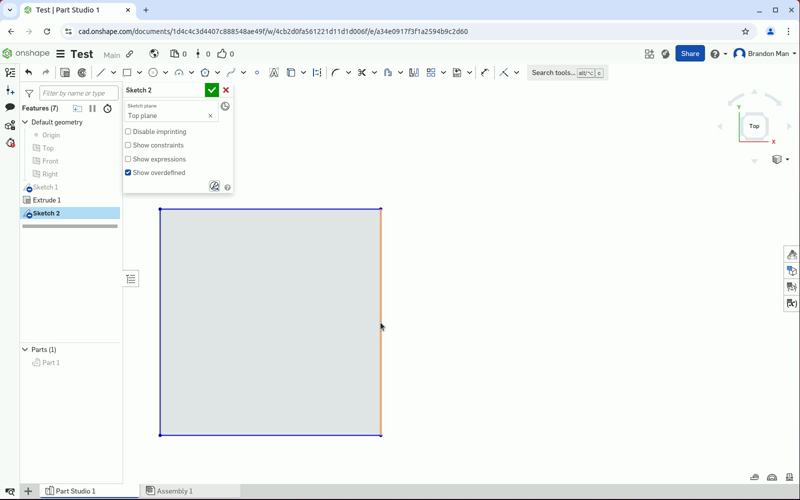
scroll(-6)
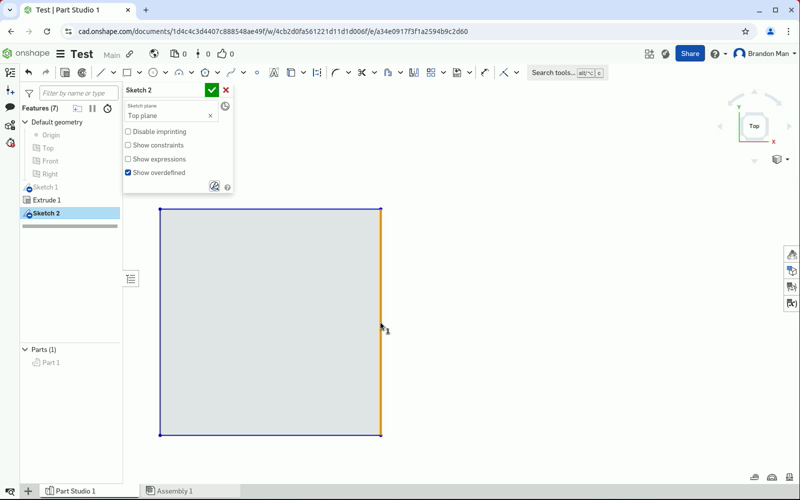
scroll(-6)
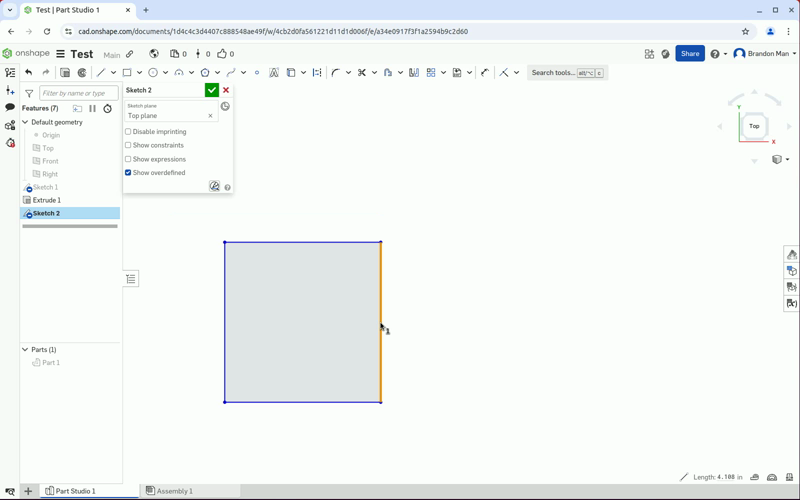
scroll(-6)
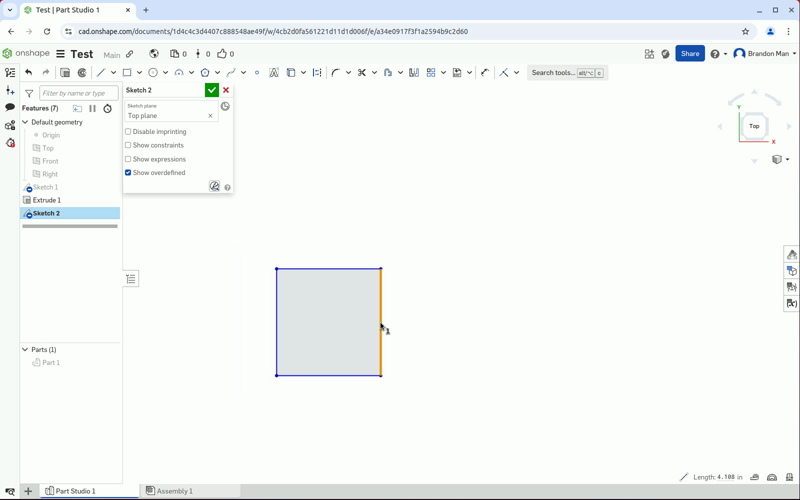
scroll(-6)
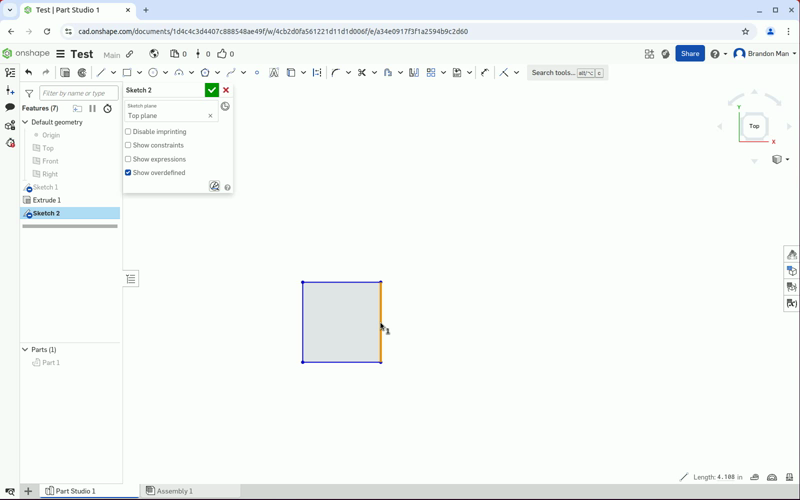
scroll(-6)
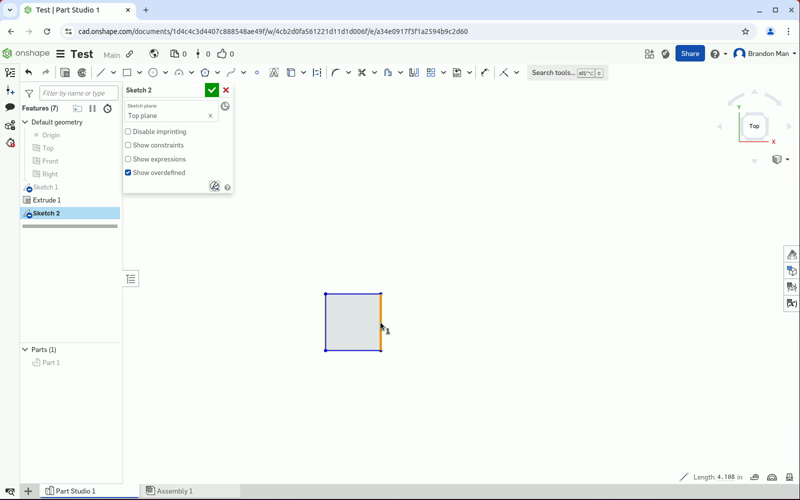
scroll(-6)
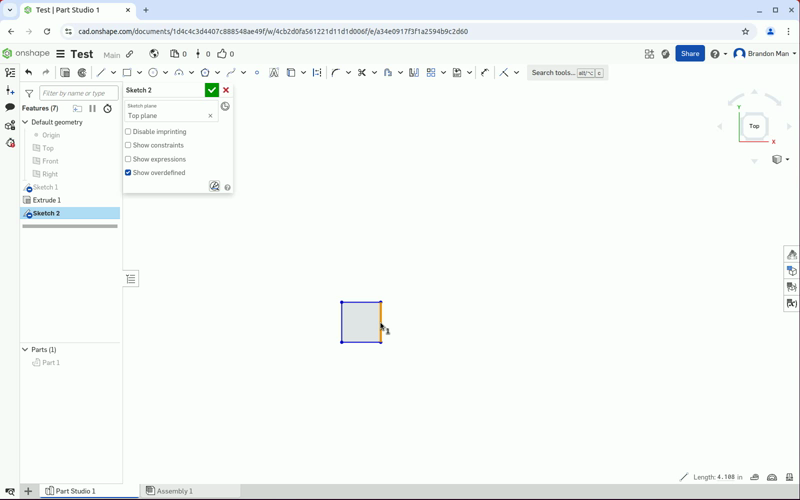
scroll(-6)
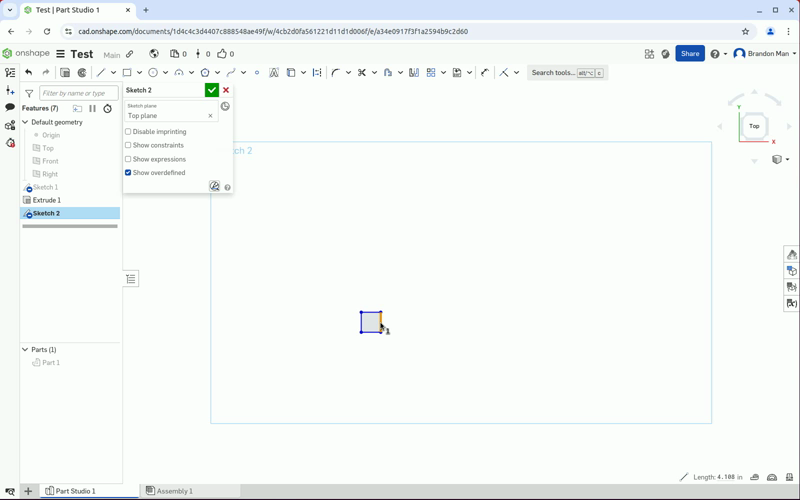
mouse_move(73, 352)
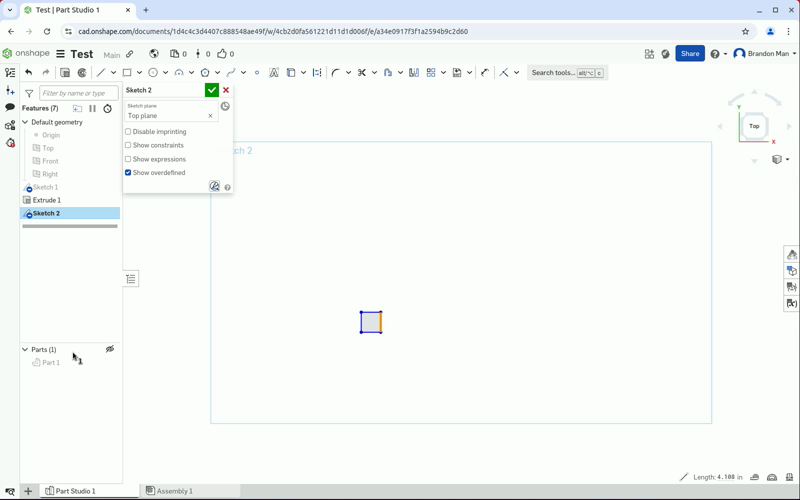
key(shift+y)
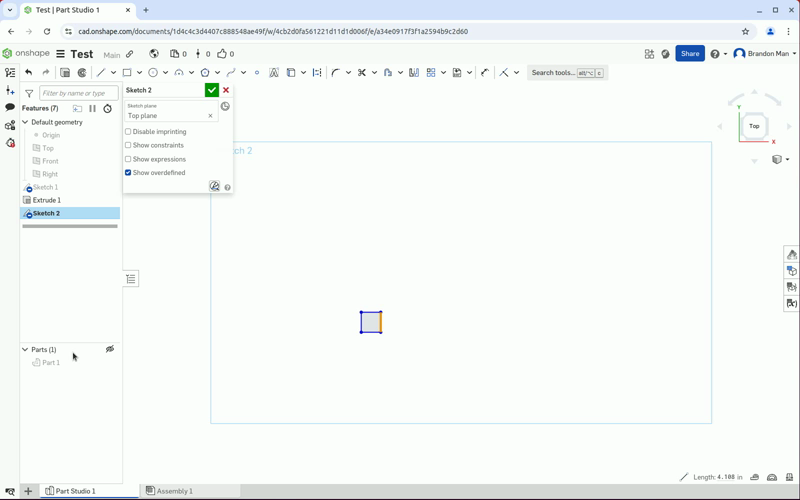
key(shift+e)
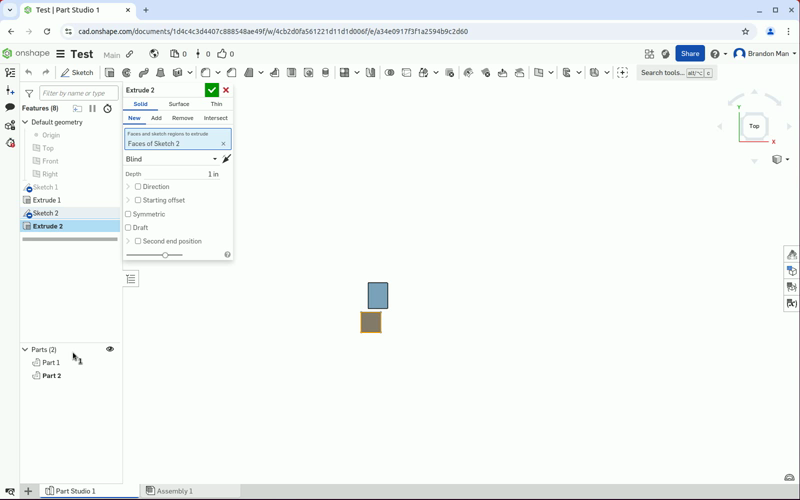
mouse_move(143, 106)
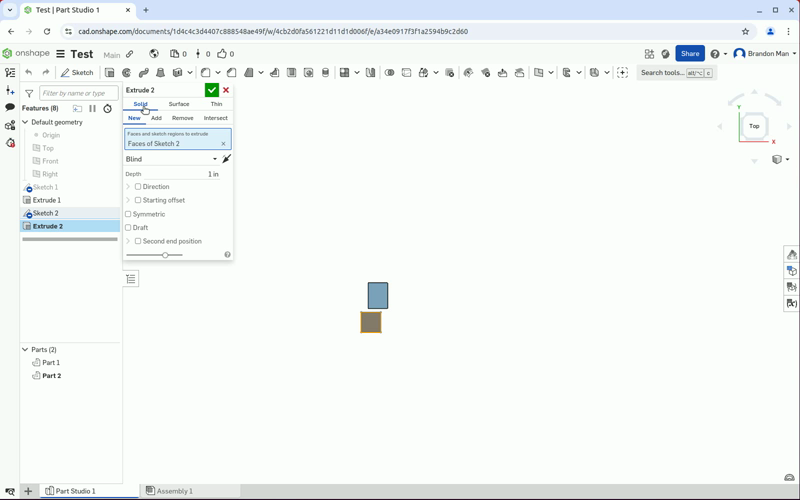
click(143, 106)
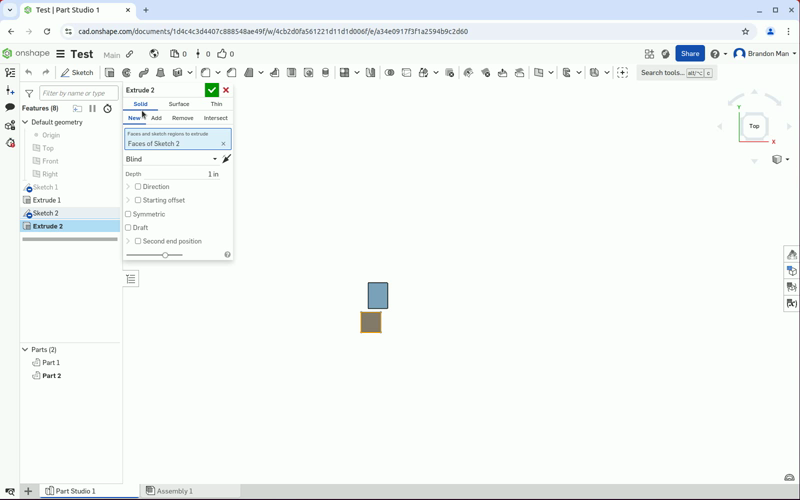
mouse_move(137, 120)
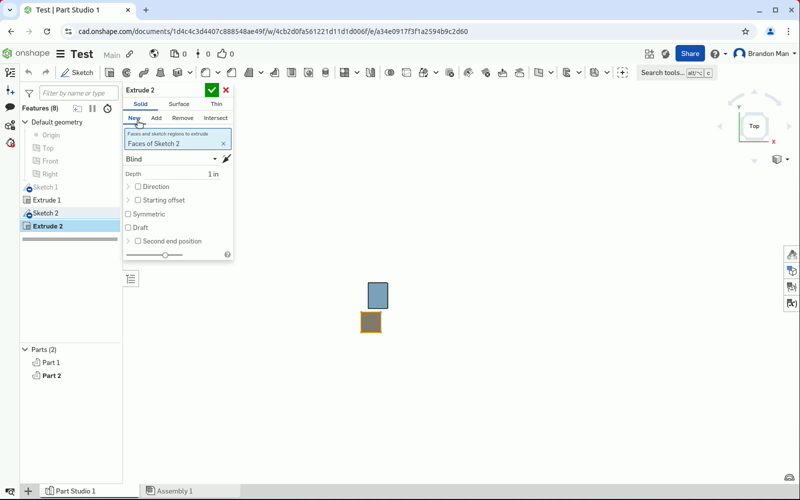
click(137, 120)
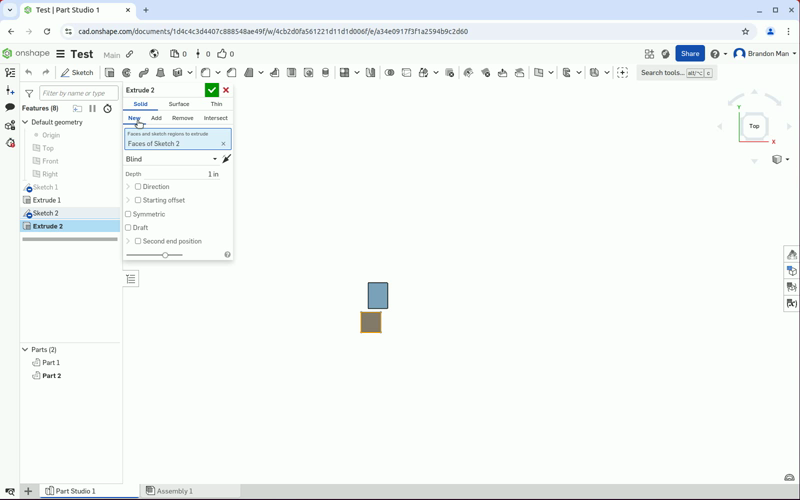
key(tab, 4)
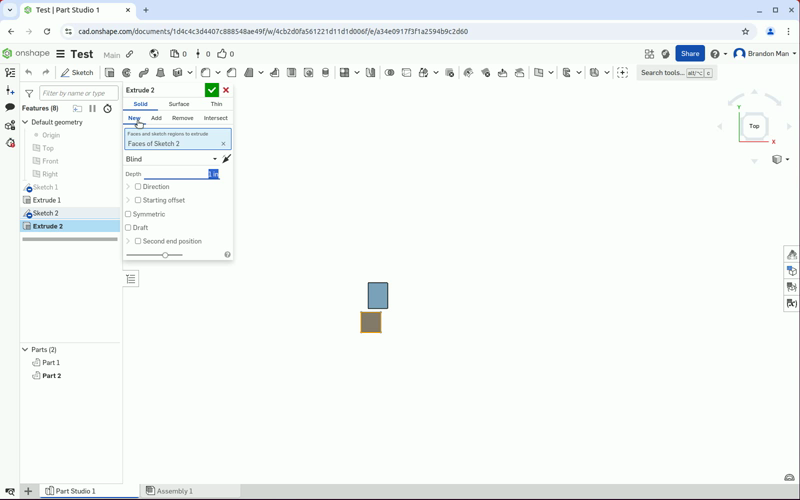
text(-10.11)
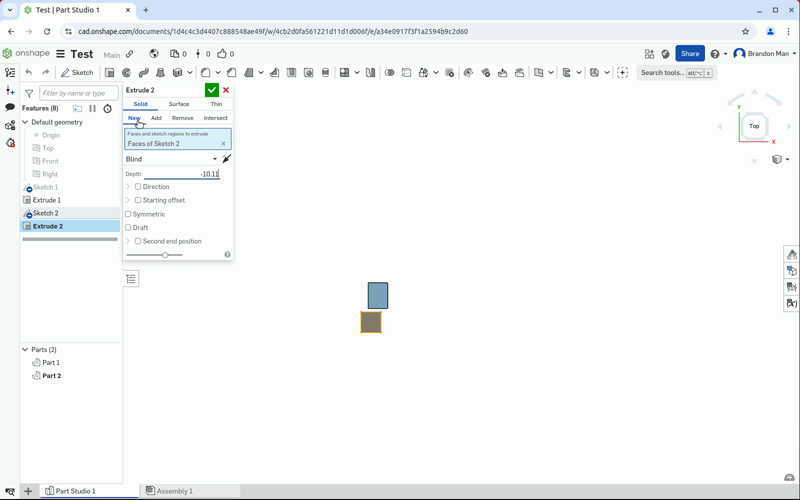
key(enter)
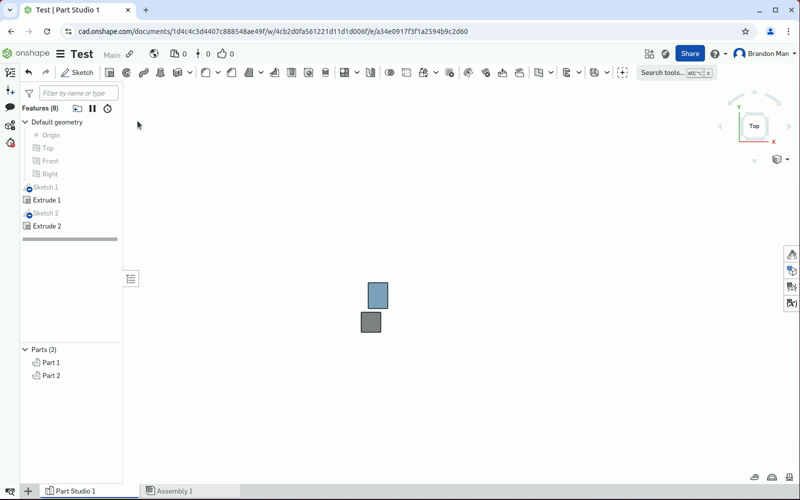
key(shift+h)
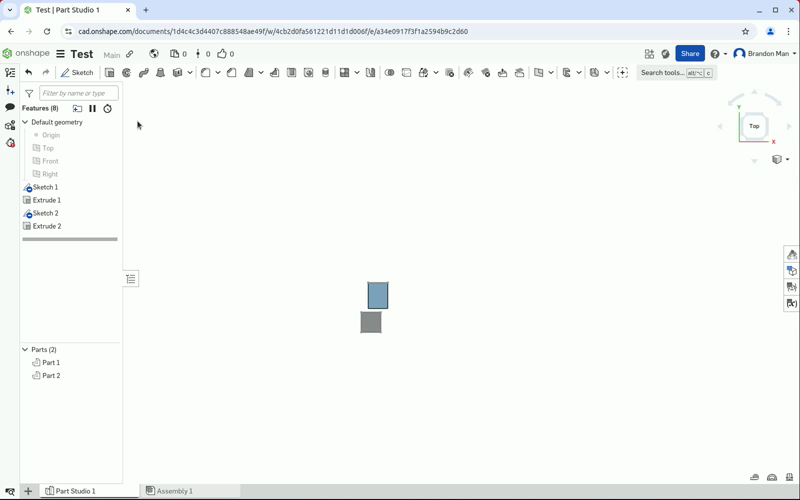
key(shift+h)
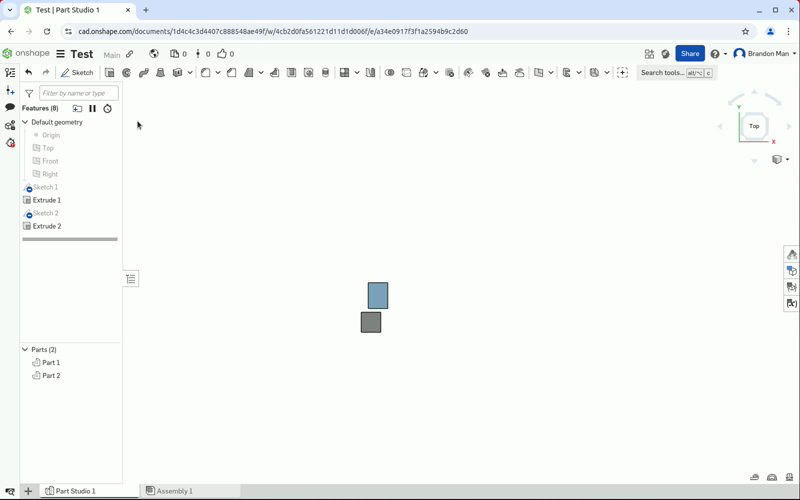
mouse_move(73, 189)
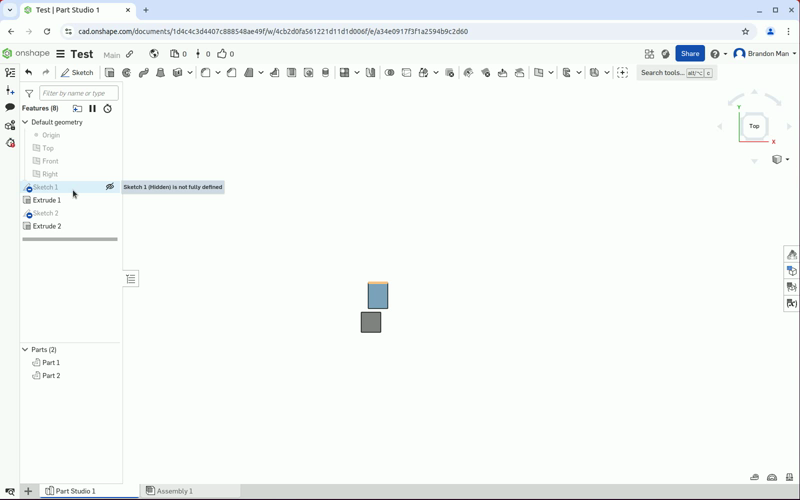
click(73, 189)
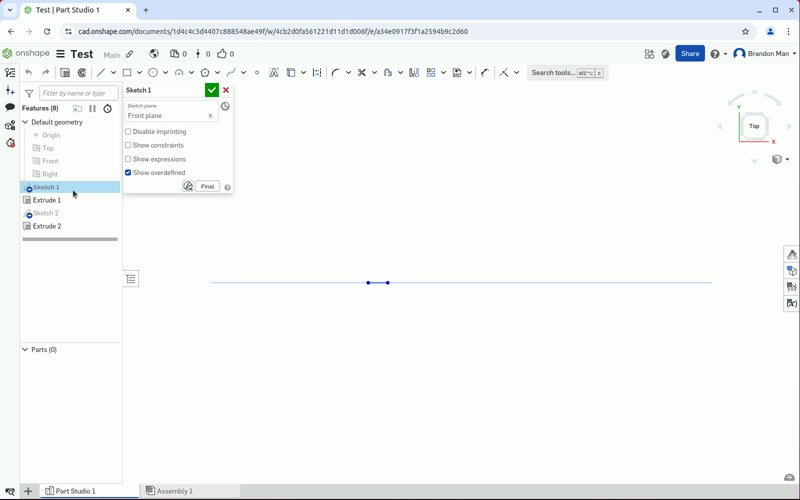
mouse_move(229, 92)
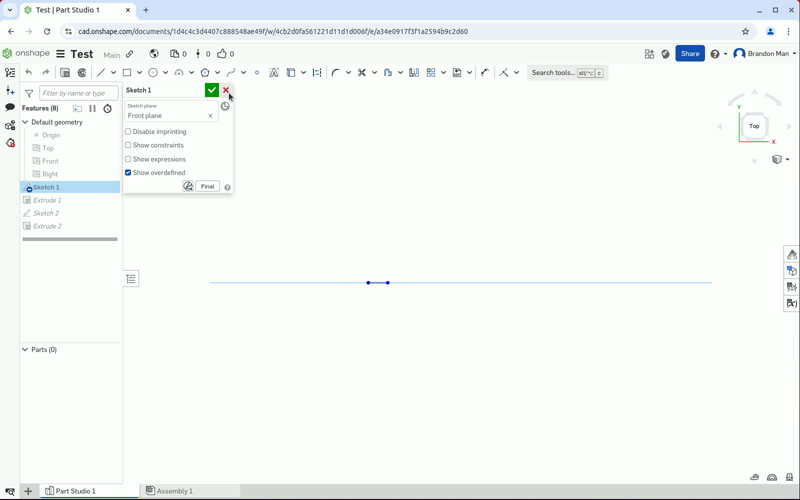
click(229, 92)
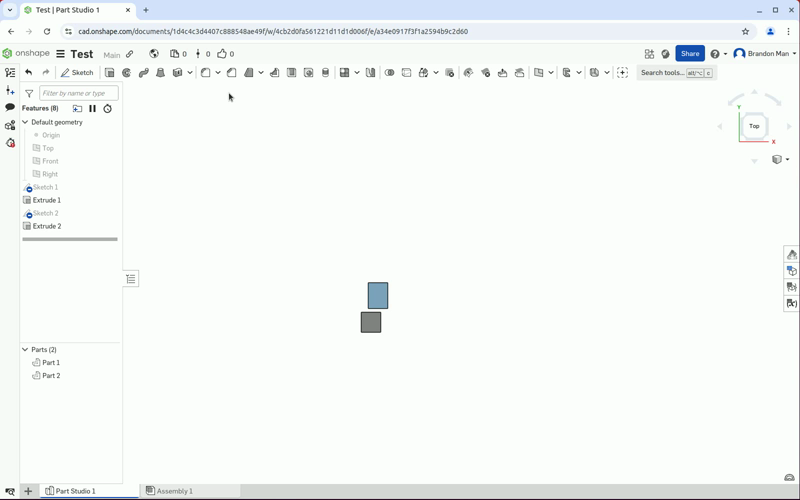
mouse_move(73, 352)
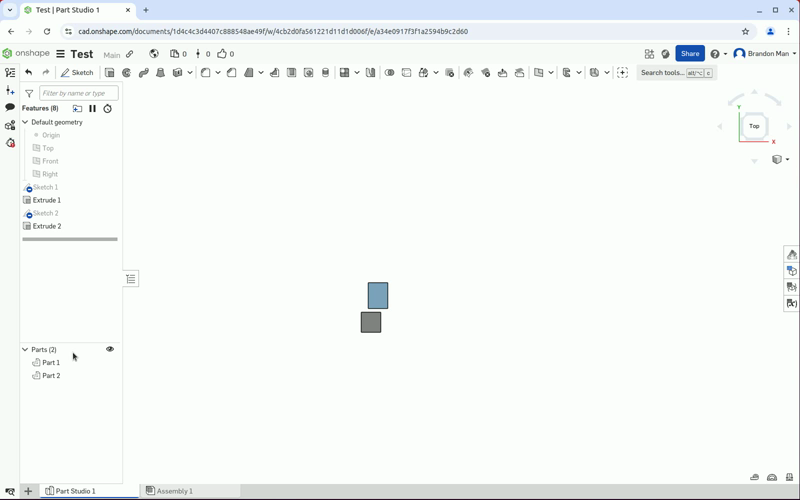
key(y)
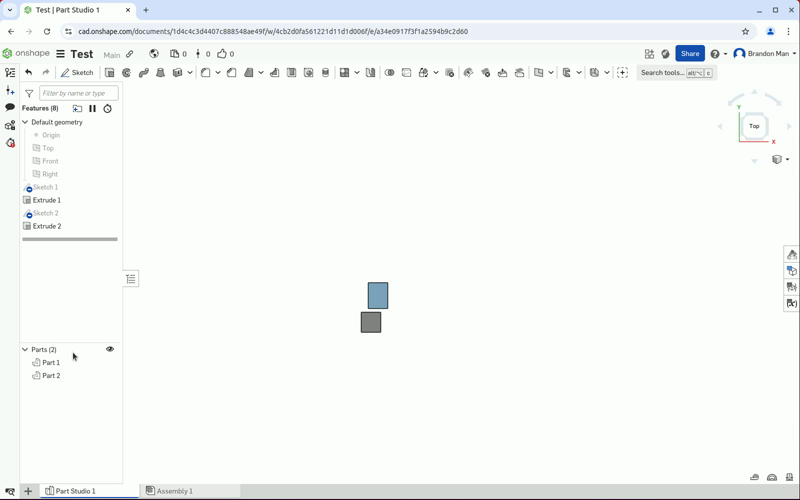
key(shift+p)
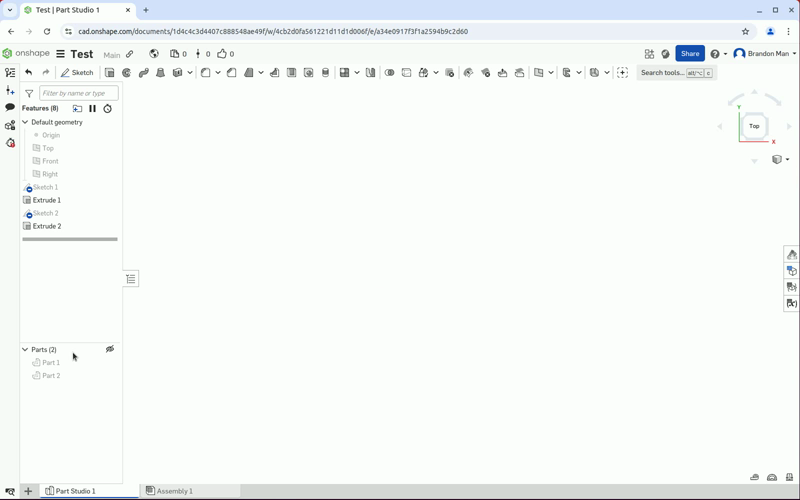
key(space)
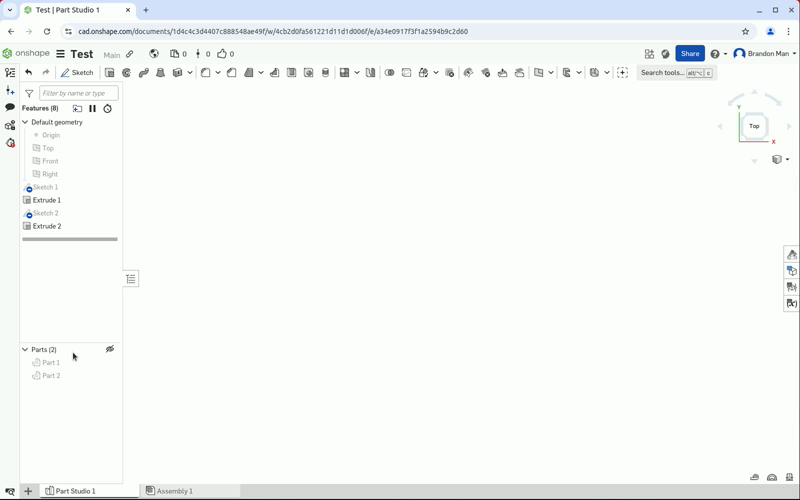
key_down(shift)
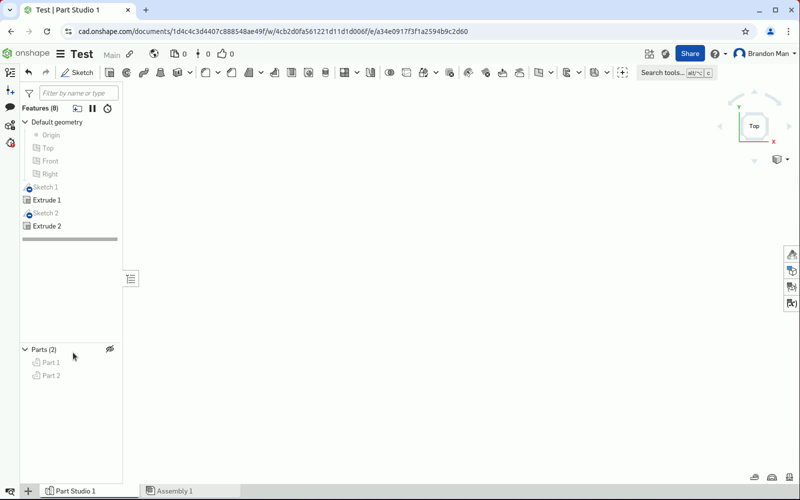
key(up)
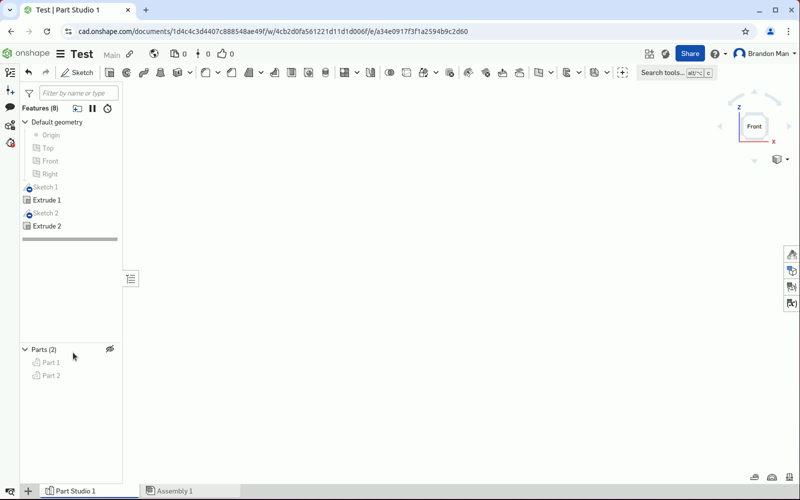
key_up(shift)
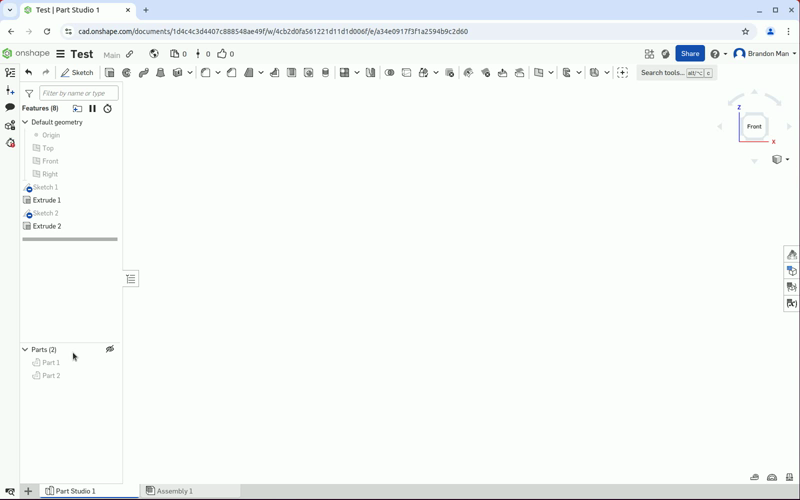
mouse_move(73, 352)
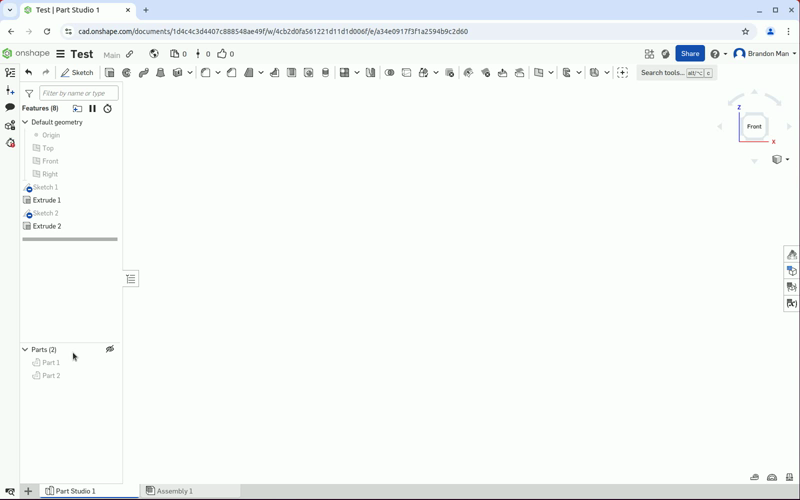
key(shift+y)
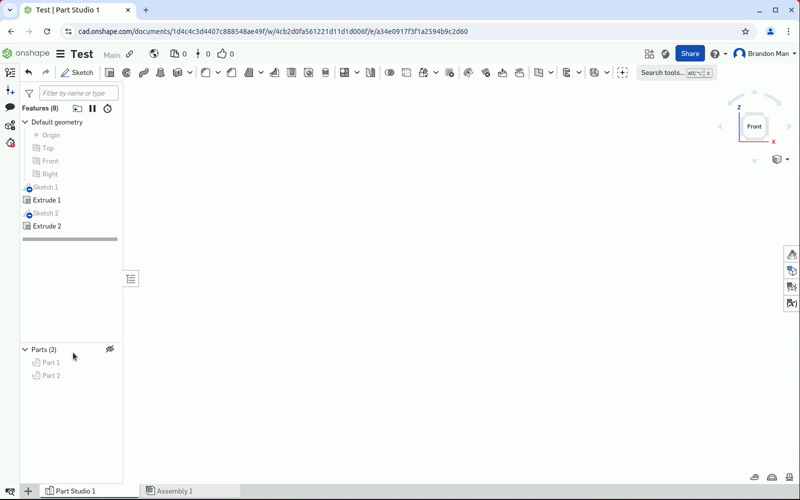
key(shift+s)
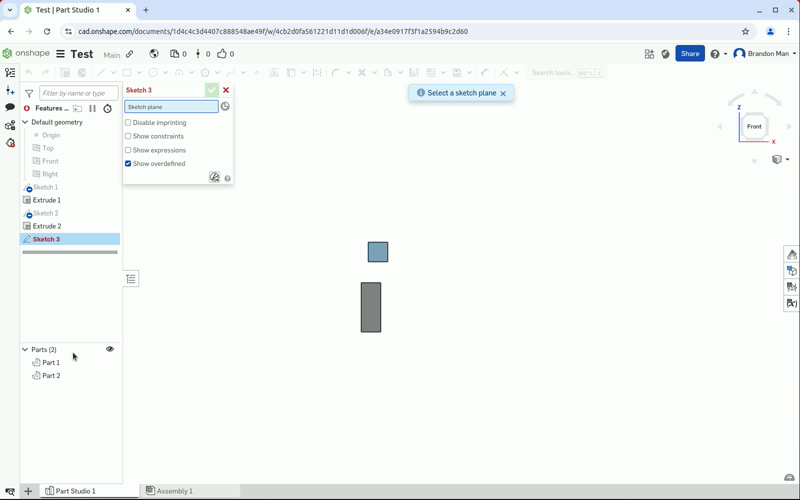
mouse_move(73, 163)
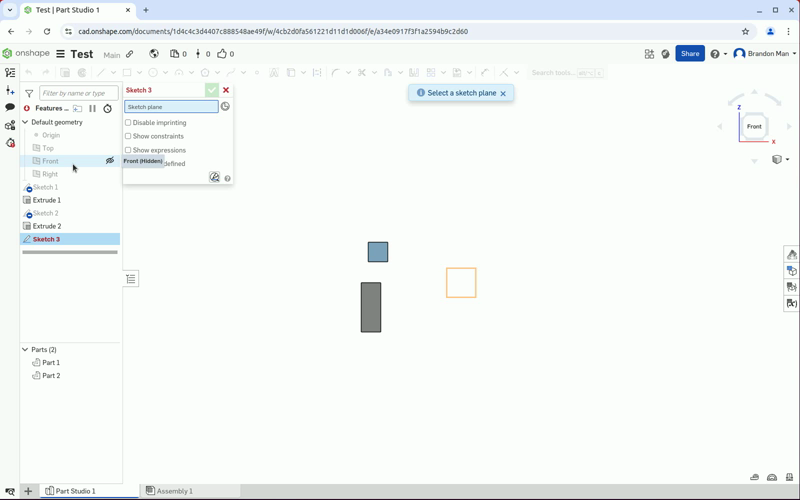
click(73, 163)
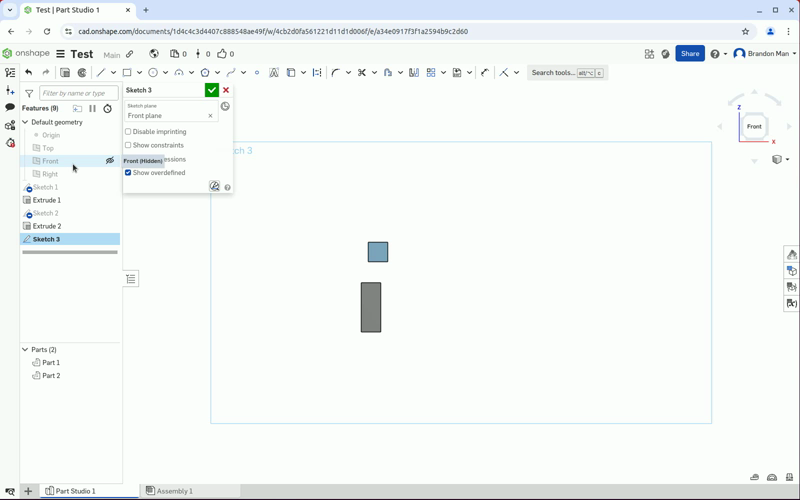
mouse_move(73, 352)
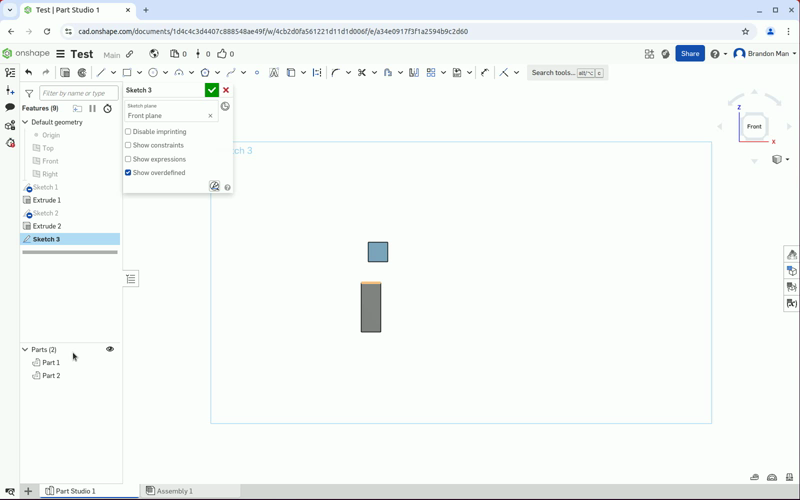
key(y)
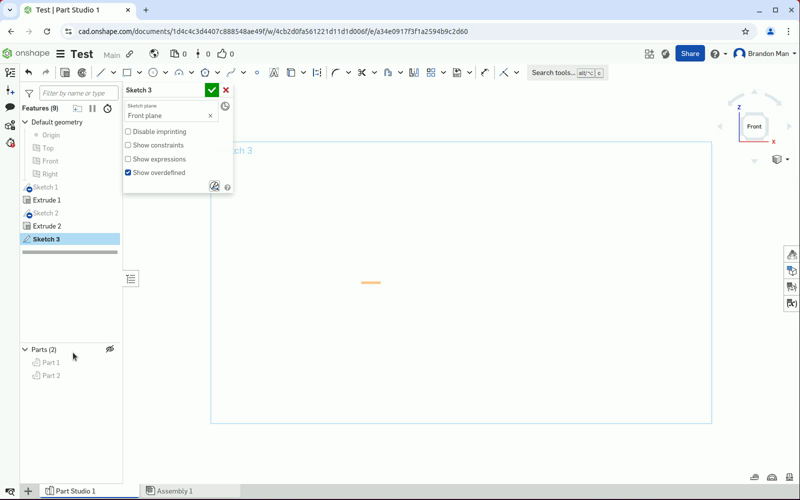
key(l)
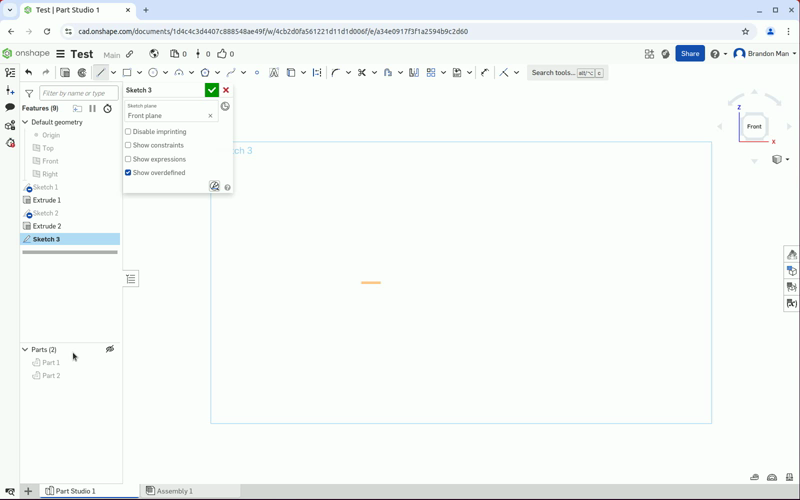
key_down(shift)
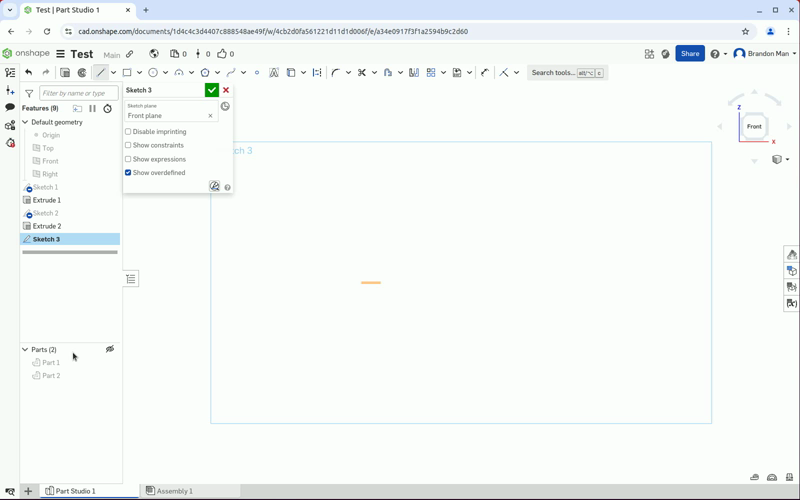
mouse_move(554, 301)
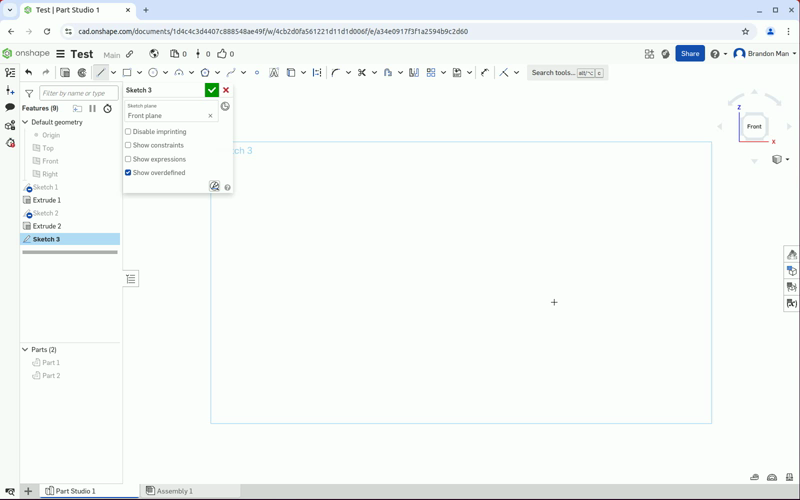
click(554, 301)
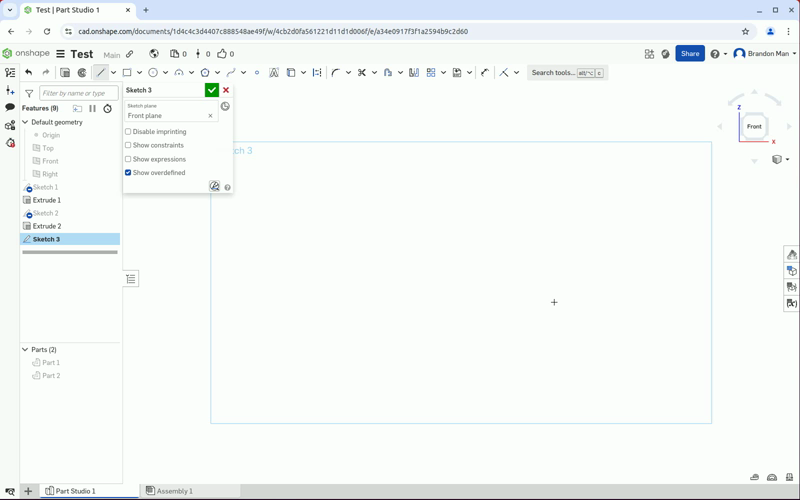
key_up(shift)
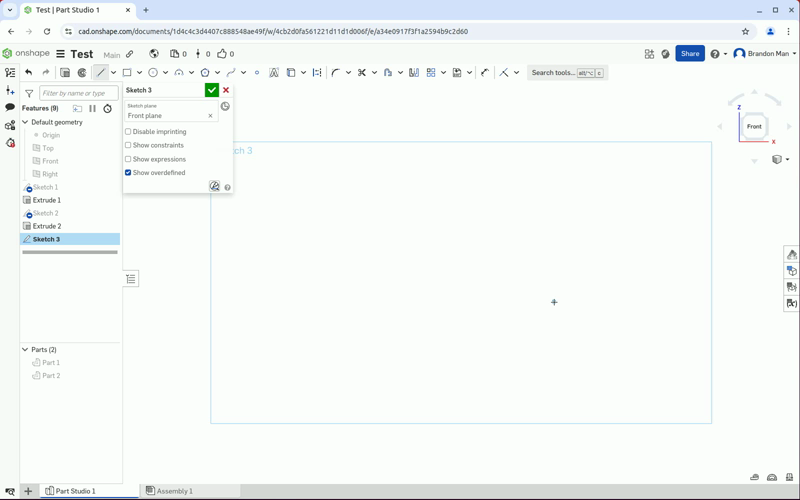
key_down(shift)
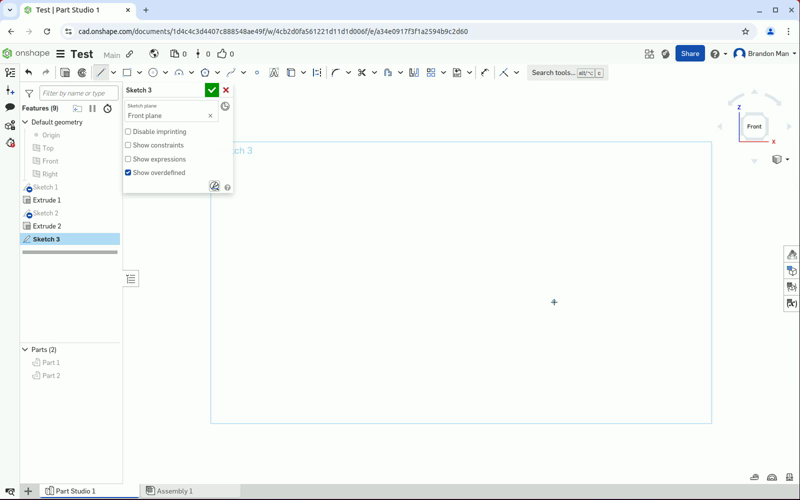
mouse_move(584, 301)
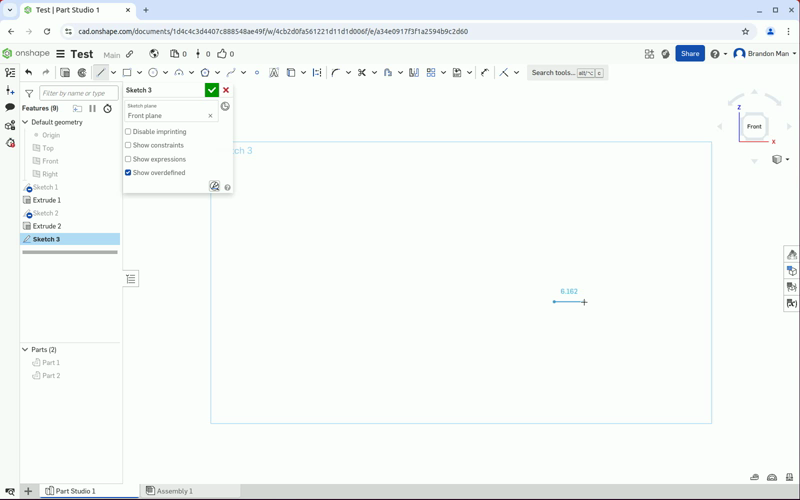
mouse_move(574, 301)
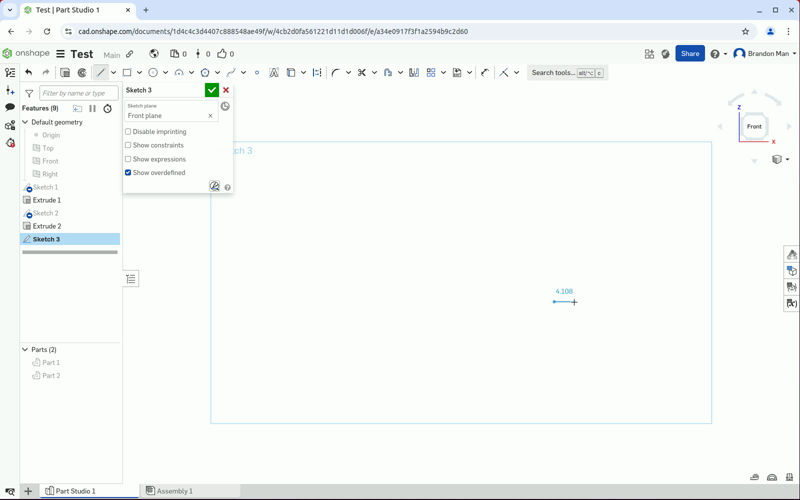
click(574, 301)
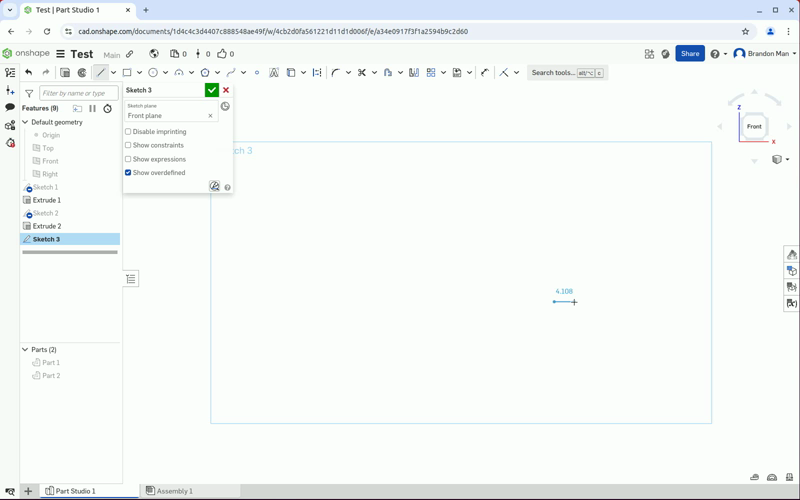
key_up(shift)
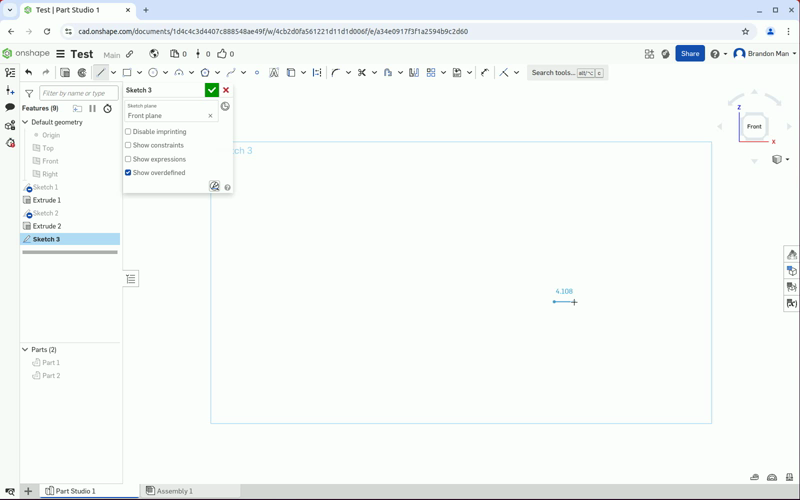
key_down(shift)
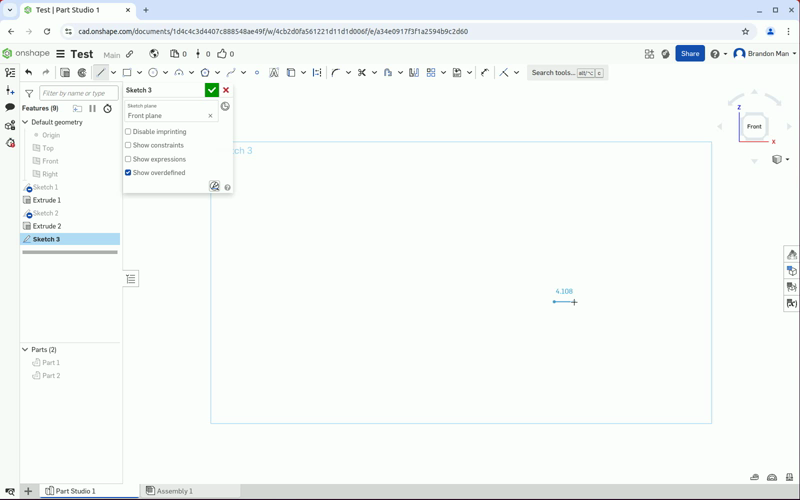
mouse_move(589, 301)
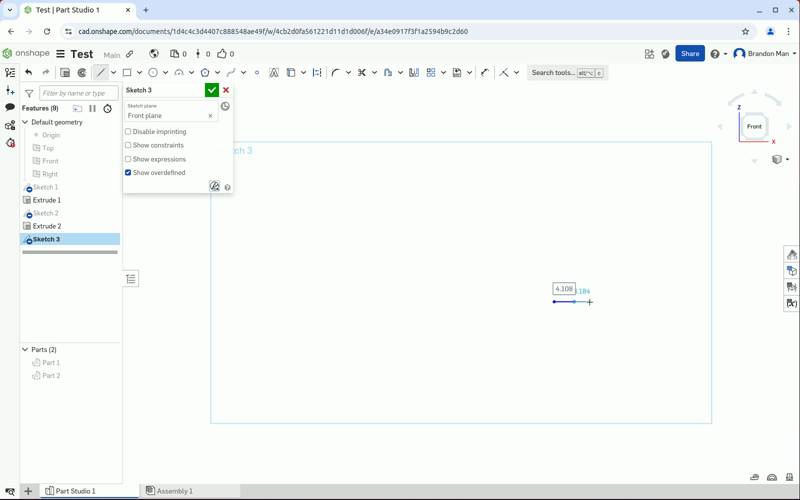
mouse_move(574, 282)
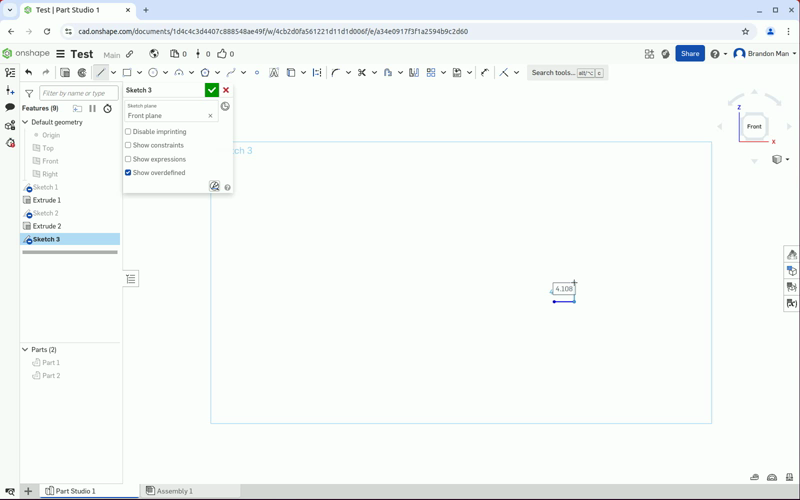
click(574, 282)
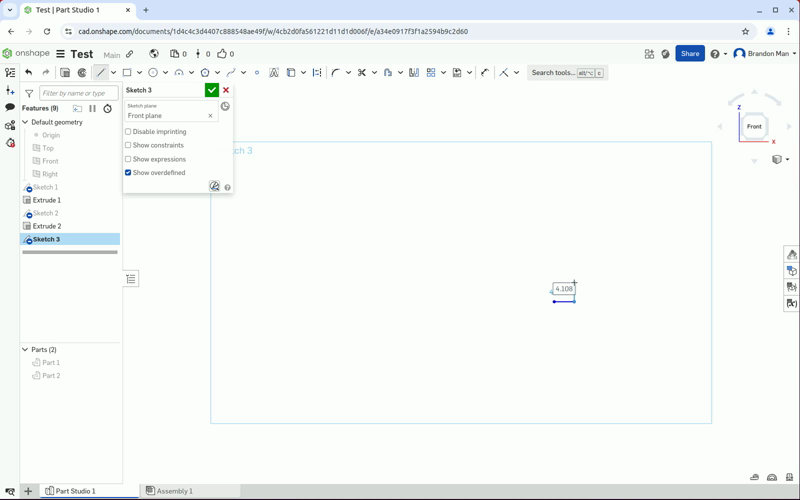
key_up(shift)
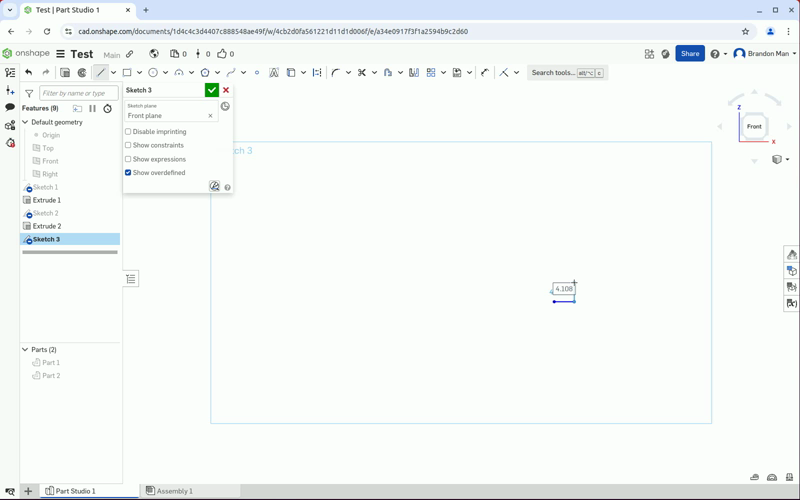
key_down(shift)
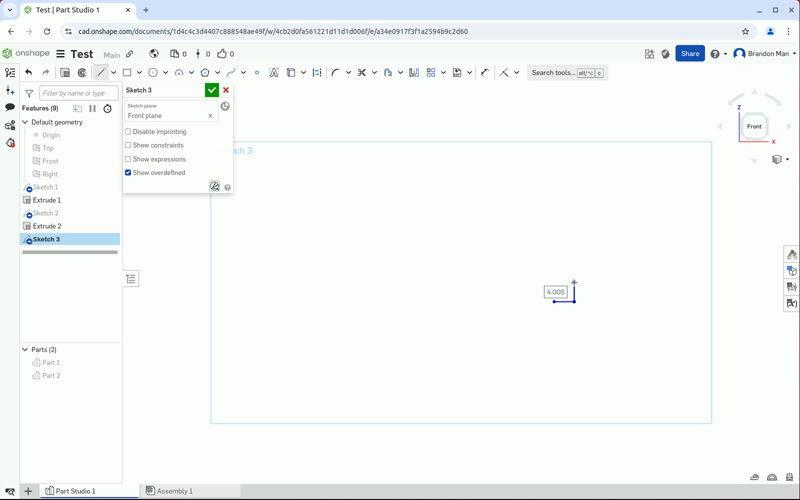
mouse_move(589, 282)
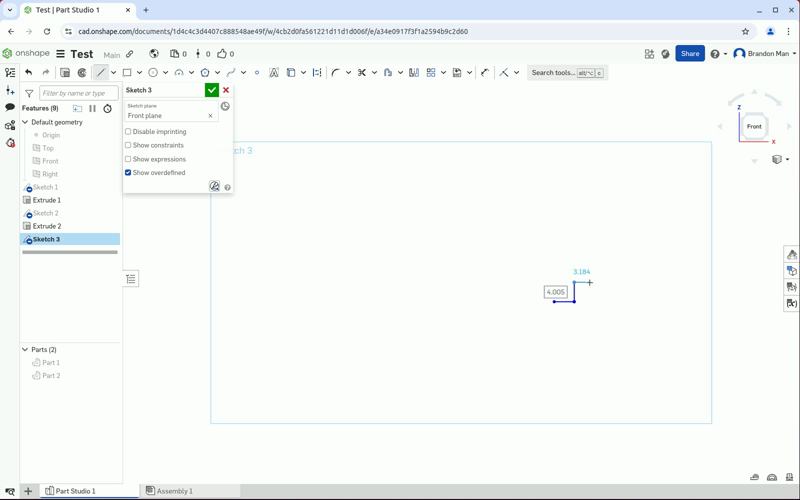
mouse_move(554, 282)
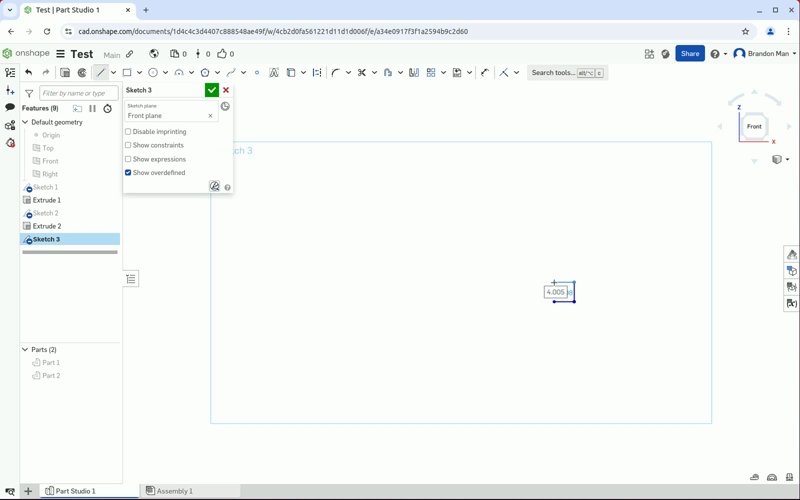
click(554, 282)
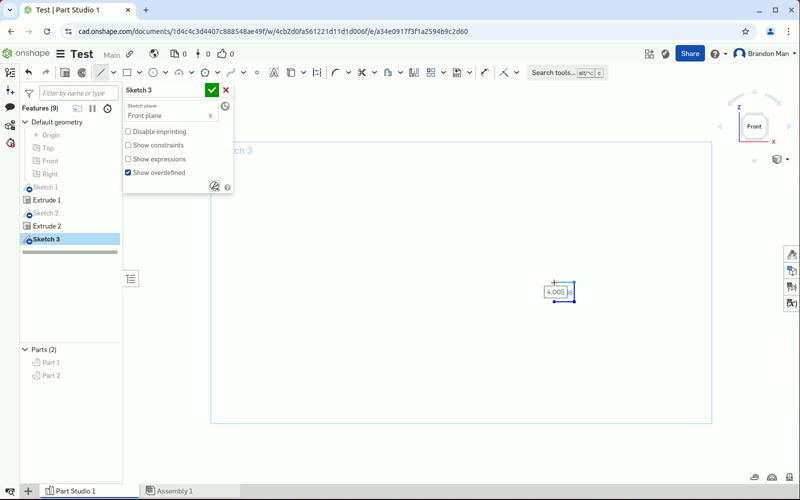
key_up(shift)
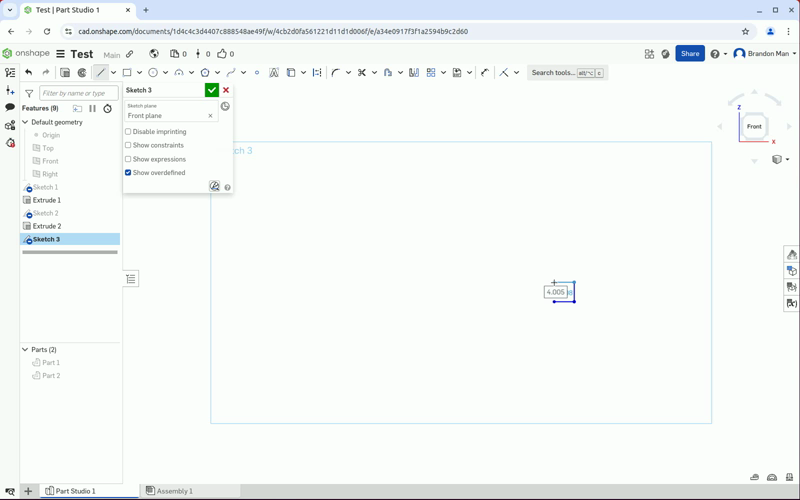
mouse_move(584, 282)
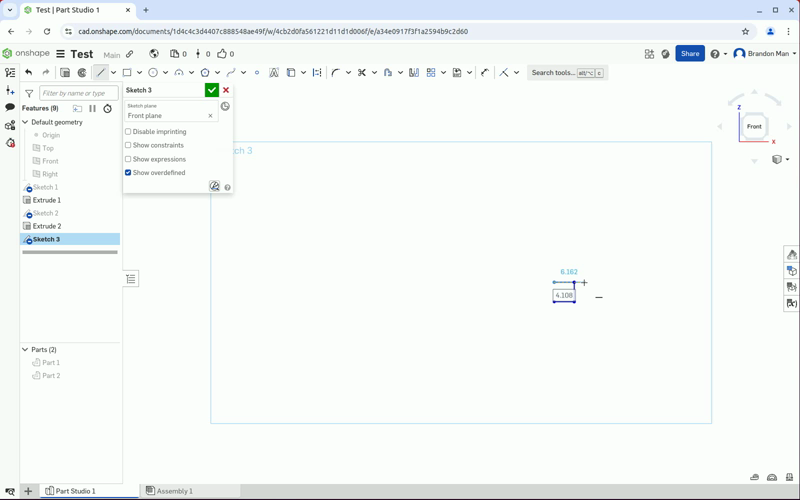
key_down(shift)
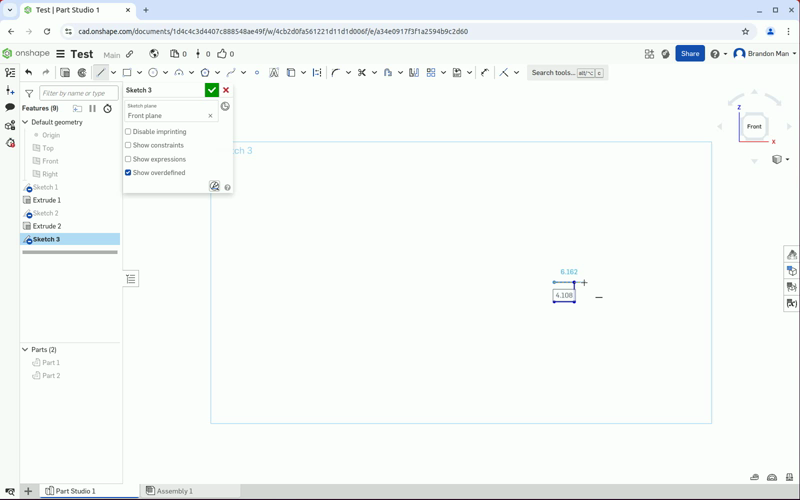
mouse_move(554, 301)
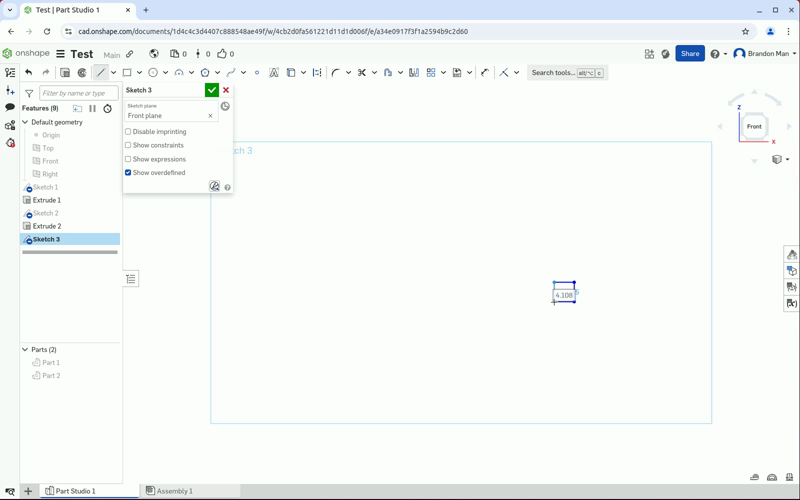
key_up(shift)
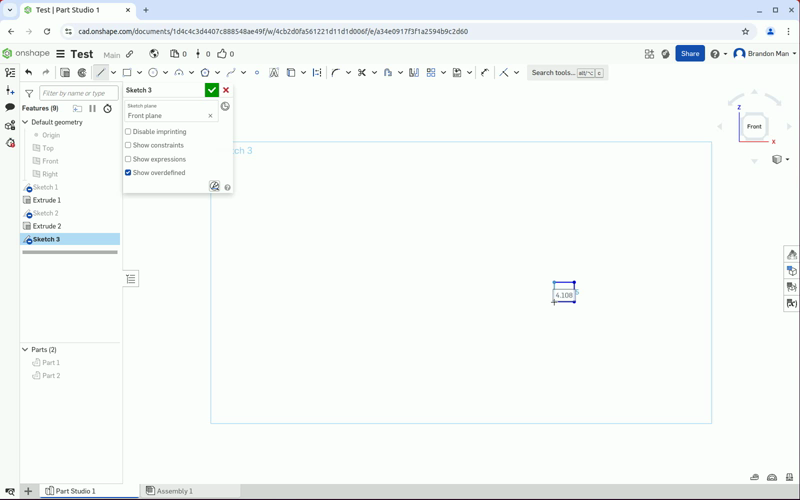
click(554, 301)
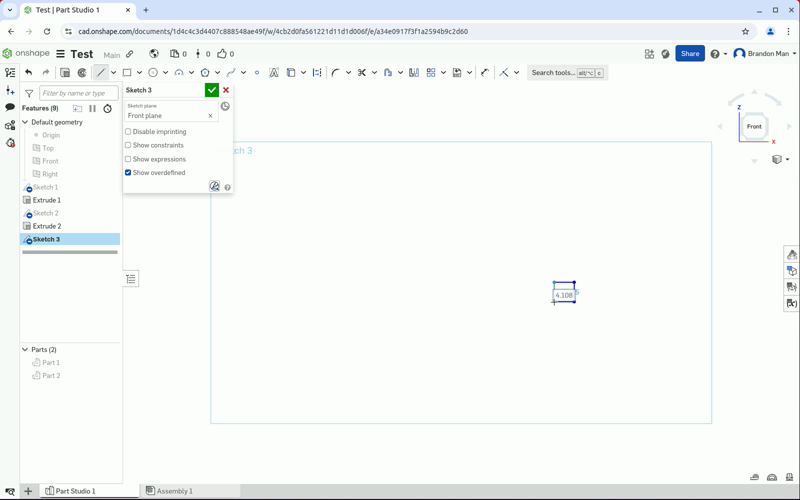
key(esc)
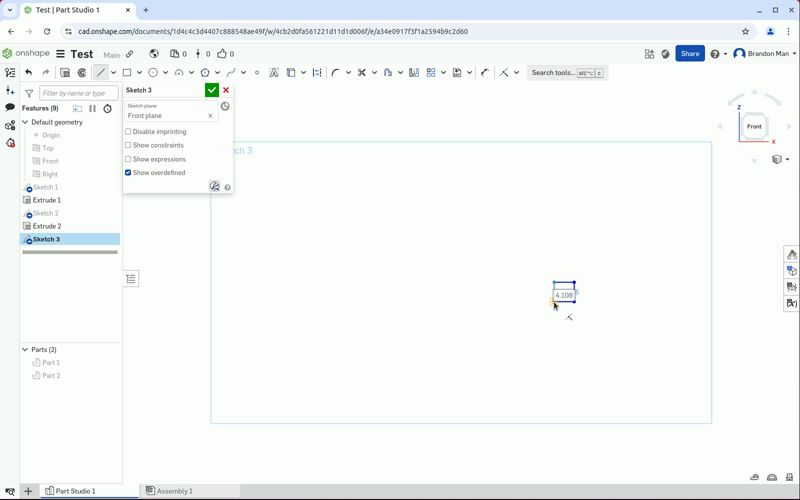
mouse_move(568, 292)
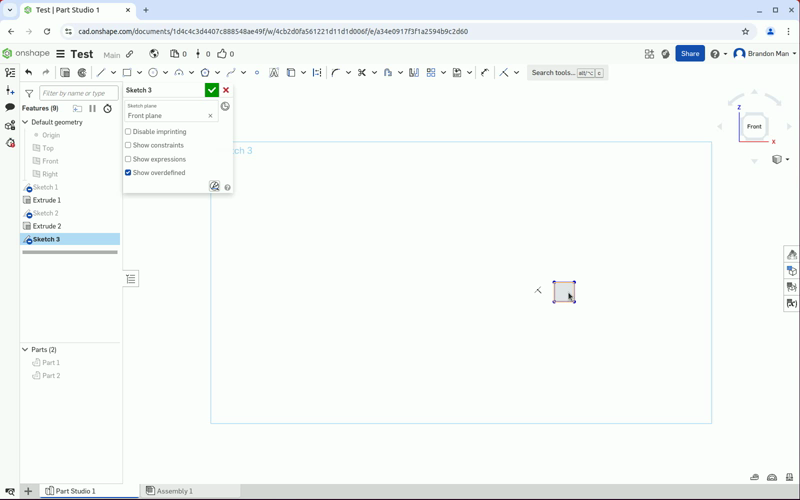
scroll(6)
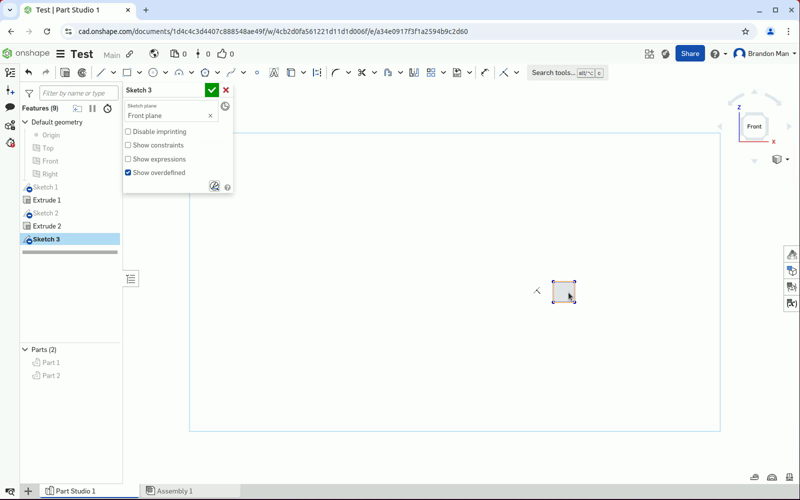
scroll(6)
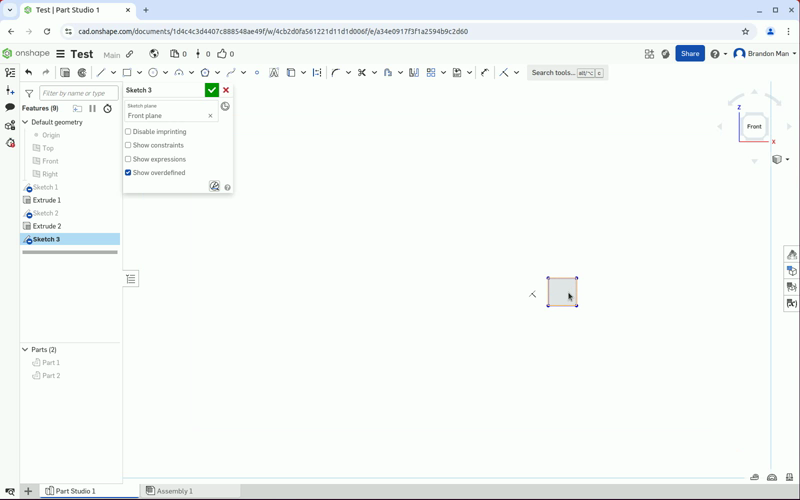
scroll(6)
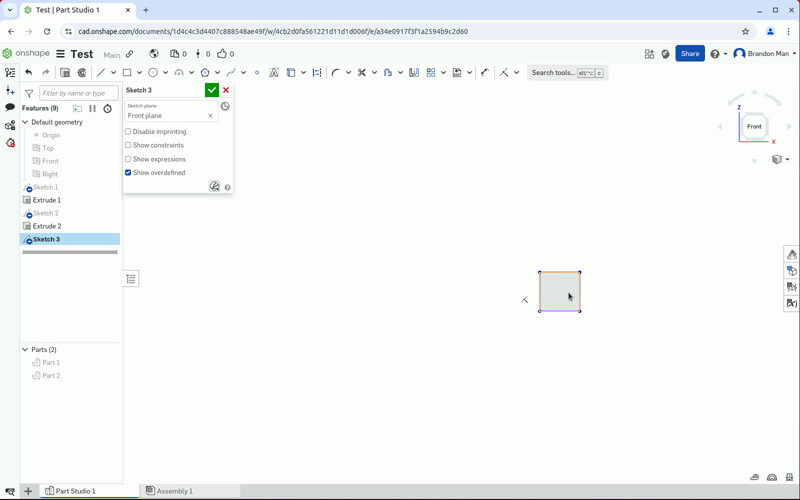
scroll(6)
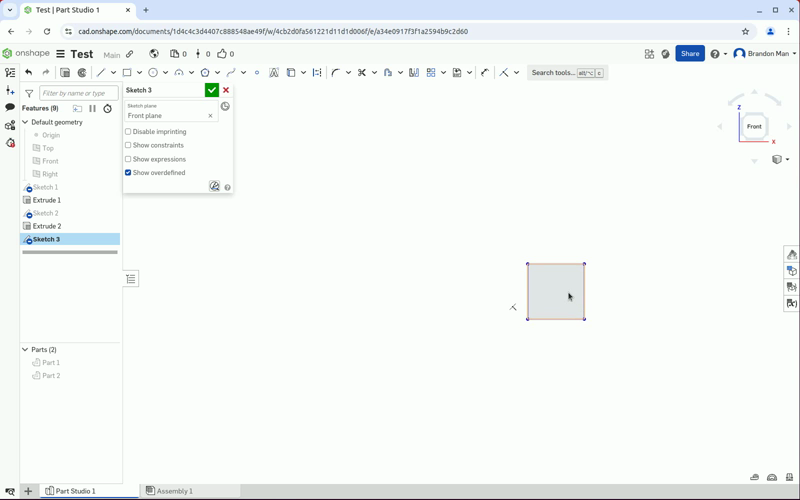
scroll(6)
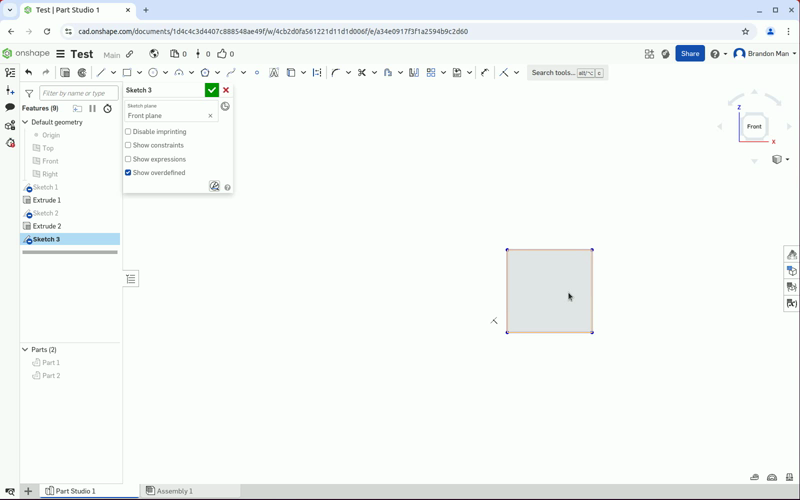
scroll(6)
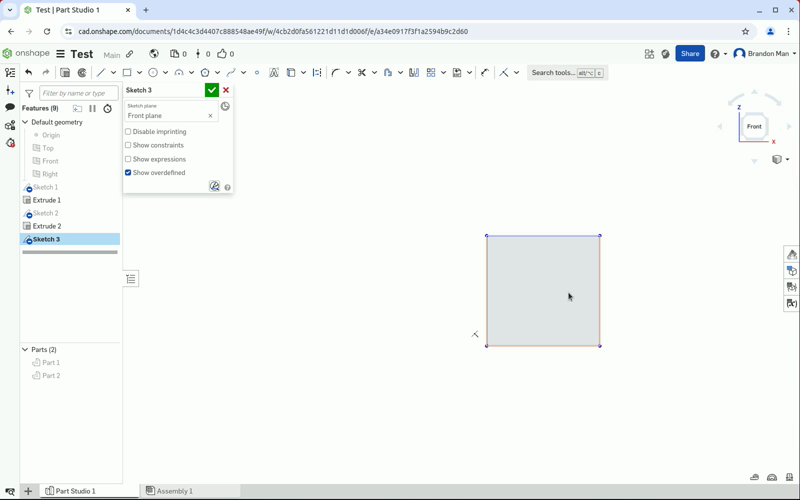
scroll(6)
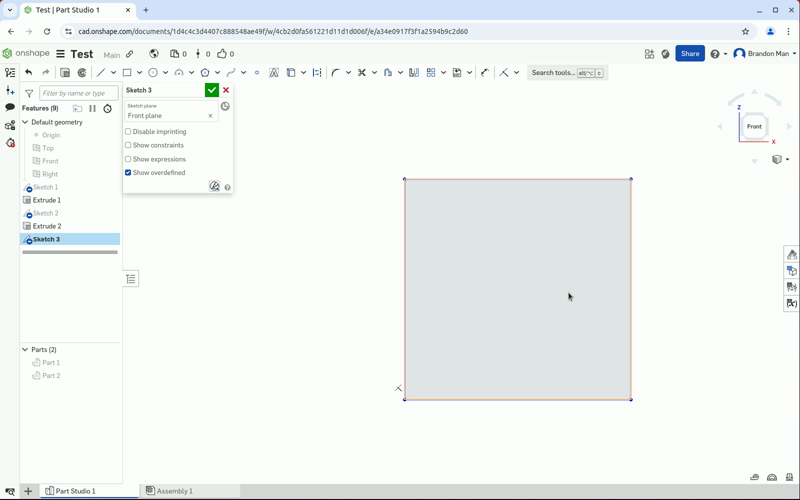
click(568, 292)
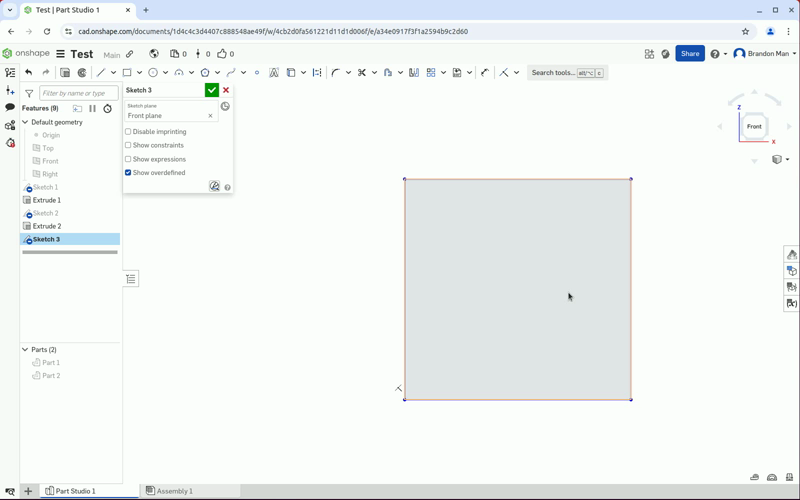
scroll(-6)
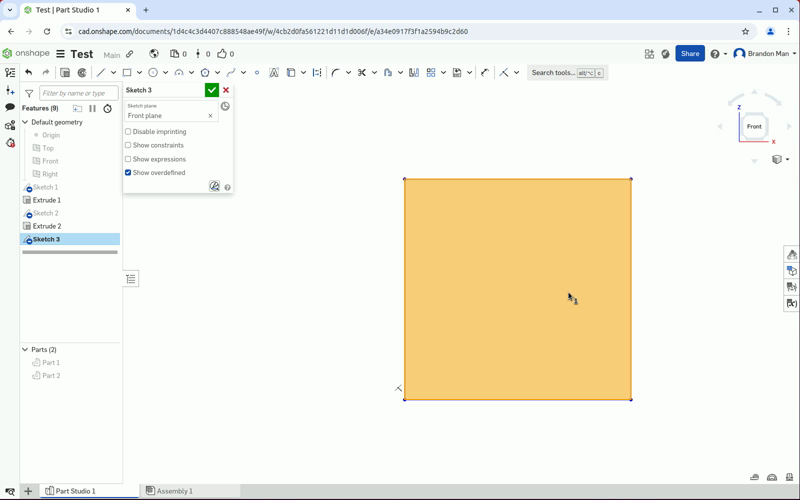
scroll(-6)
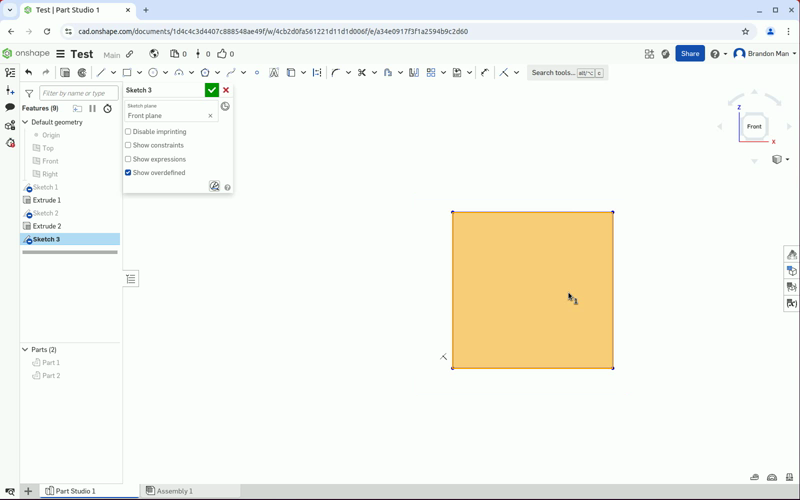
scroll(-6)
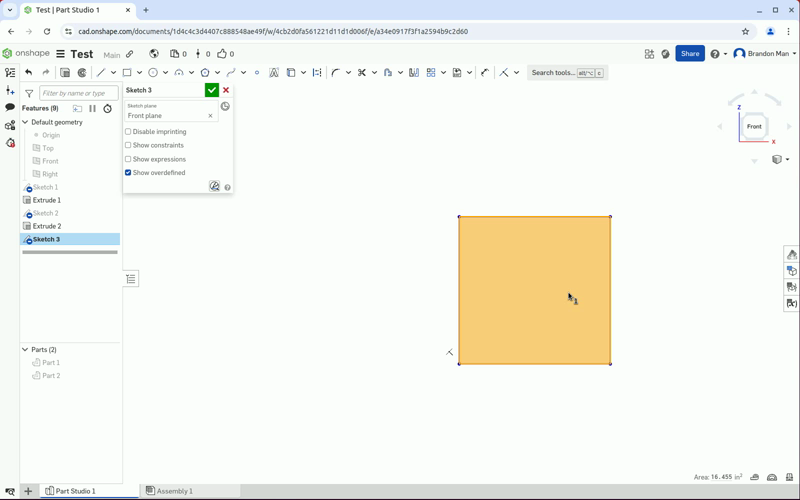
scroll(-6)
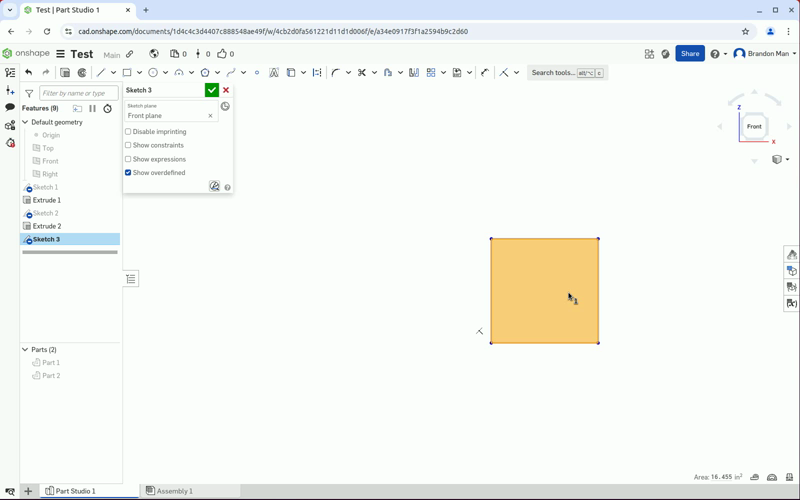
scroll(-6)
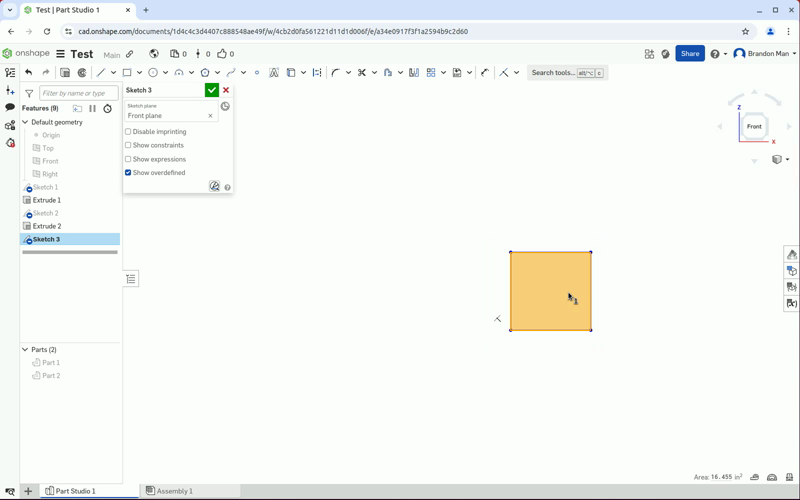
scroll(-6)
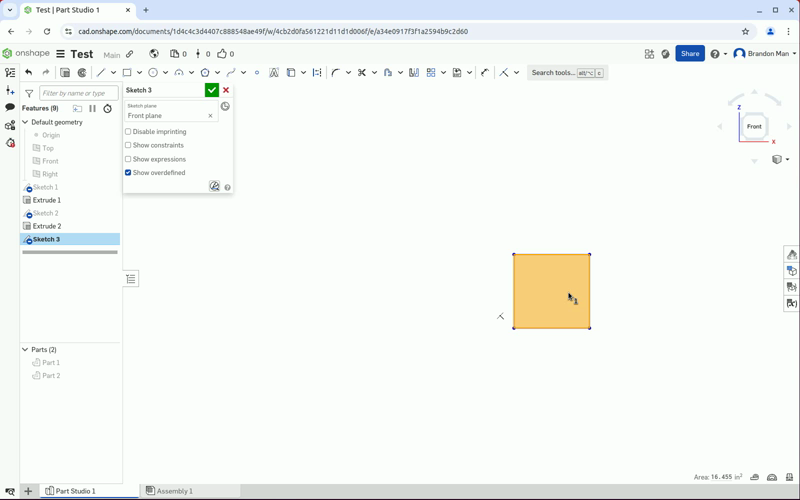
scroll(-6)
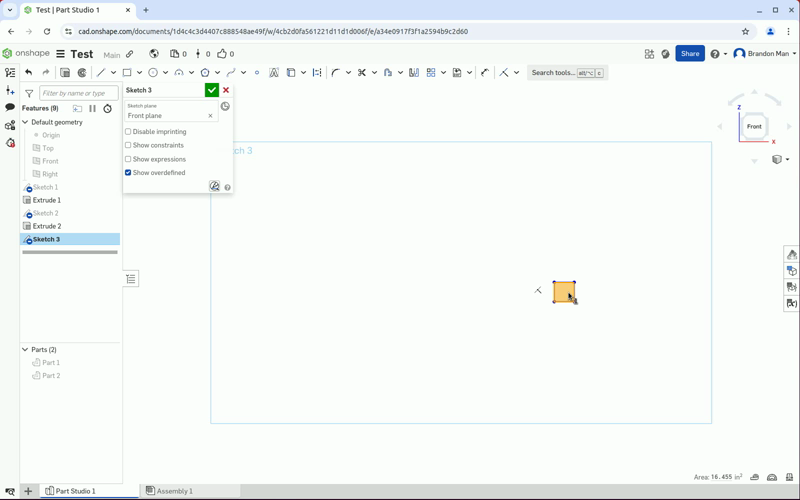
mouse_move(73, 352)
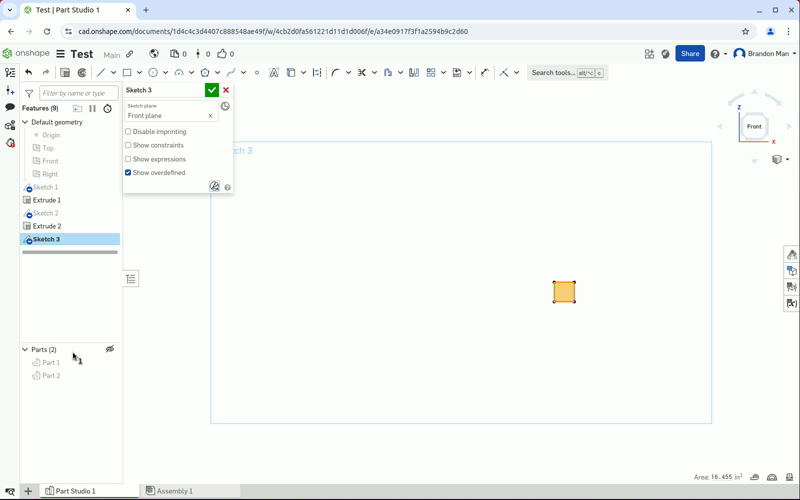
key(shift+y)
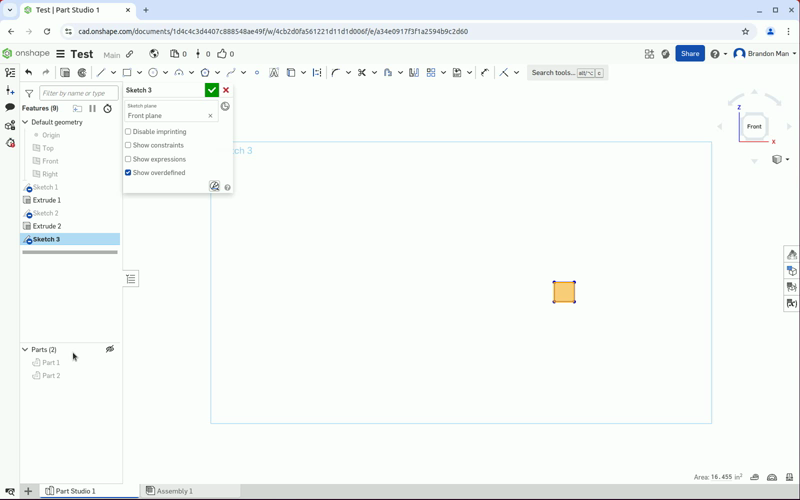
key(shift+e)
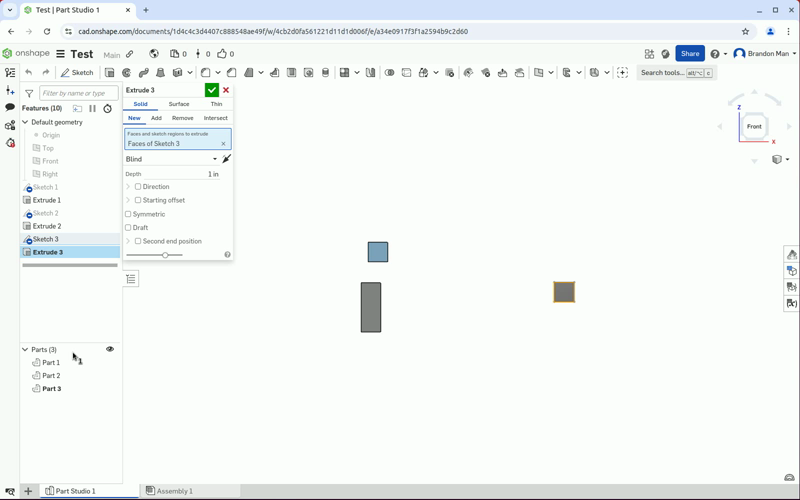
mouse_move(143, 106)
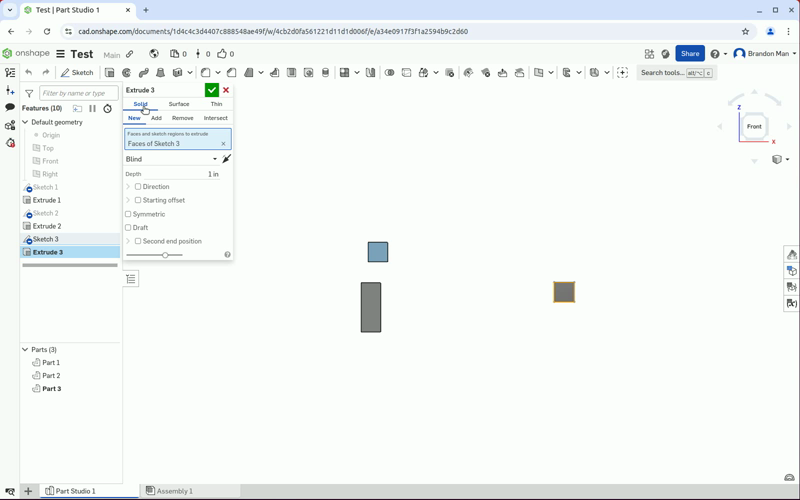
click(143, 106)
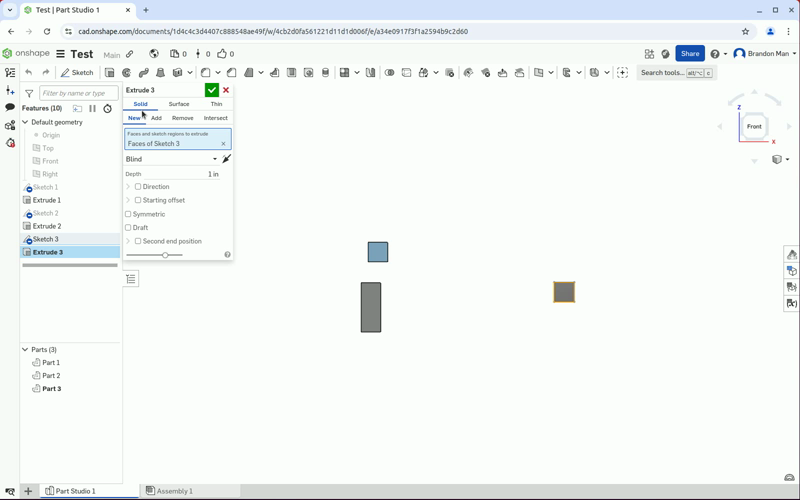
mouse_move(137, 120)
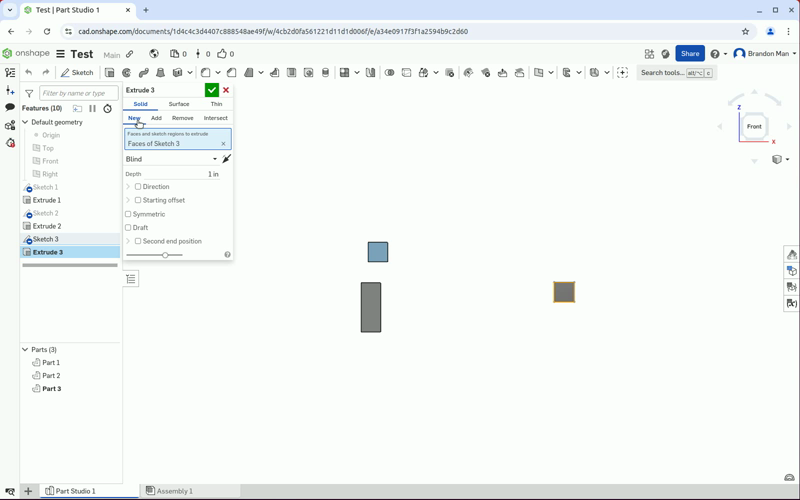
click(137, 120)
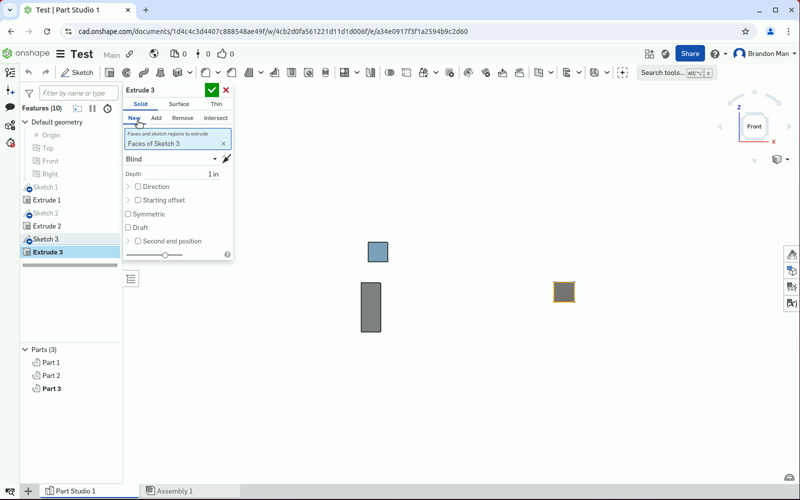
key(tab, 4)
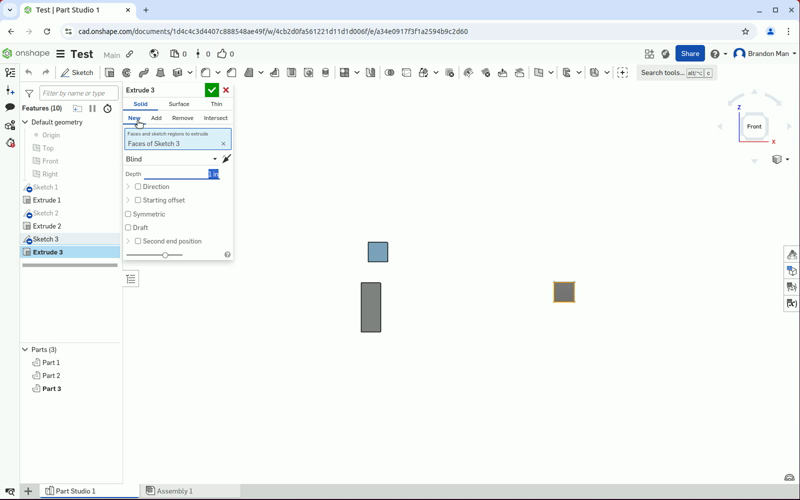
text(3.851)
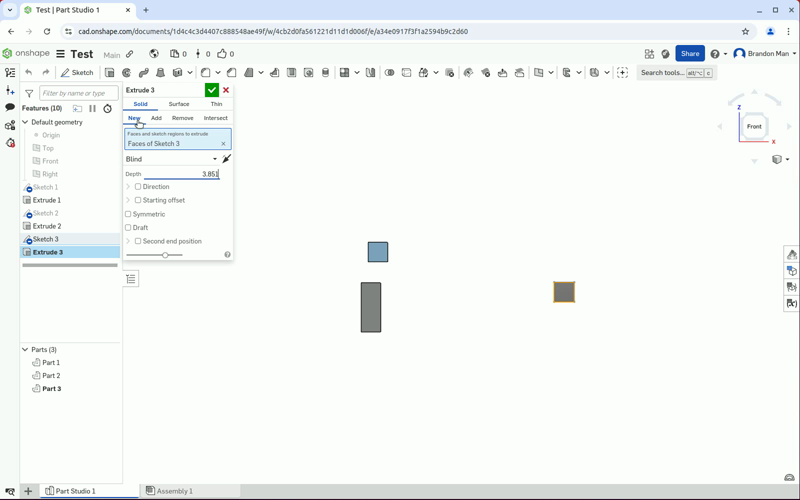
key(enter)
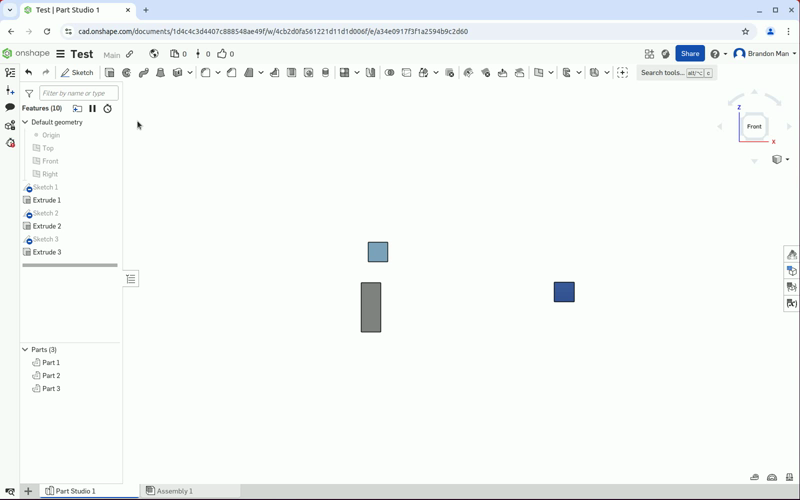
key(shift+h)
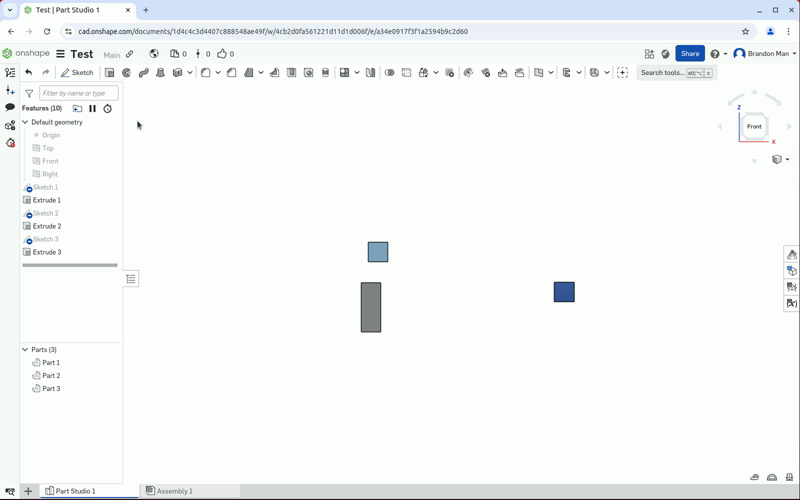
key(shift+h)
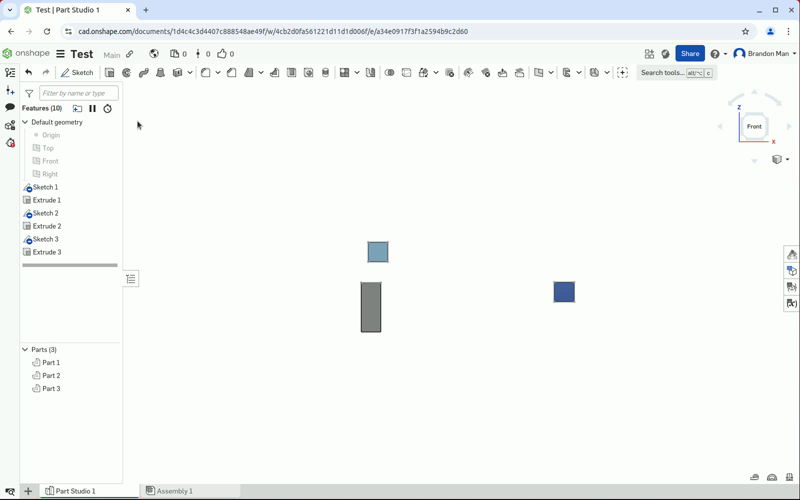
key(shift+7)
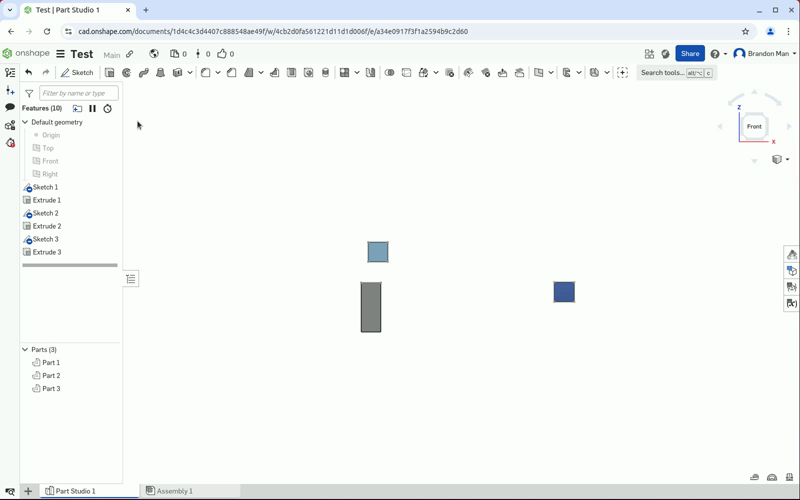
key(left, 2)
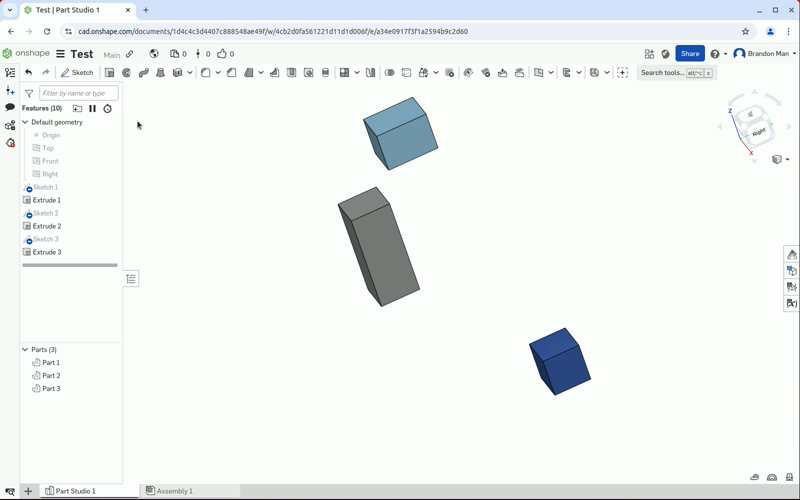
key(down, 2)
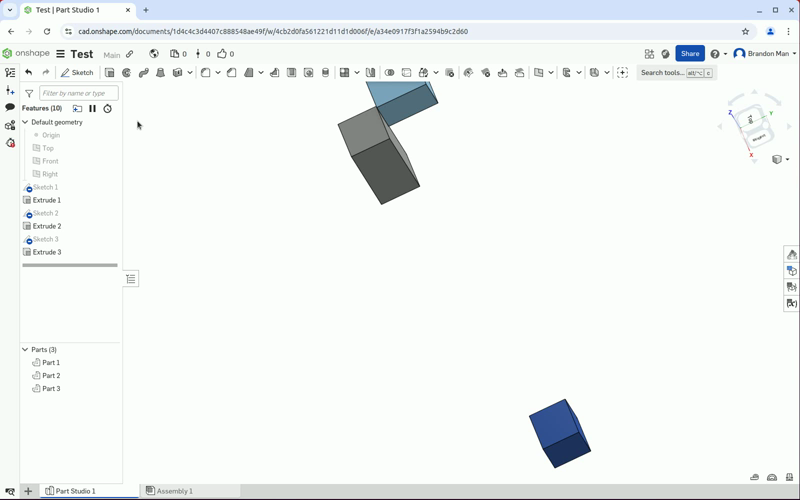
key(up, 2)
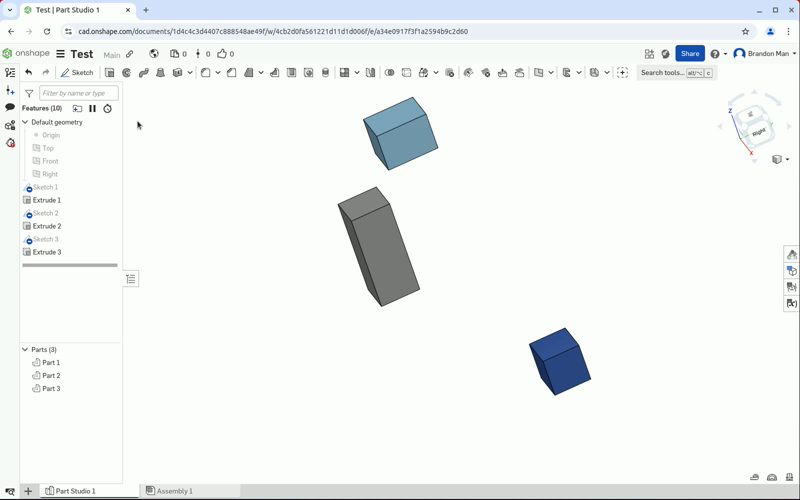
key(right, 2)
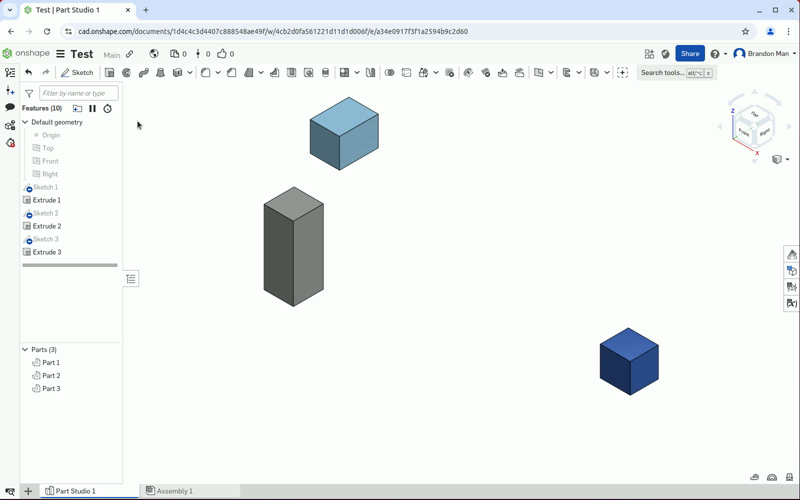
mouse_move(73, 189)
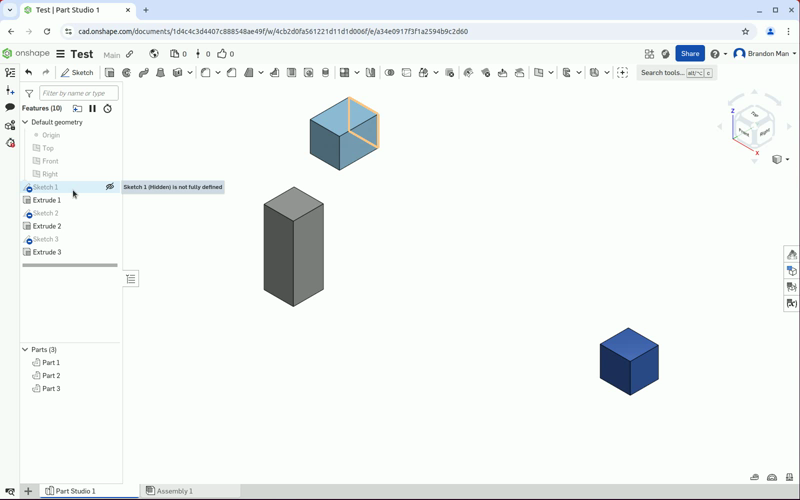
click(73, 189)